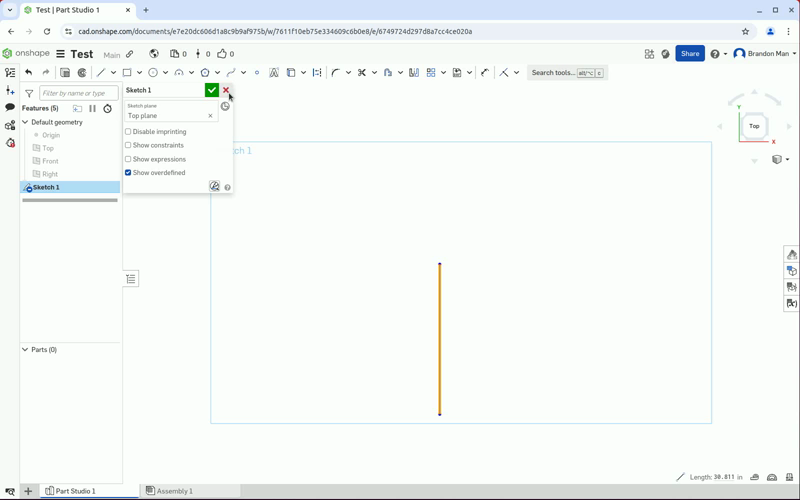
key(shift+h)
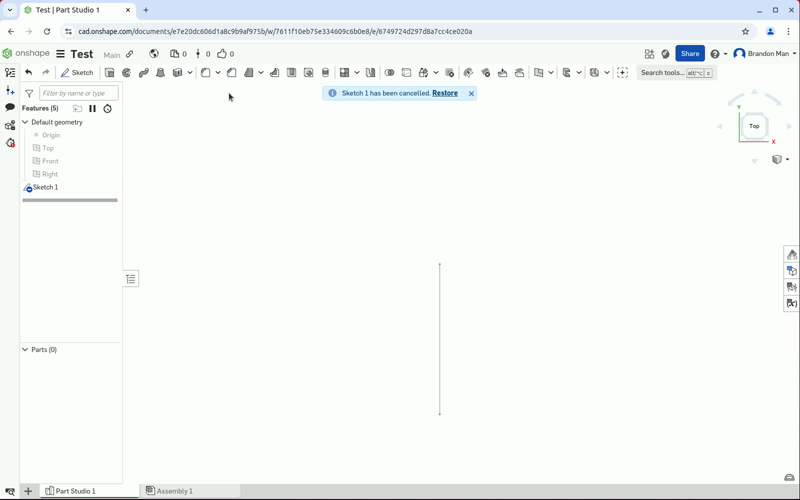
key(shift+s)
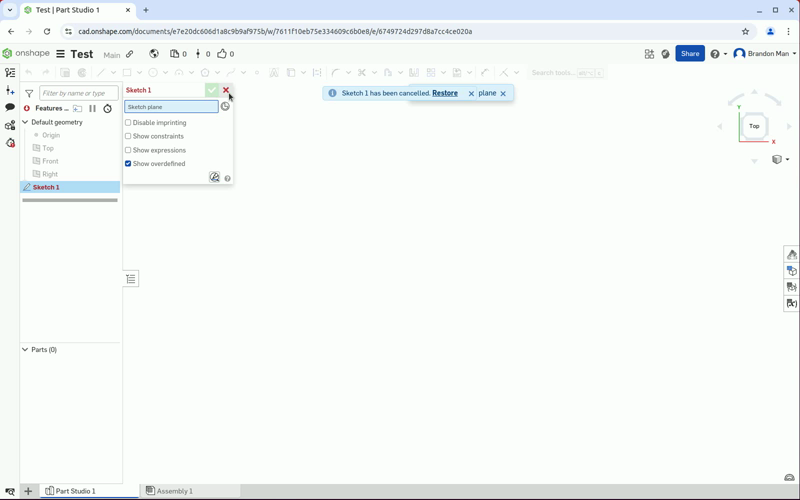
mouse_move(73, 150)
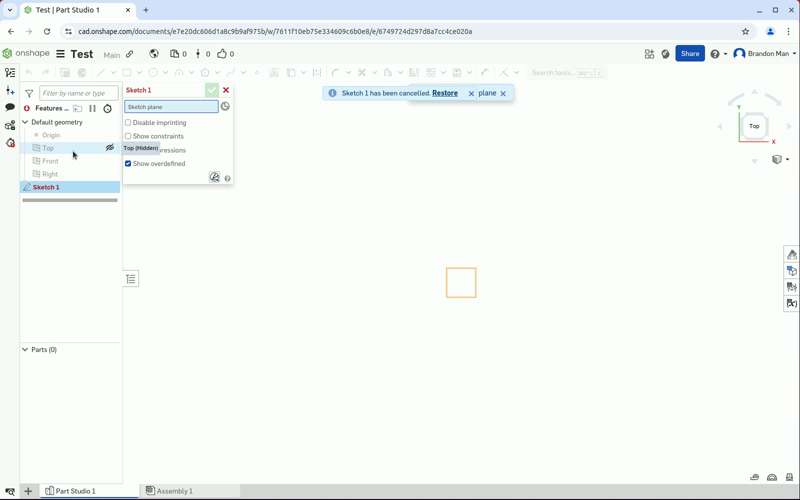
click(73, 150)
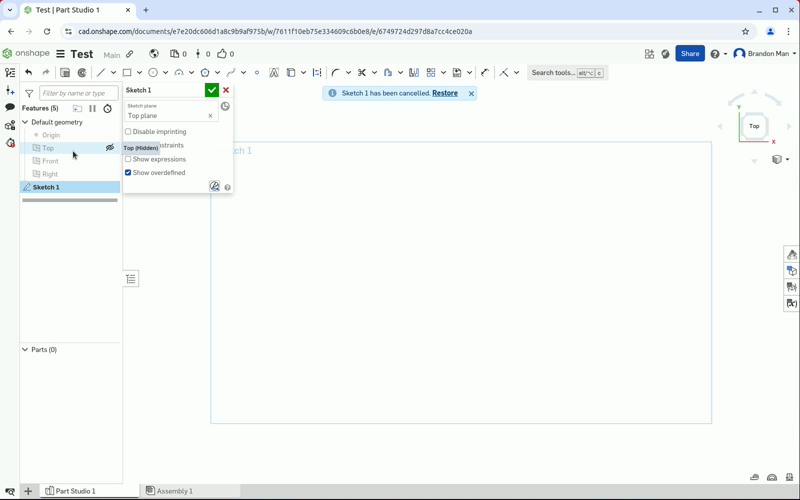
mouse_move(73, 352)
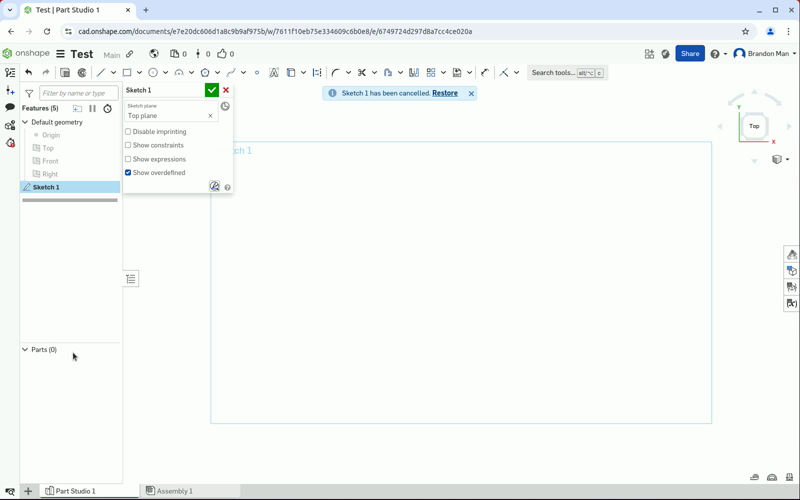
key(y)
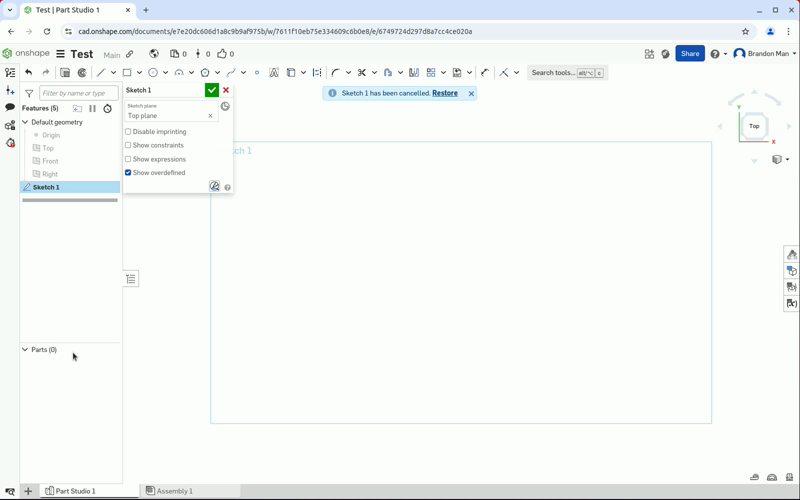
key(l)
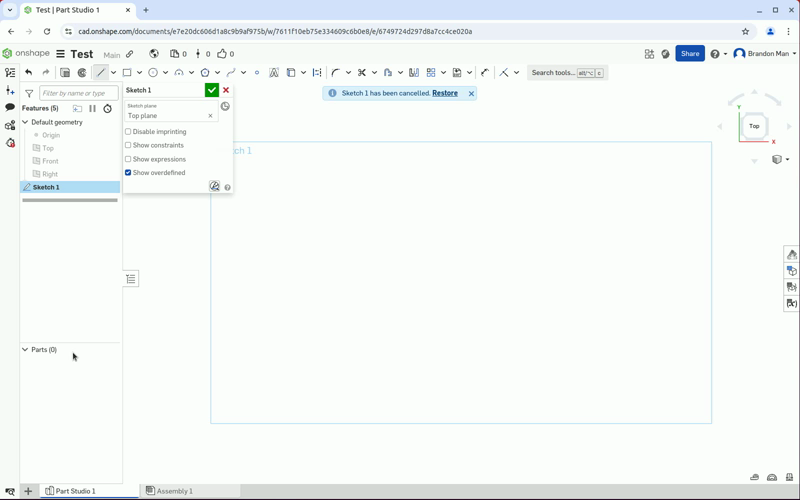
key_down(shift)
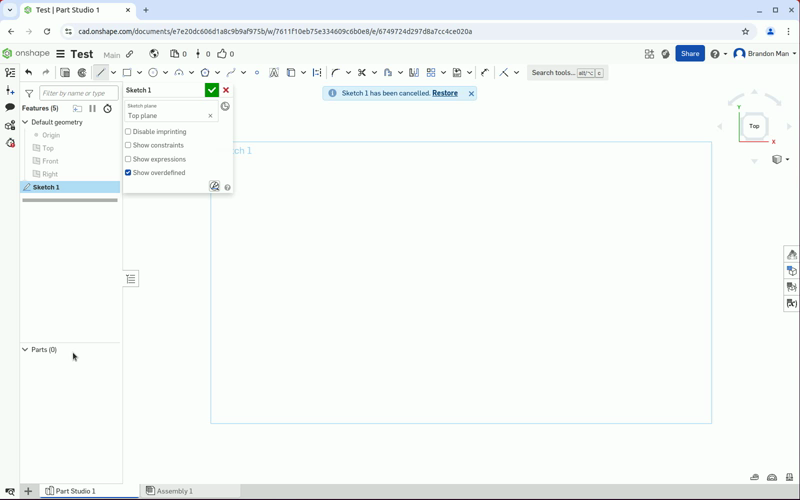
mouse_move(363, 379)
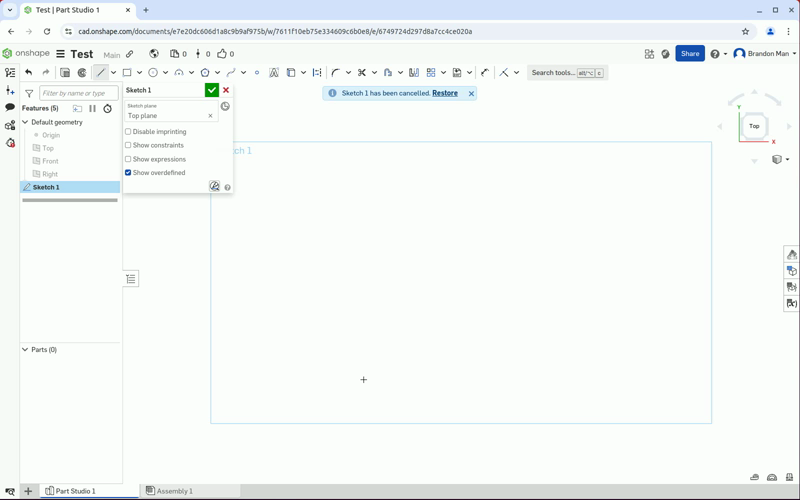
click(363, 379)
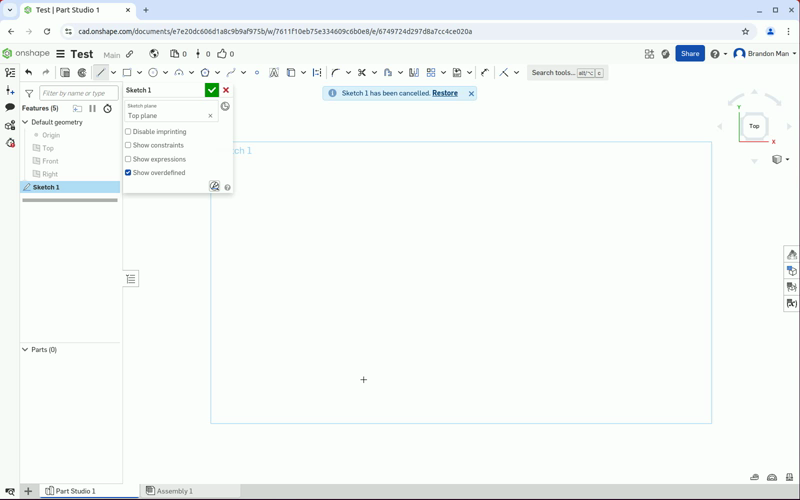
key_up(shift)
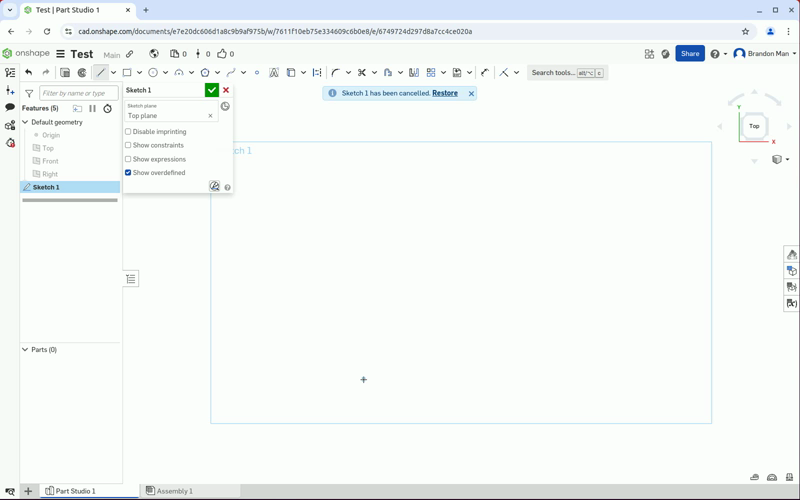
key_down(shift)
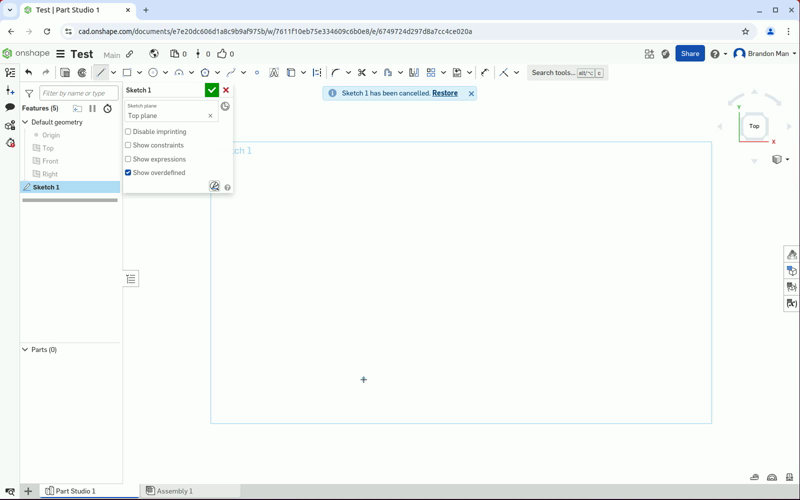
mouse_move(572, 379)
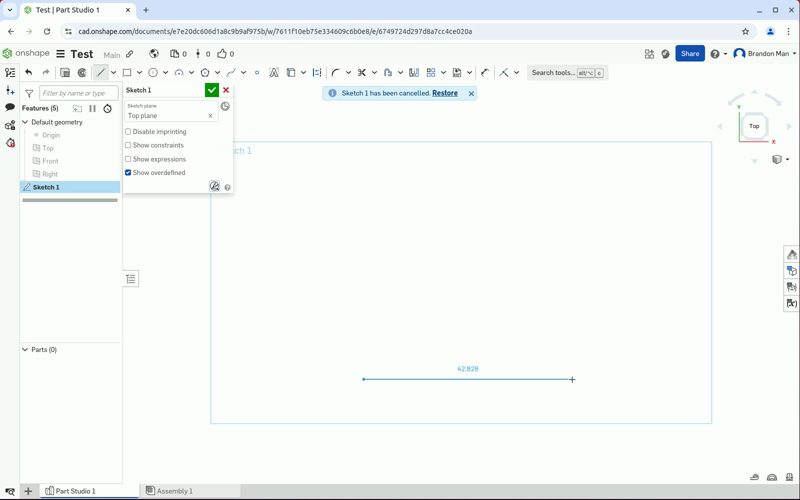
click(572, 379)
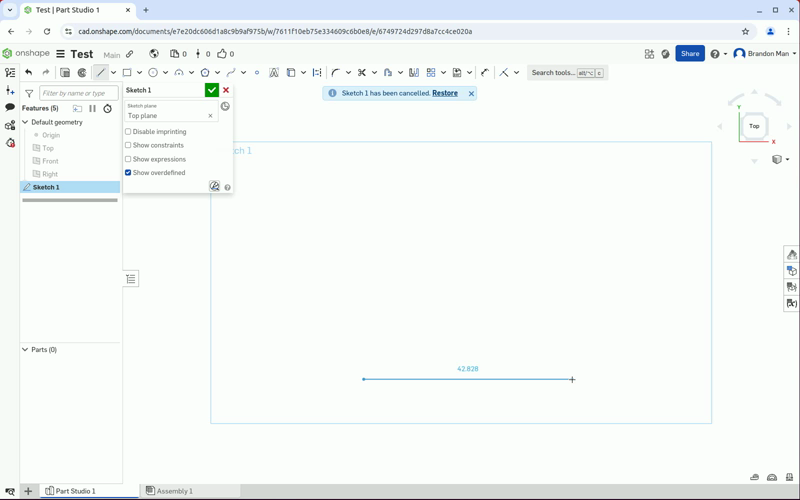
key_up(shift)
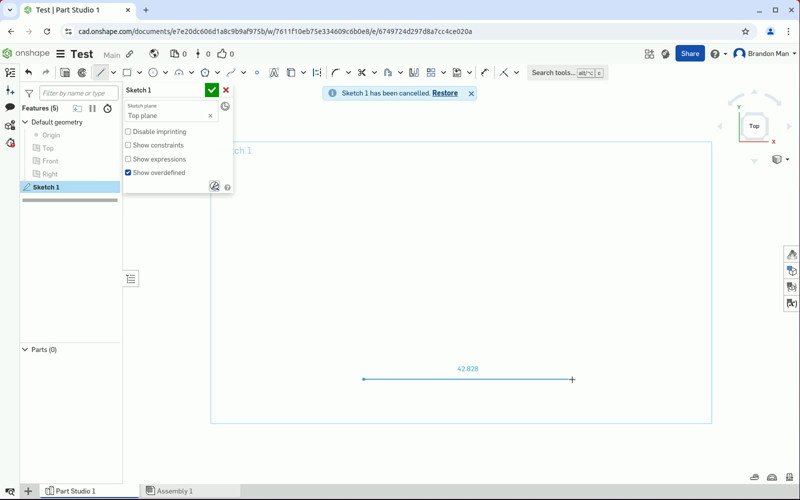
key_down(shift)
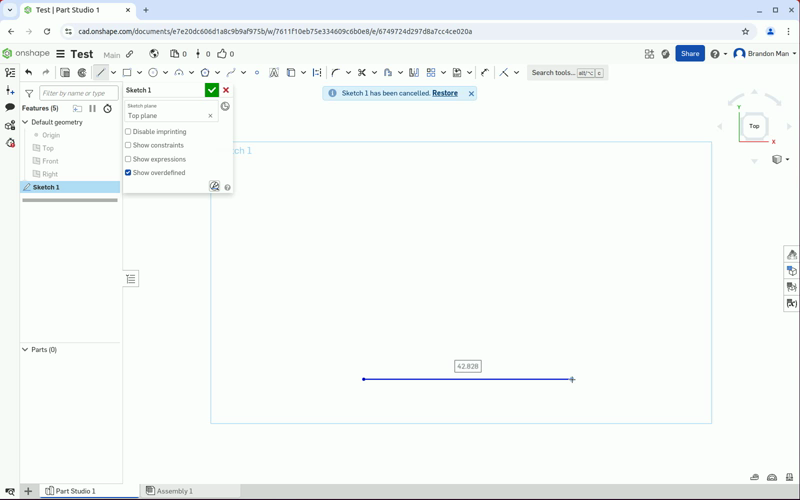
mouse_move(572, 212)
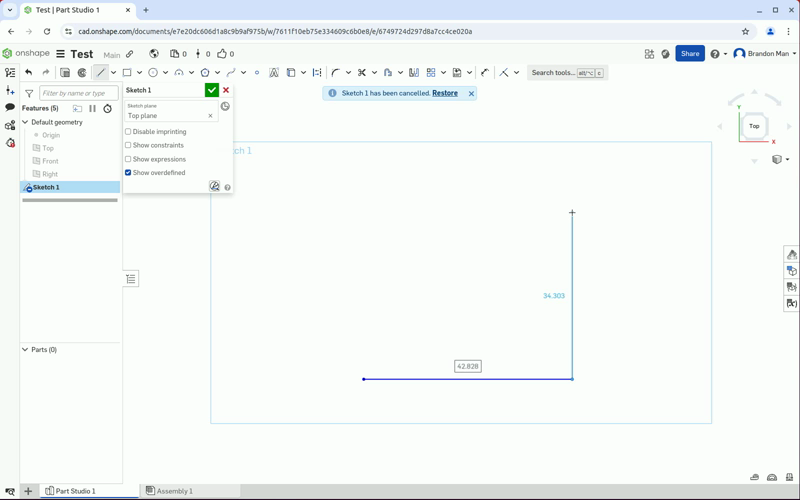
click(572, 212)
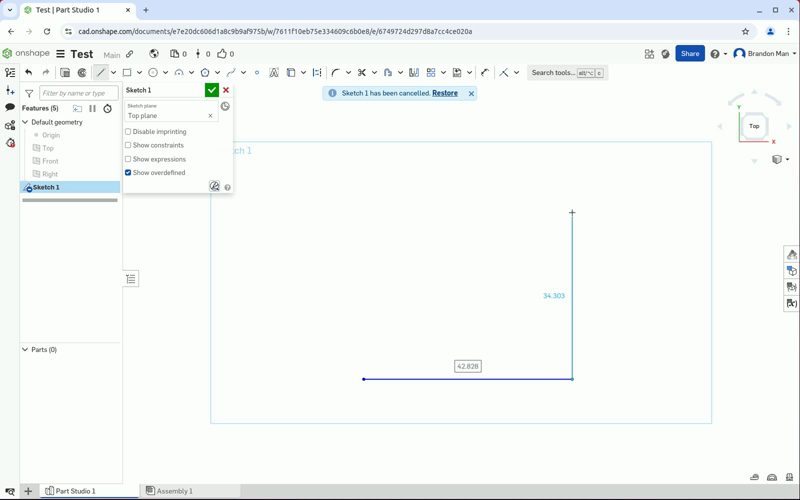
key_up(shift)
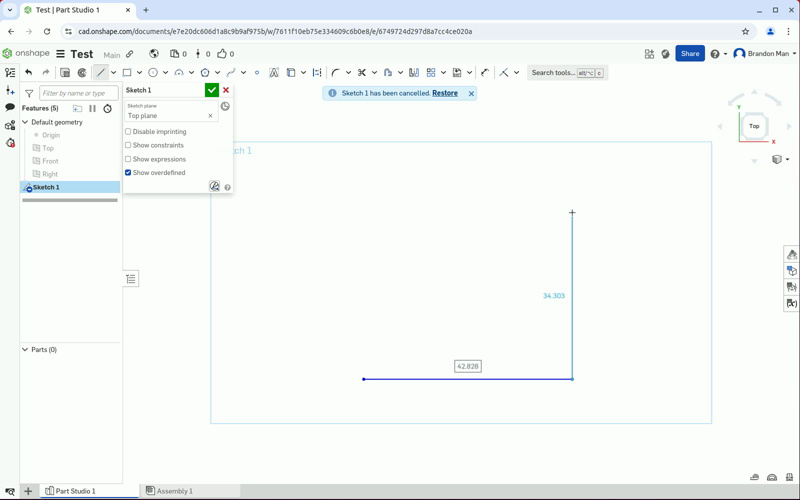
key_down(shift)
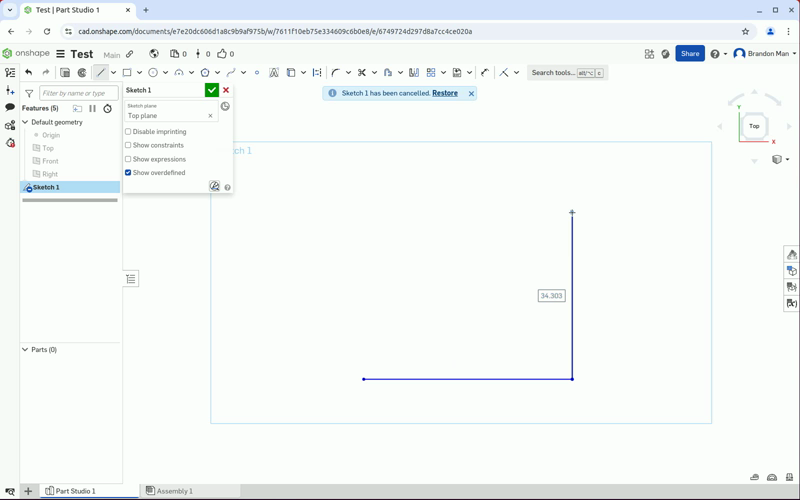
mouse_move(363, 212)
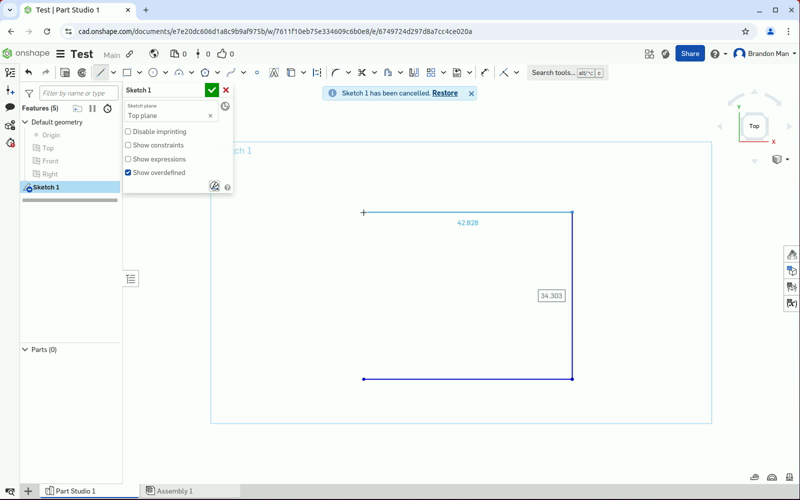
click(363, 212)
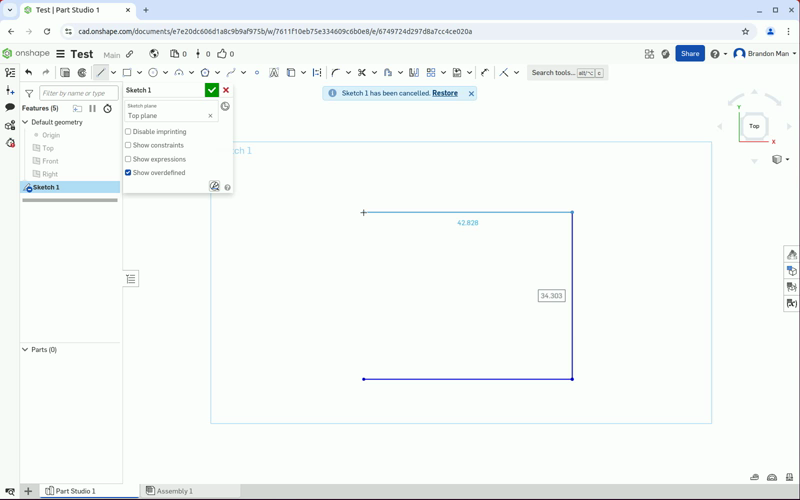
key_up(shift)
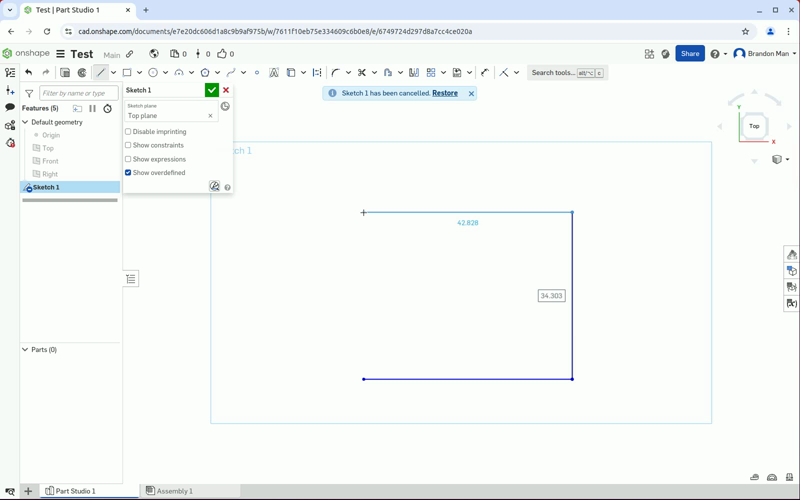
key_down(shift)
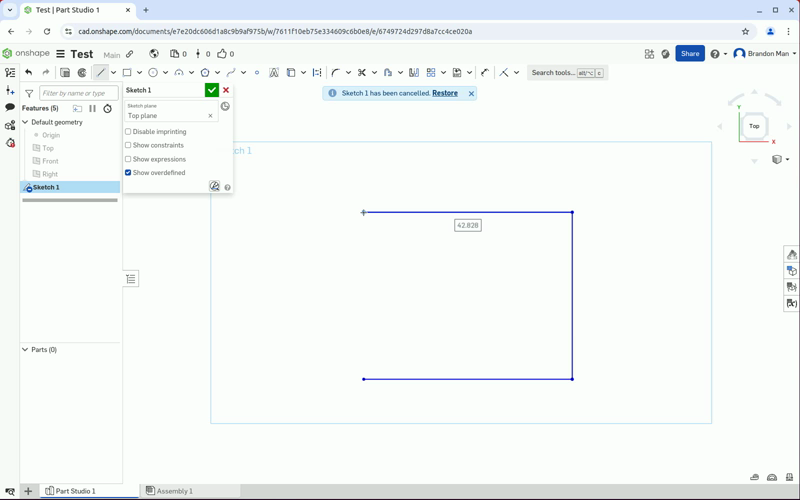
mouse_move(363, 379)
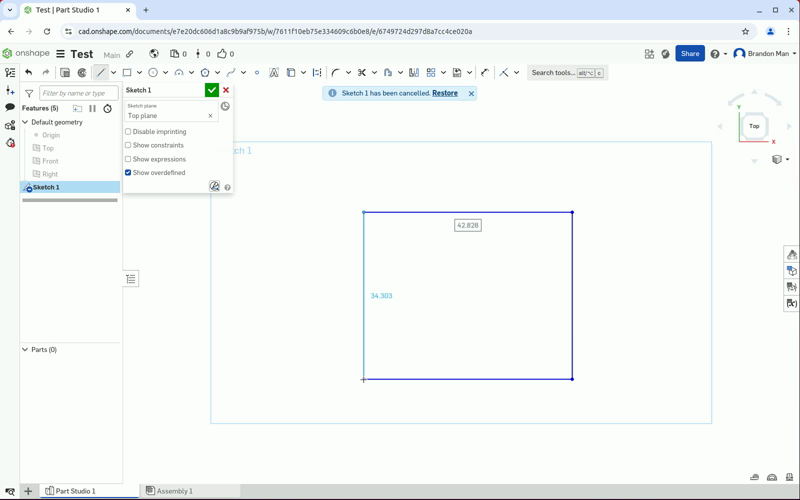
key_up(shift)
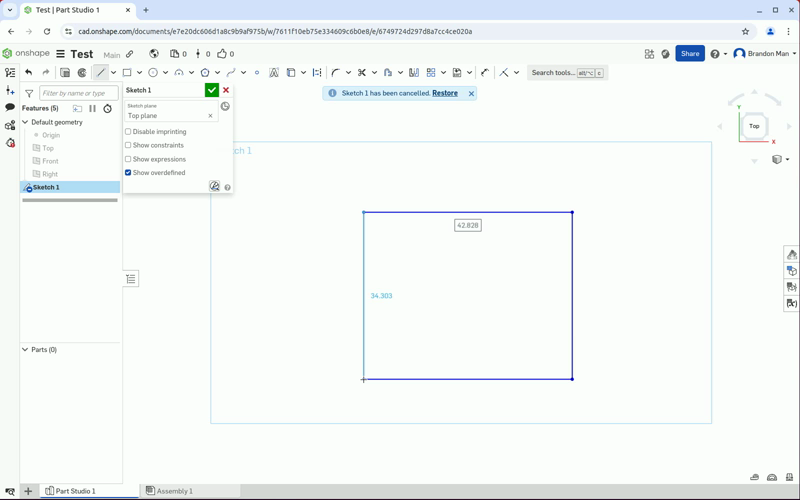
click(363, 379)
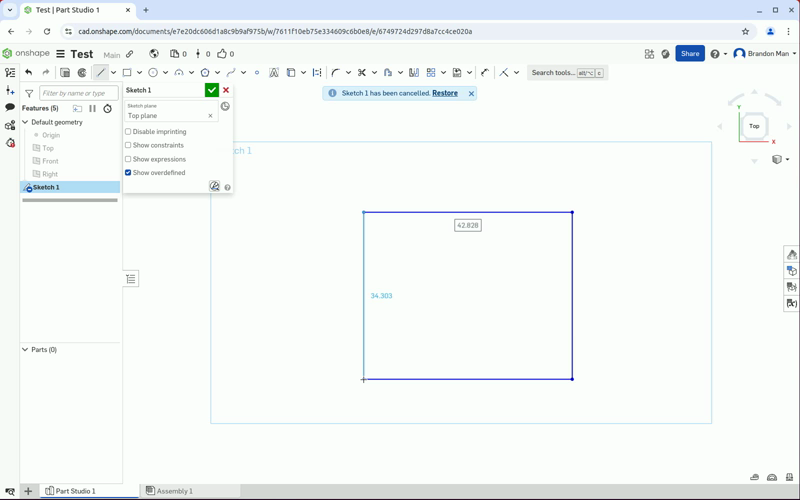
key(esc)
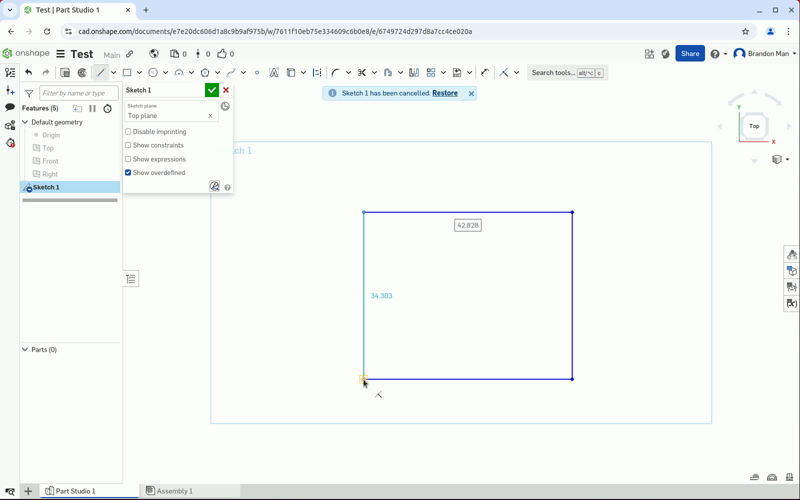
mouse_move(400, 311)
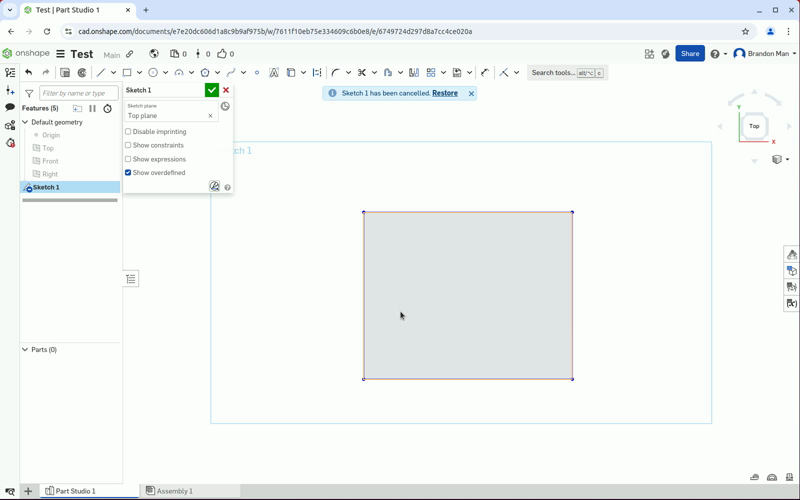
click(400, 311)
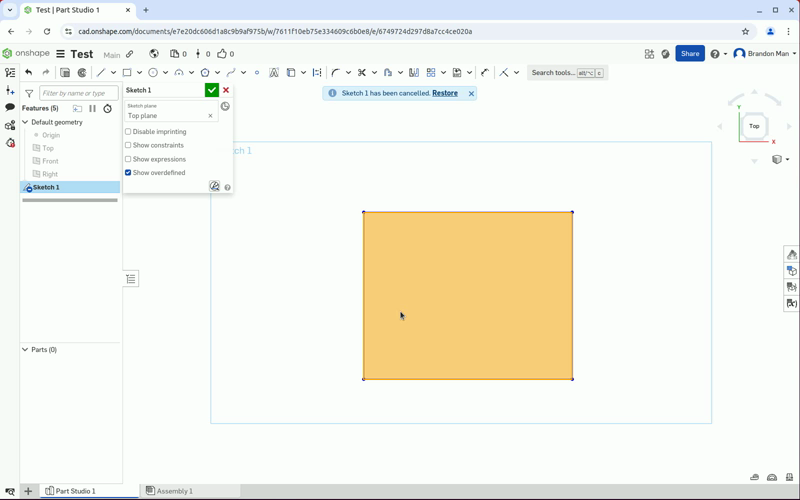
mouse_move(73, 352)
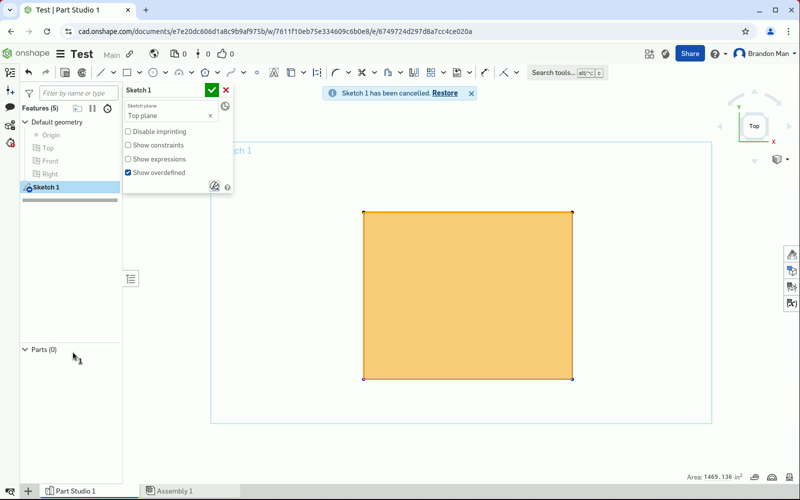
key(shift+y)
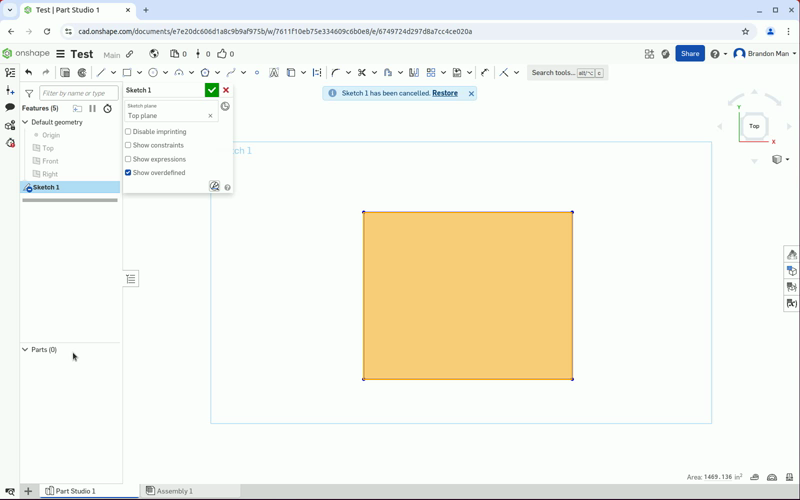
key(shift+e)
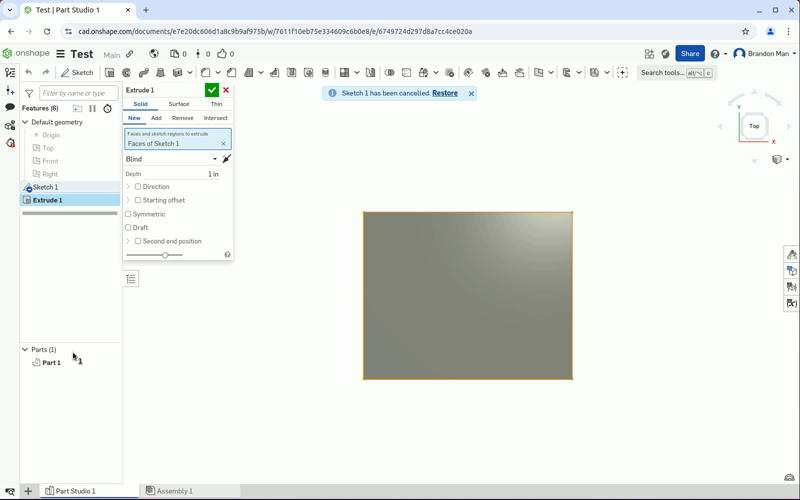
mouse_move(143, 106)
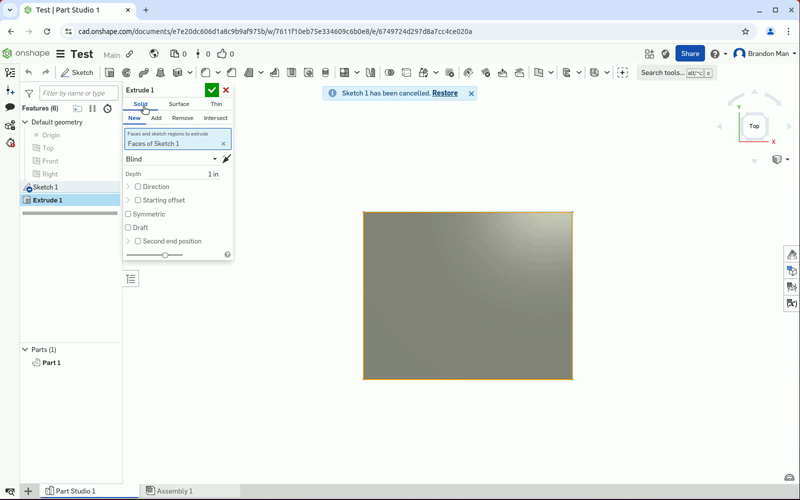
click(143, 106)
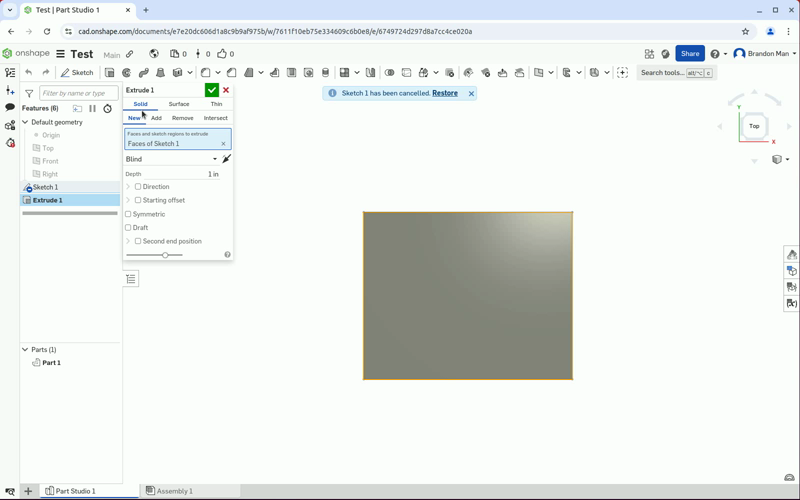
mouse_move(137, 120)
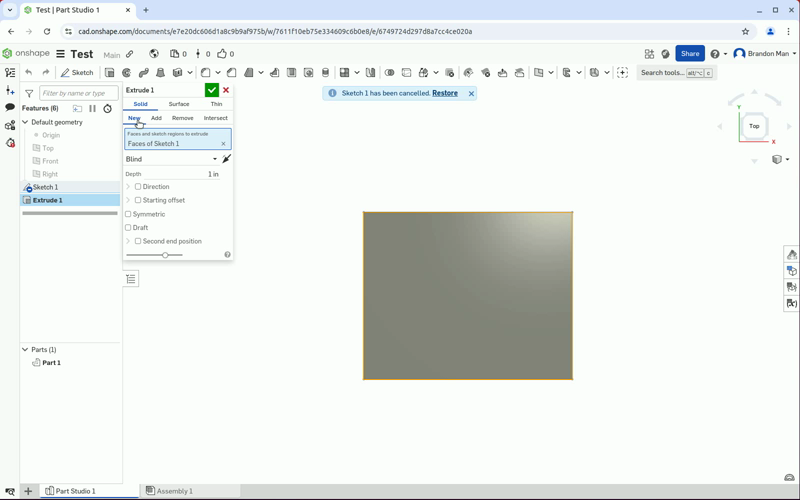
click(137, 120)
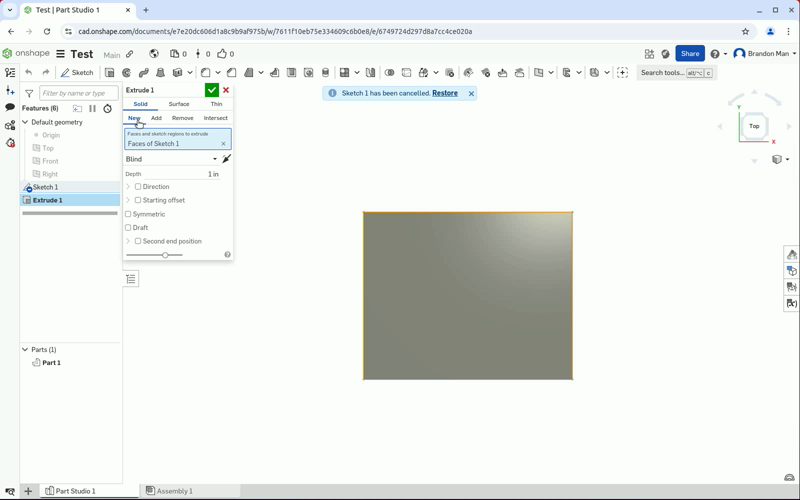
key(tab, 4)
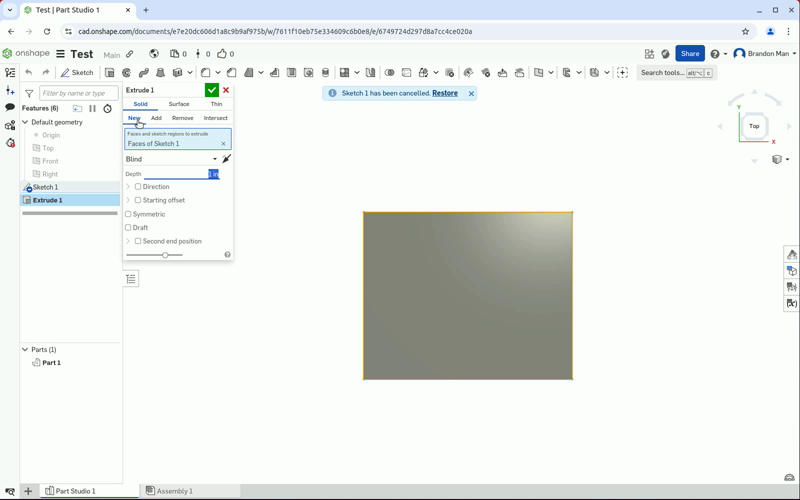
text(17.09)
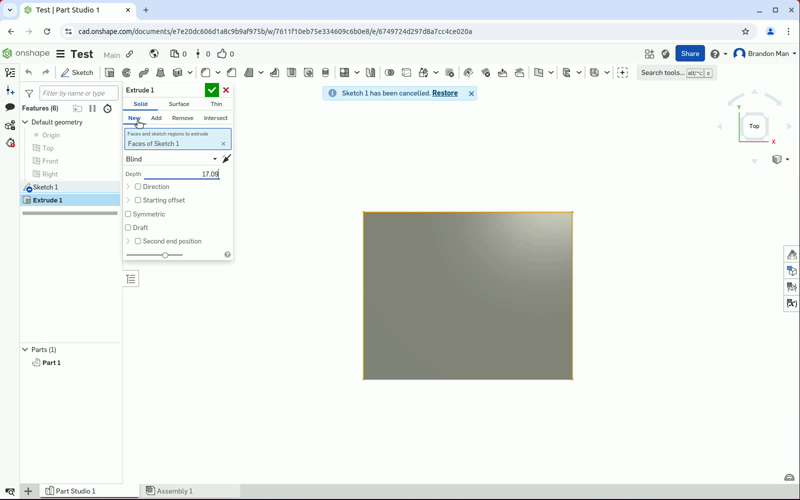
key(enter)
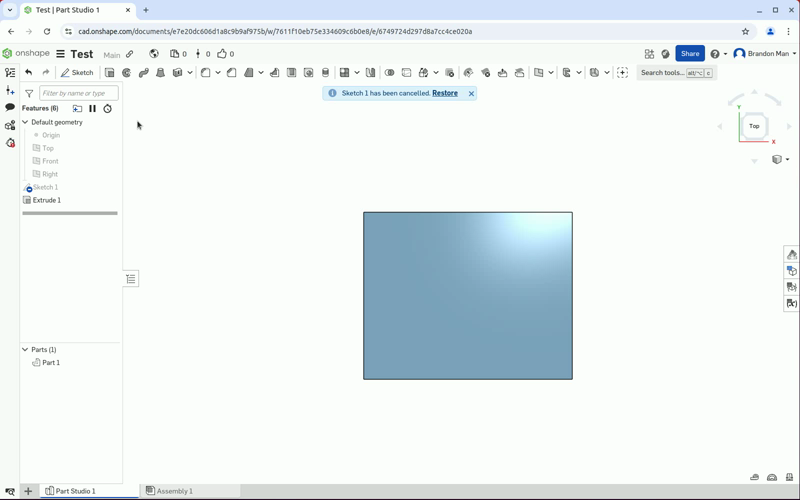
key(shift+h)
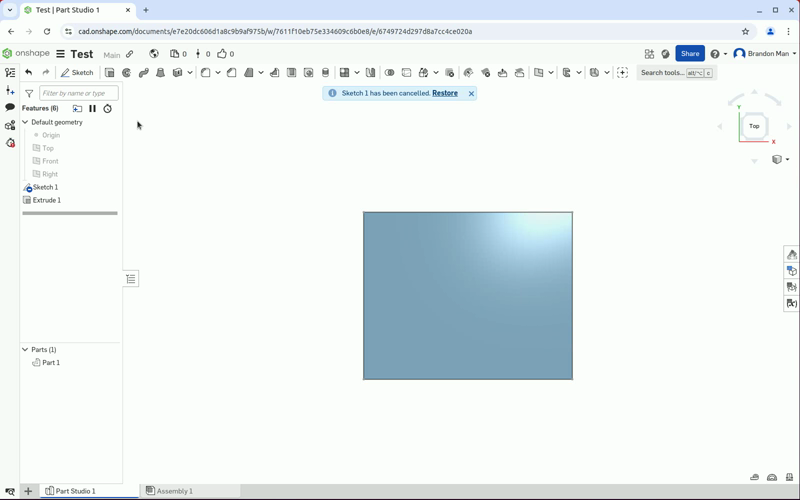
key(shift+h)
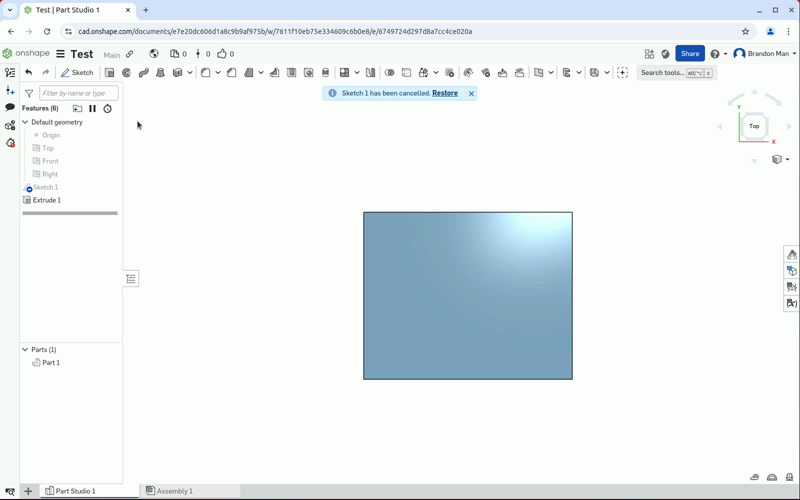
mouse_move(73, 189)
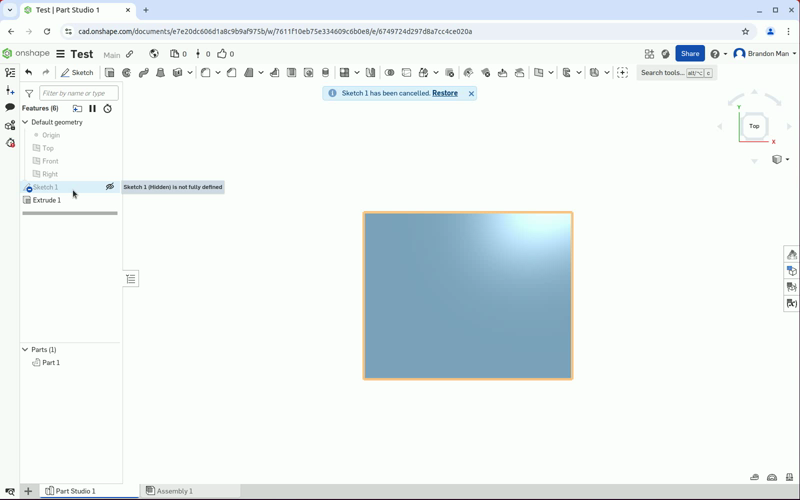
click(73, 189)
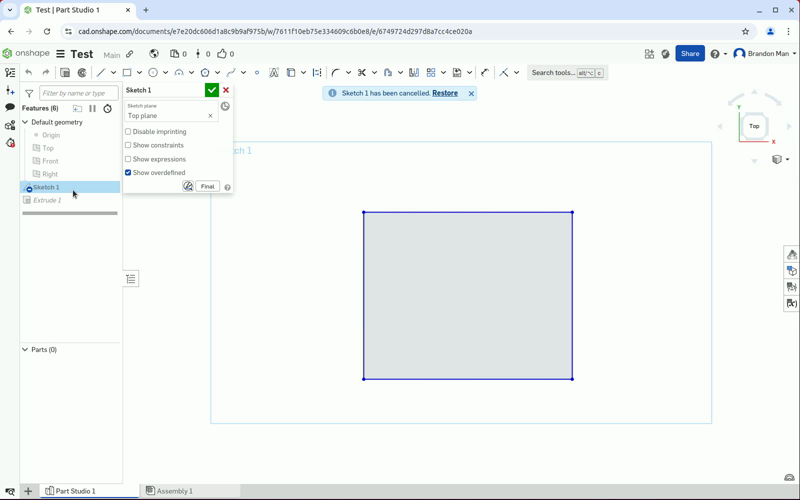
mouse_move(229, 92)
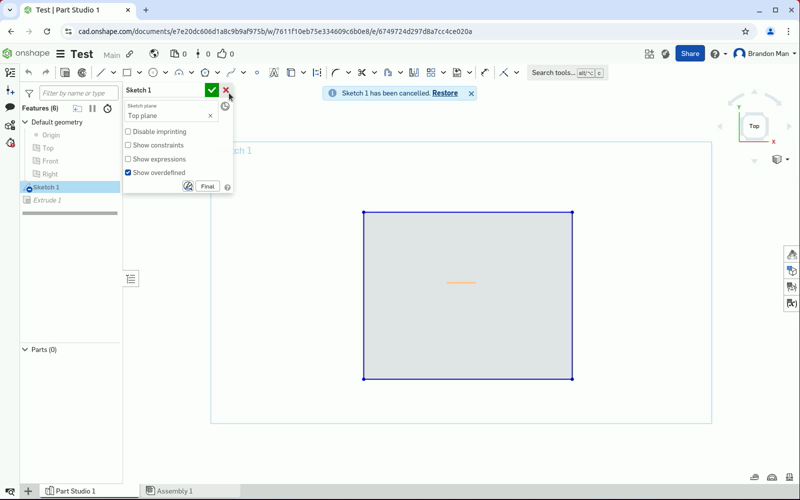
click(229, 92)
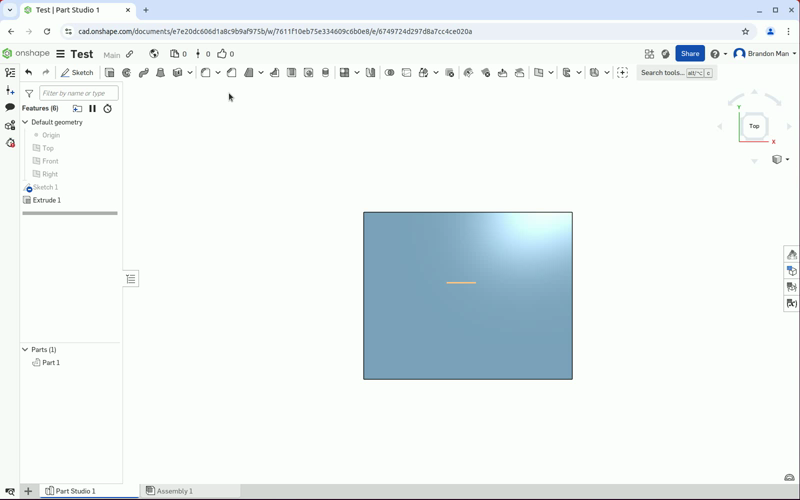
mouse_move(73, 352)
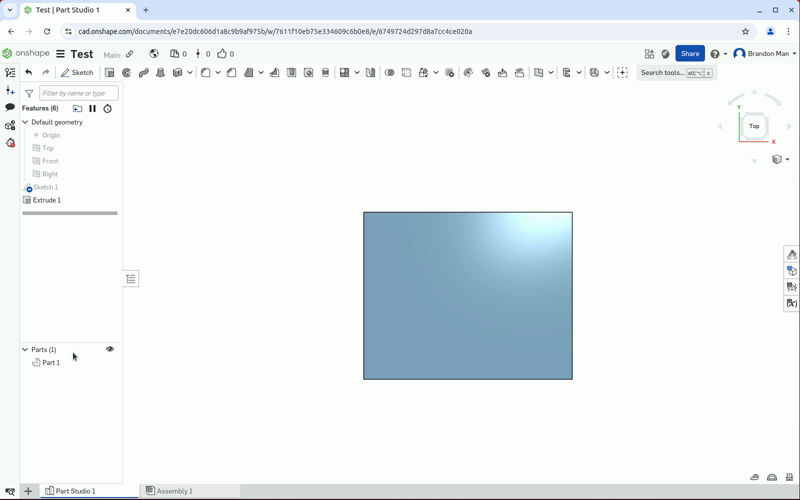
key(y)
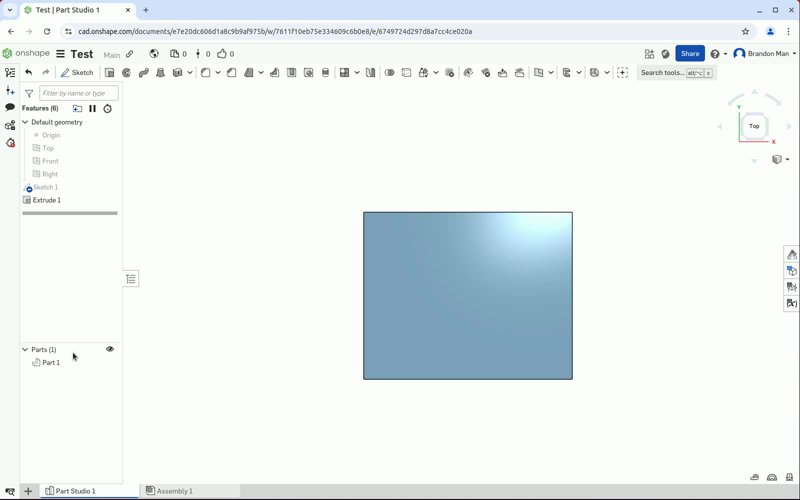
key(shift+p)
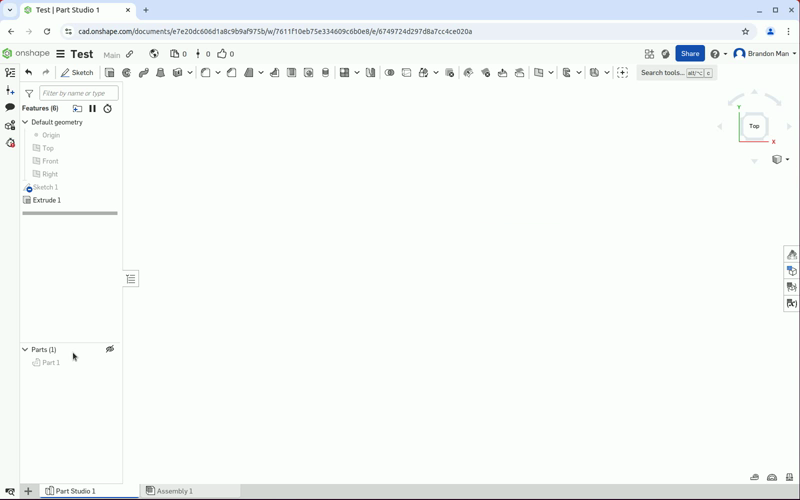
key(space)
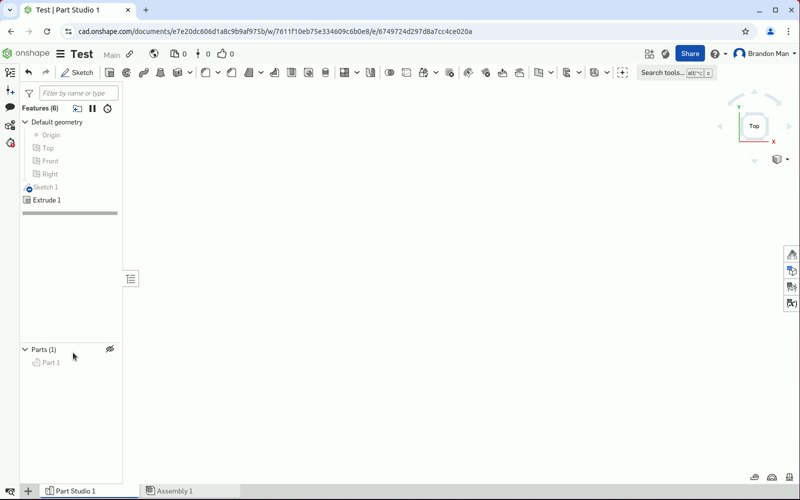
key_down(shift)
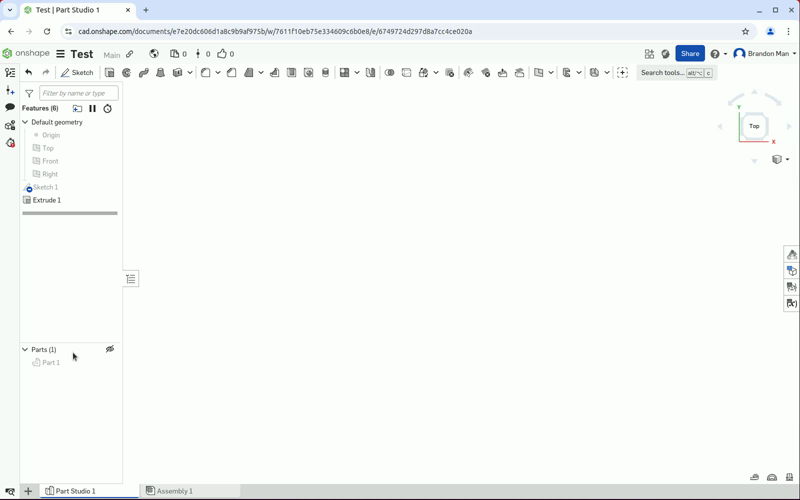
key(up)
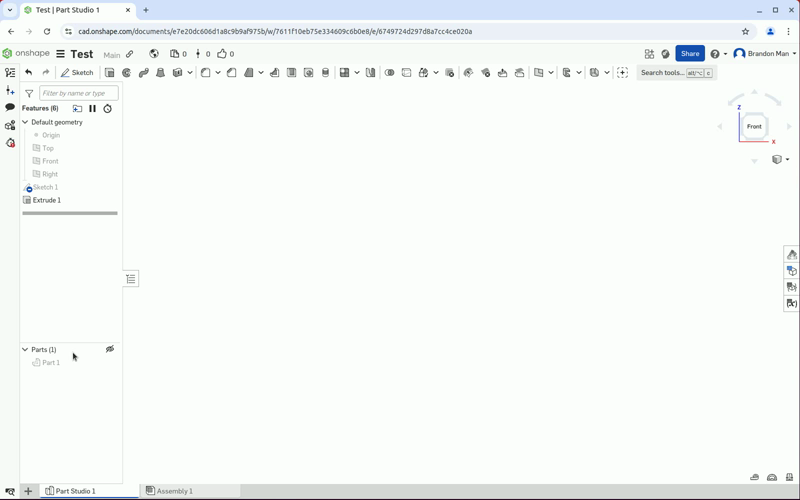
key_up(shift)
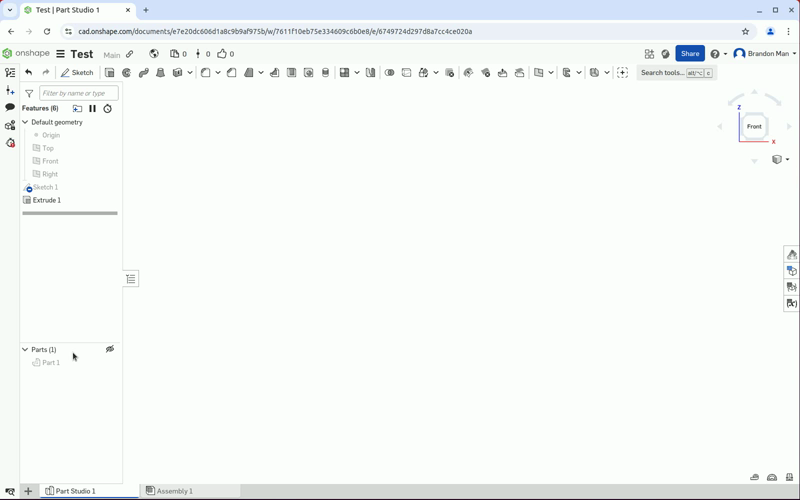
mouse_move(73, 352)
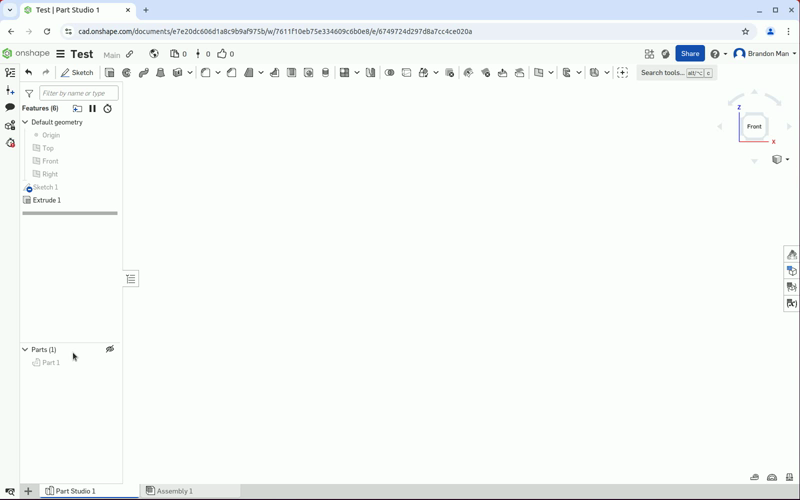
key(shift+y)
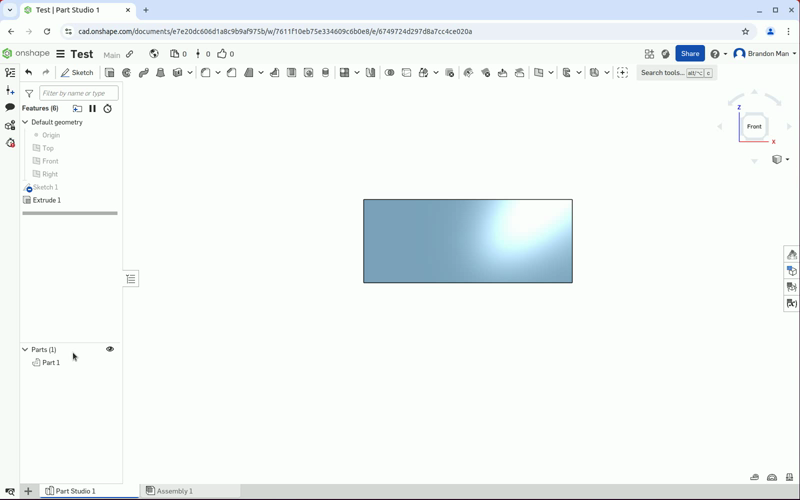
mouse_move(541, 75)
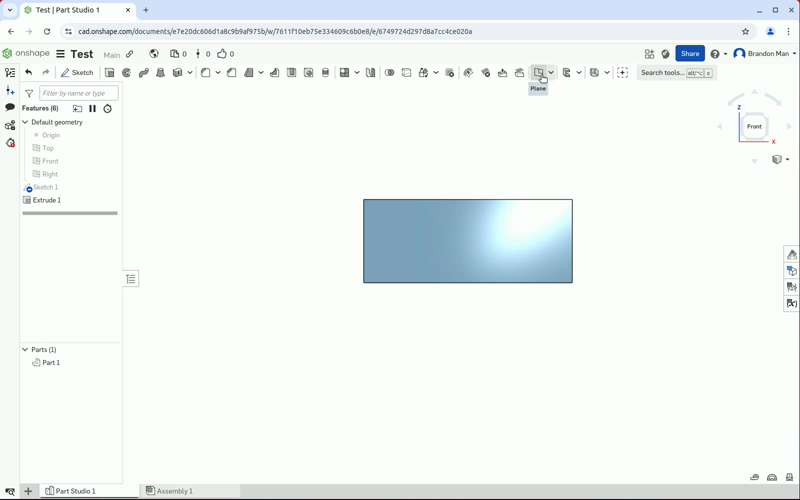
click(541, 75)
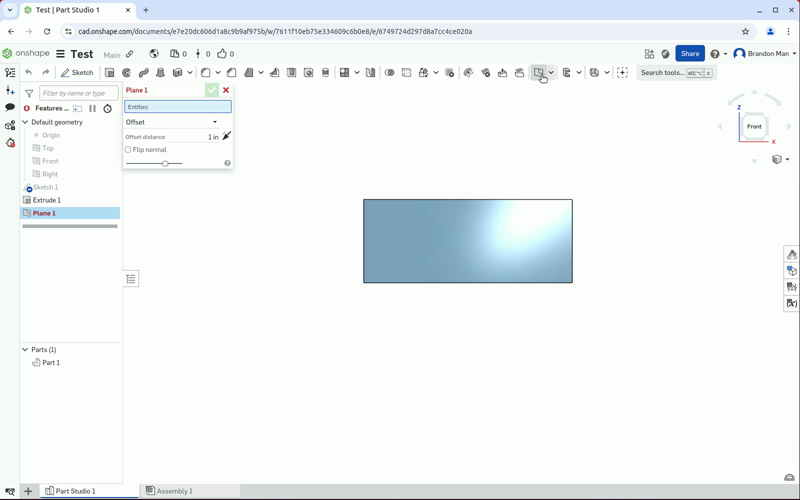
mouse_move(73, 163)
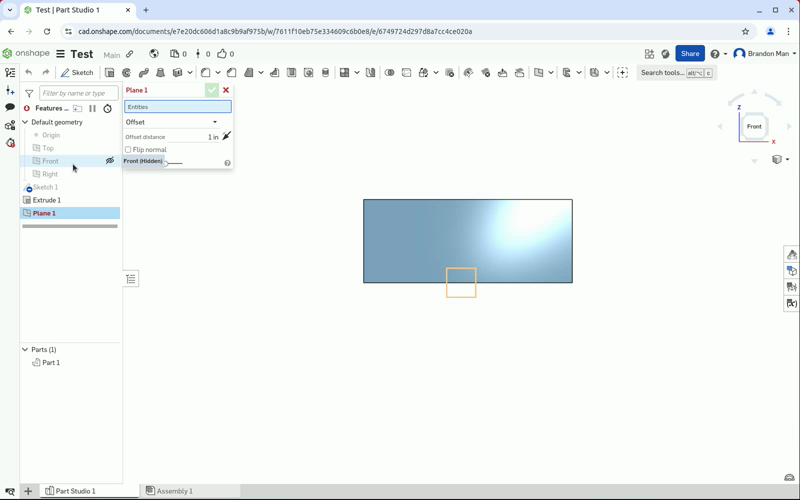
click(73, 163)
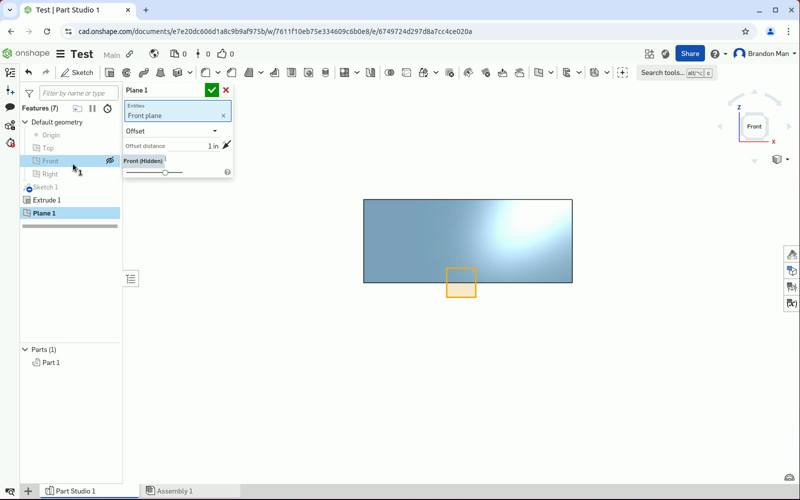
key(tab, 2)
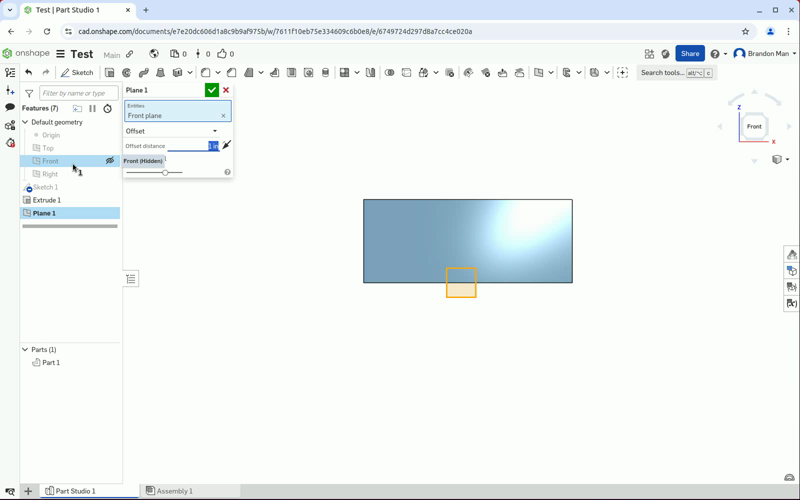
text(19.75)
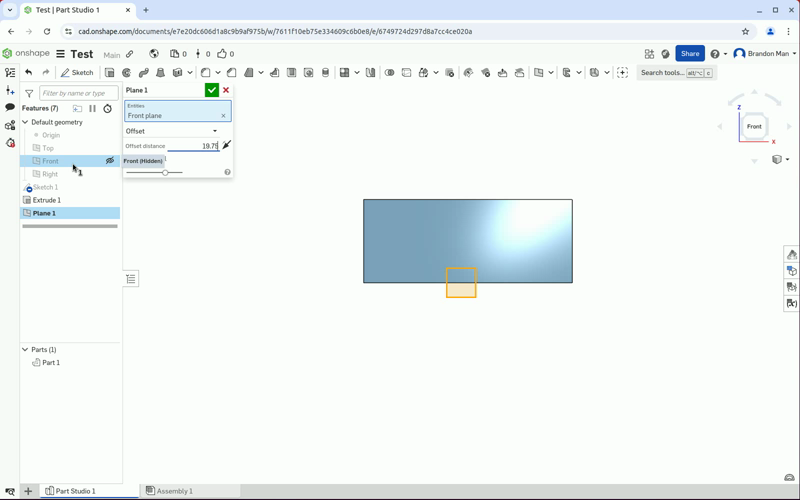
key(enter, 2)
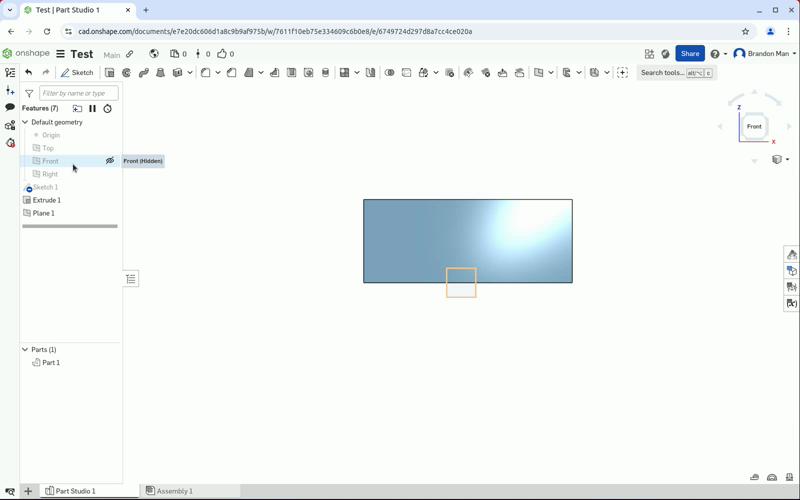
key(shift+s)
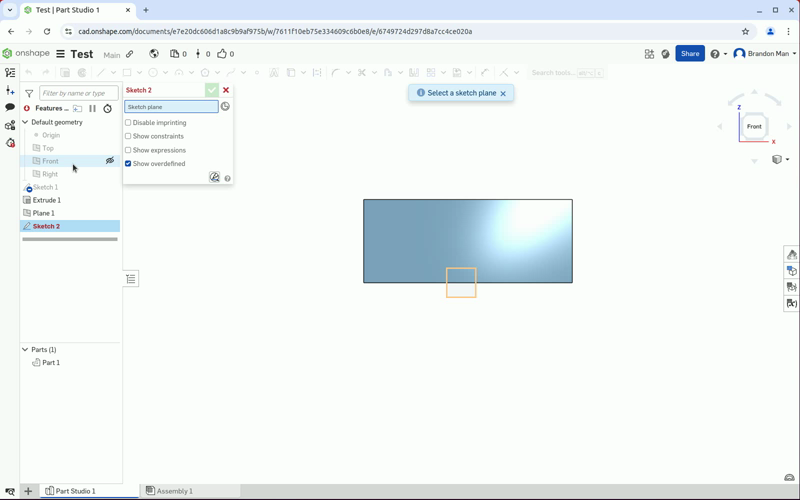
mouse_move(73, 215)
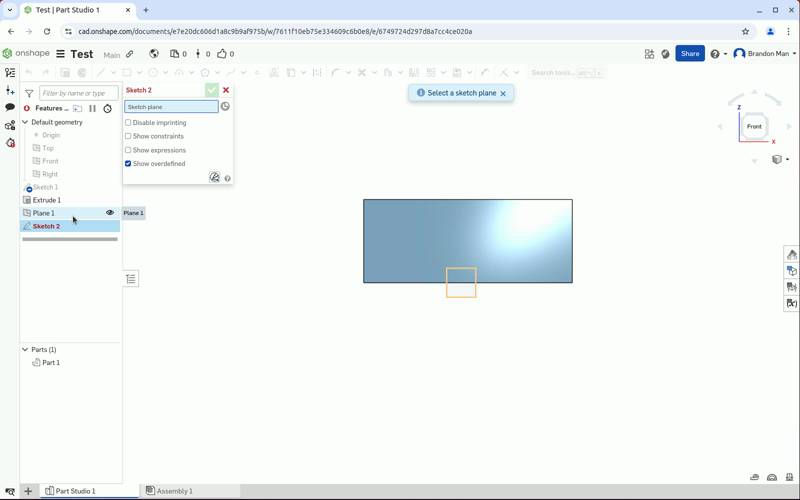
click(73, 215)
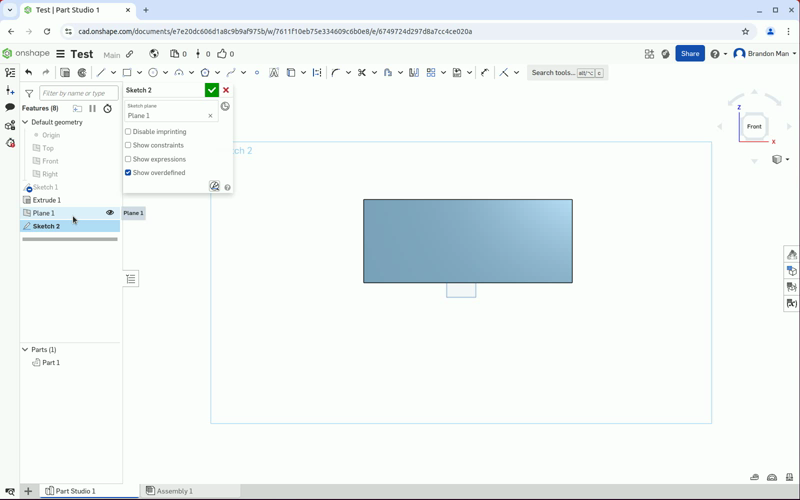
mouse_move(73, 352)
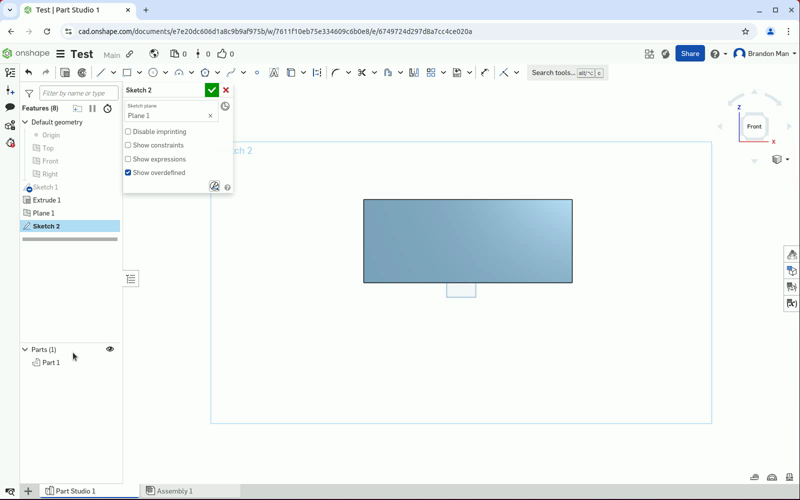
key(y)
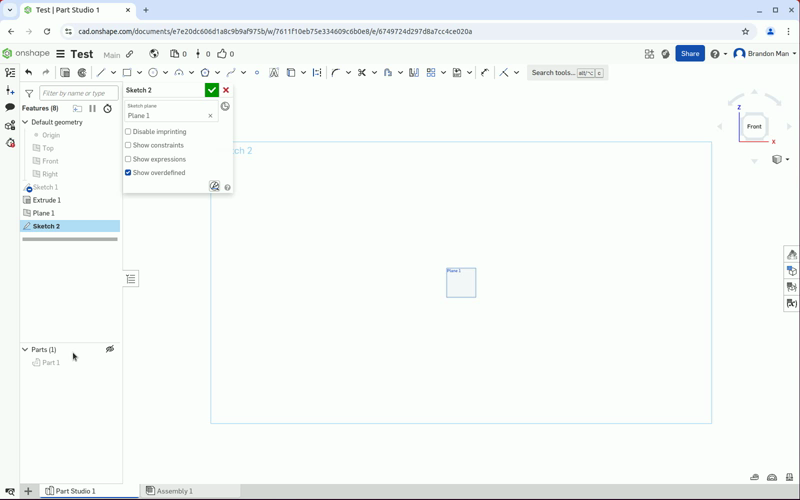
key(c)
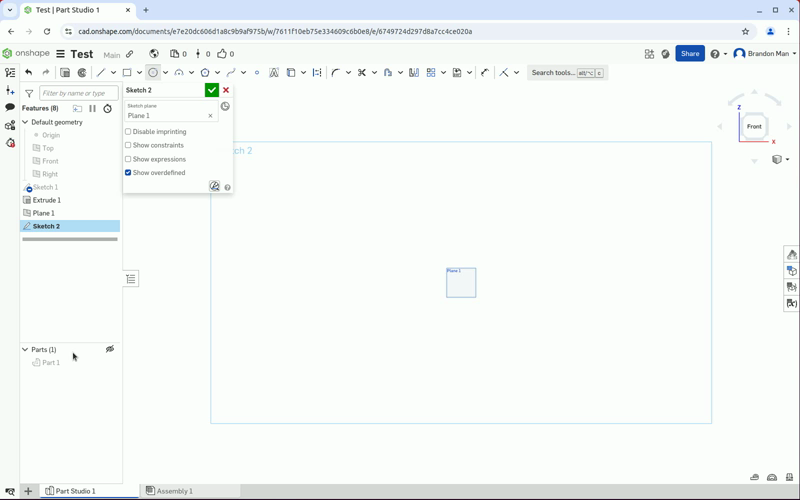
key_down(shift)
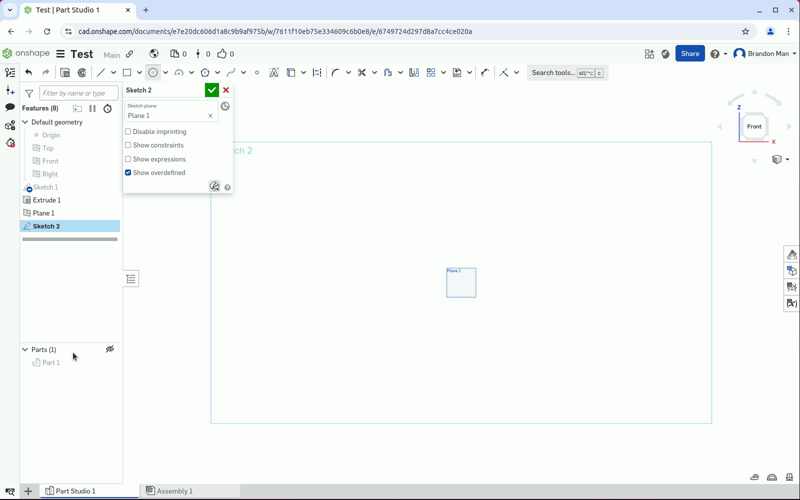
mouse_move(368, 279)
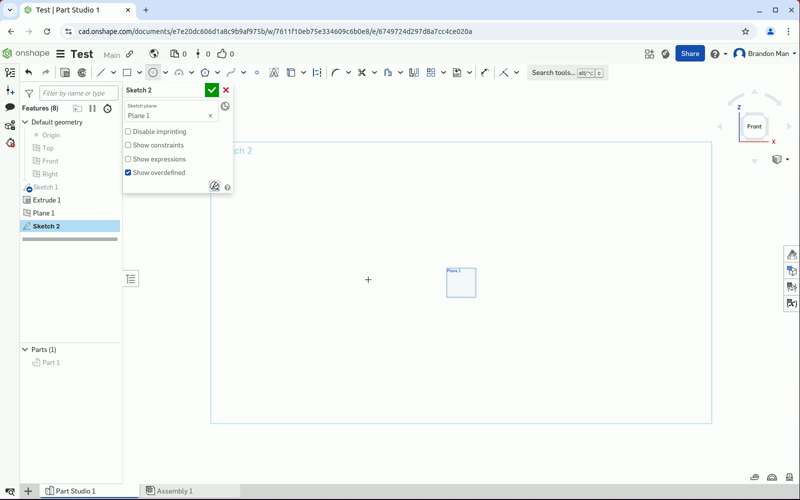
click(368, 279)
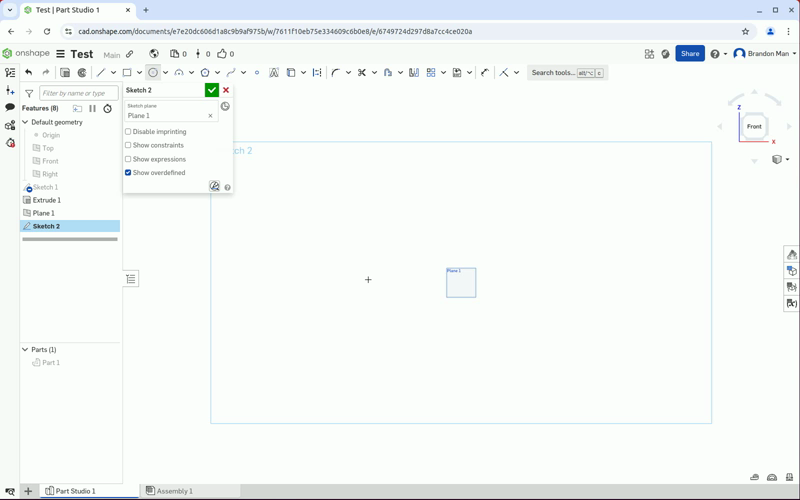
key_up(shift)
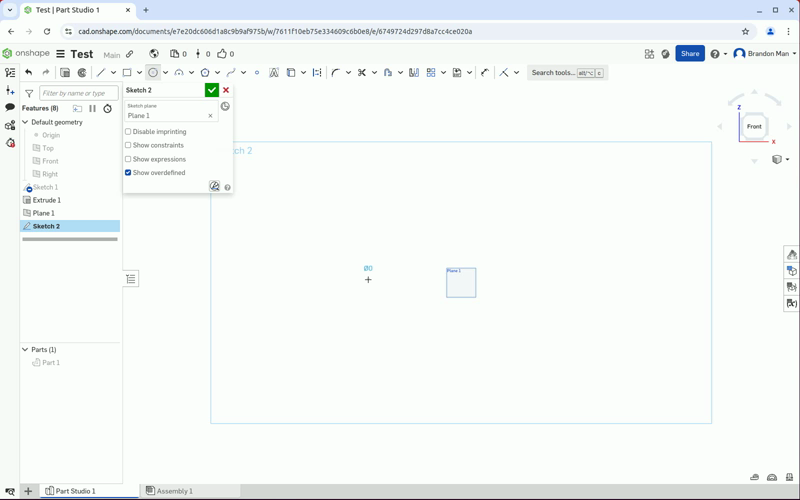
mouse_move(370, 279)
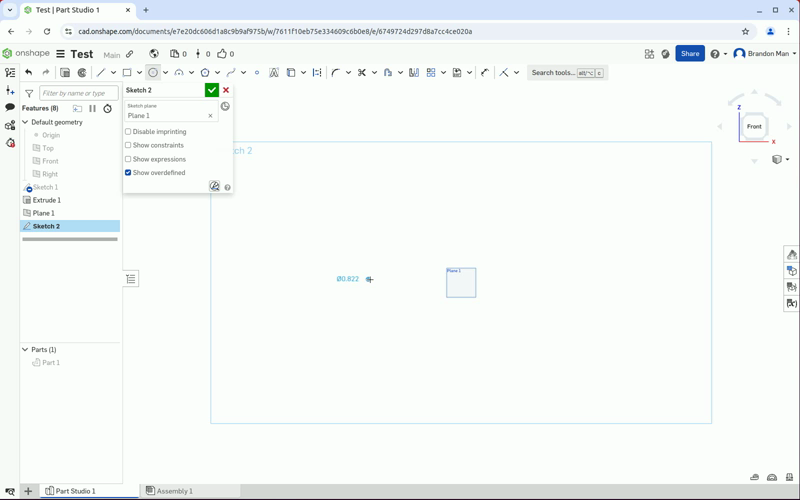
scroll(6)
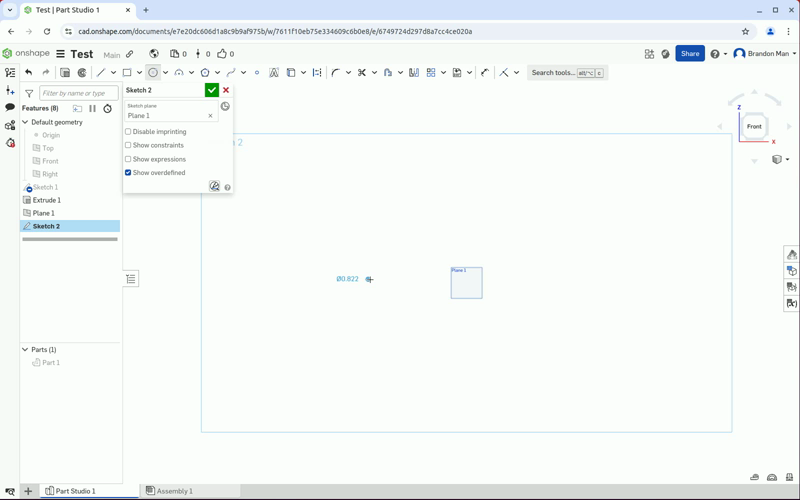
scroll(6)
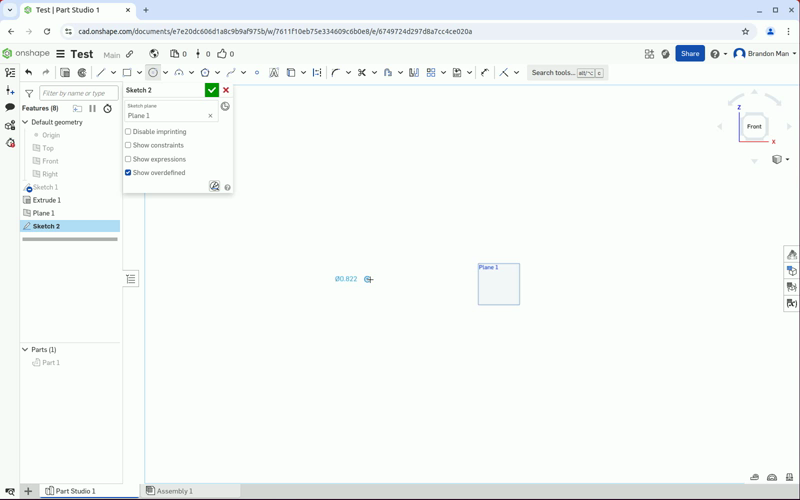
scroll(6)
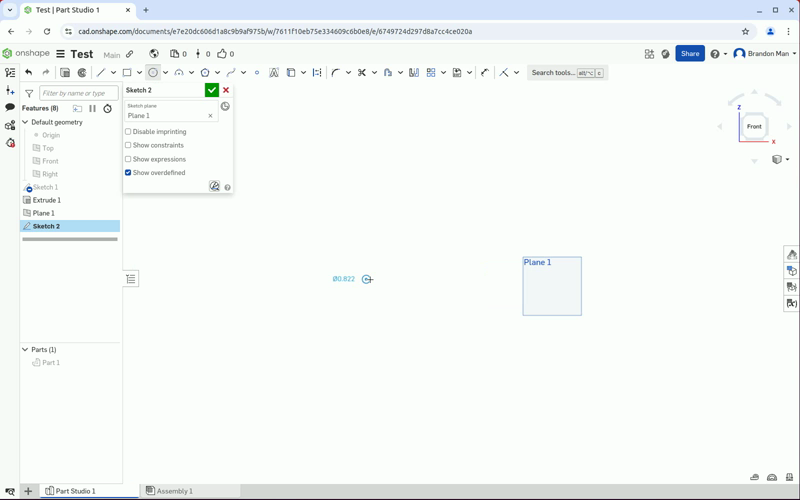
scroll(6)
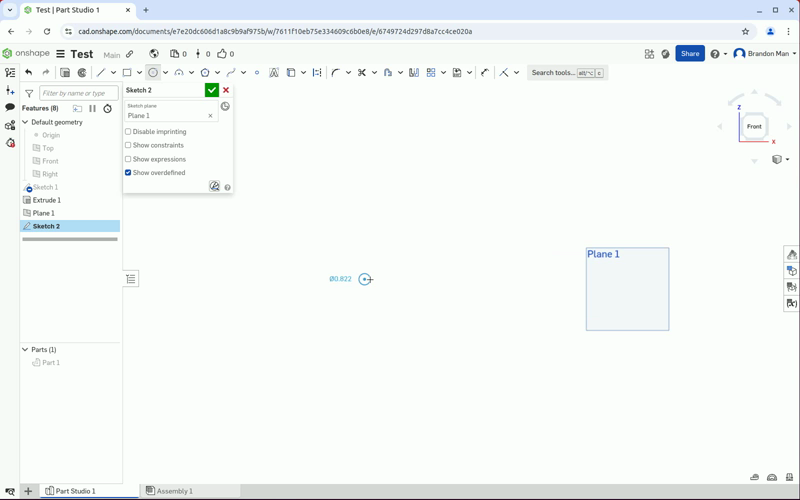
scroll(6)
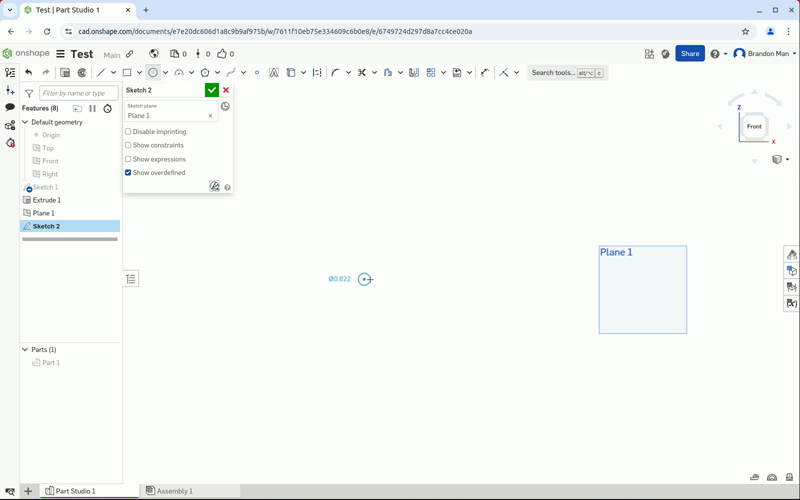
scroll(6)
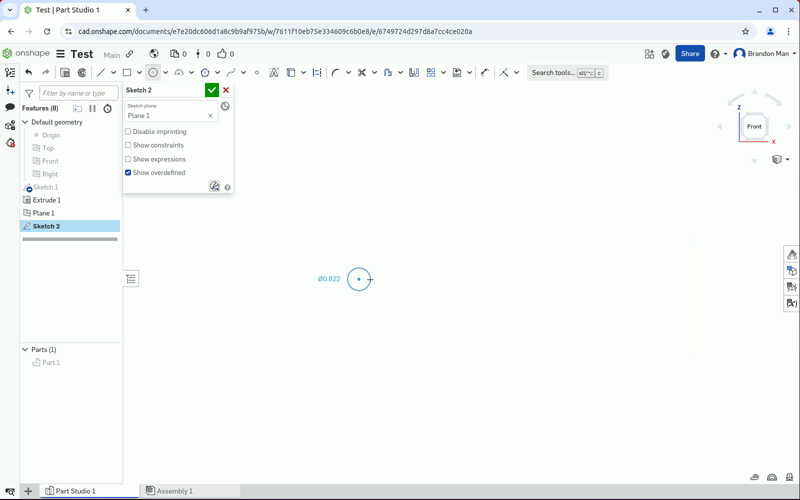
scroll(6)
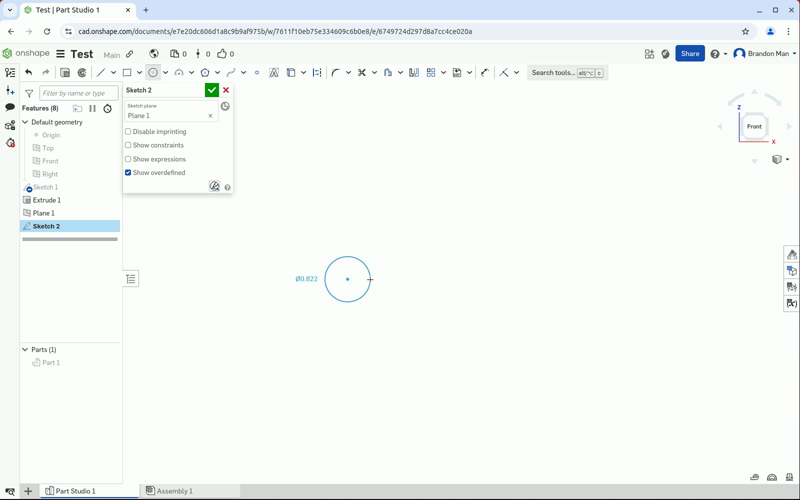
click(370, 279)
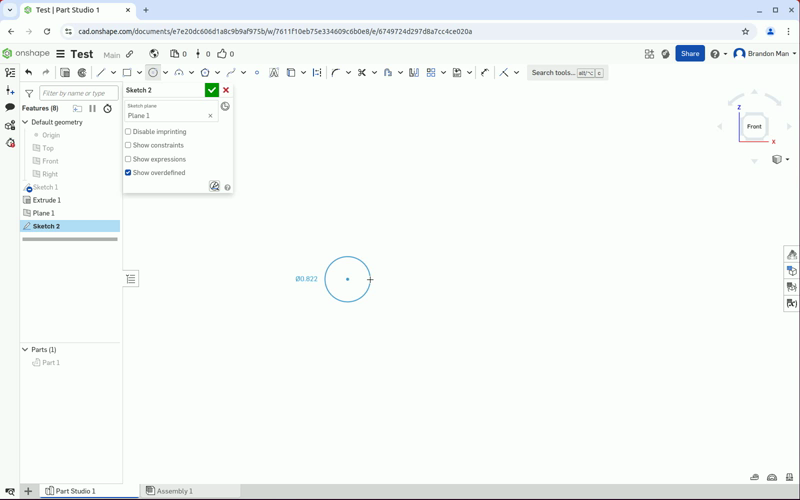
scroll(-6)
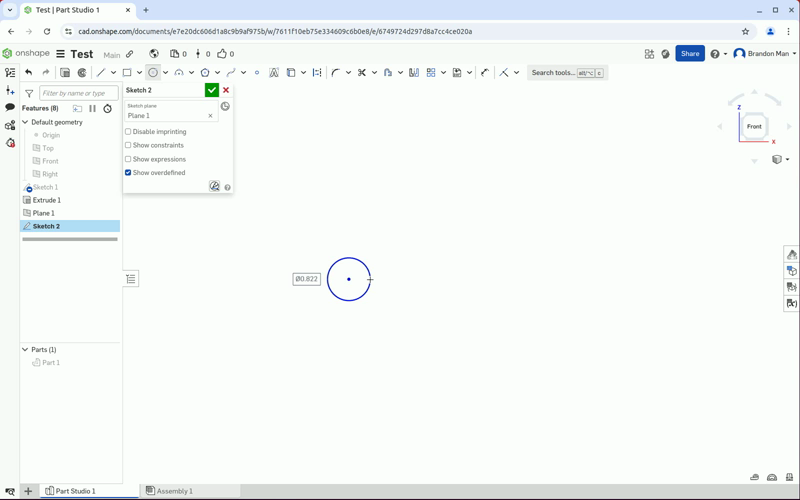
scroll(-6)
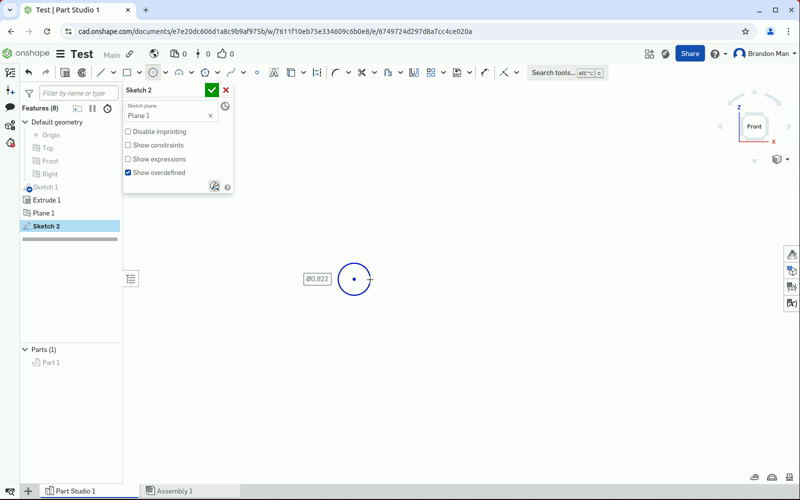
scroll(-6)
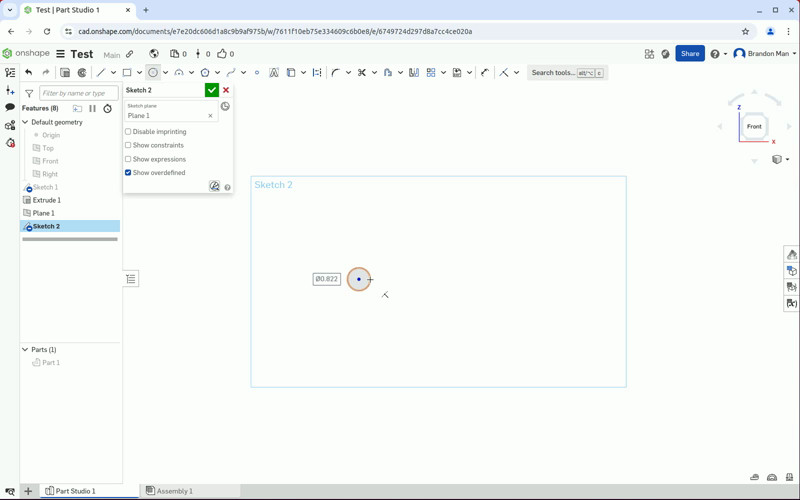
scroll(-6)
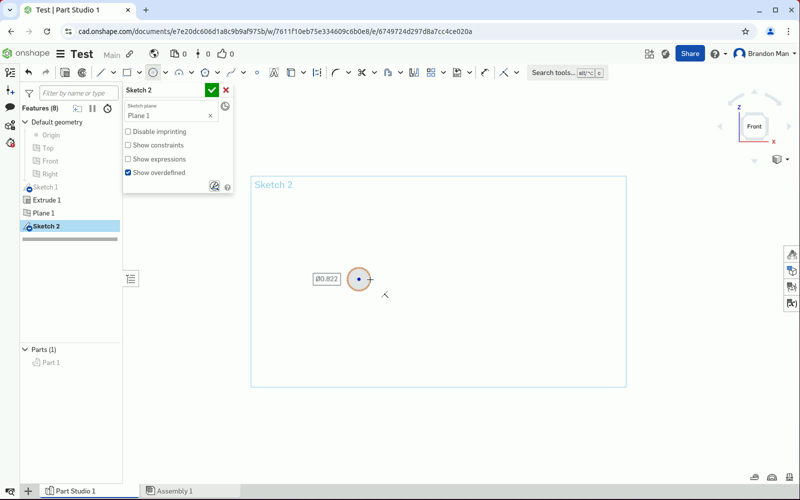
scroll(-6)
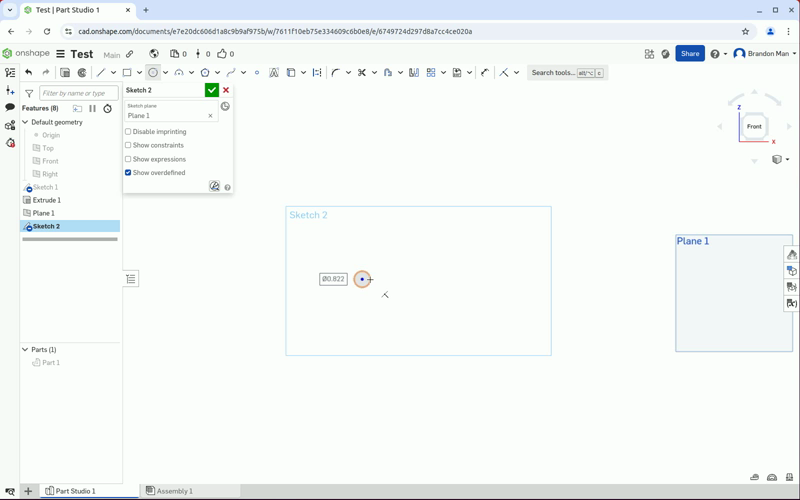
scroll(-6)
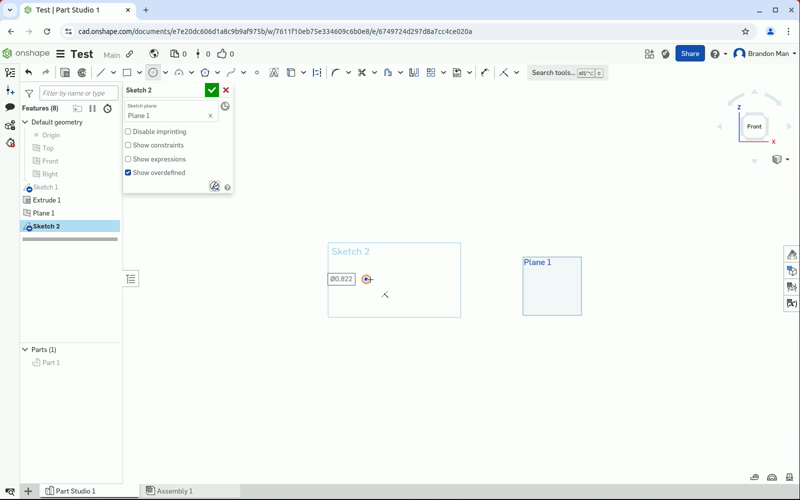
scroll(-6)
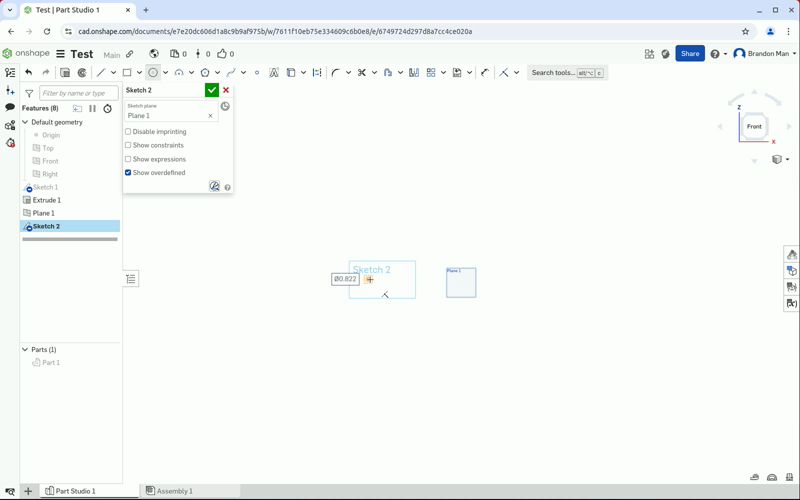
key(esc)
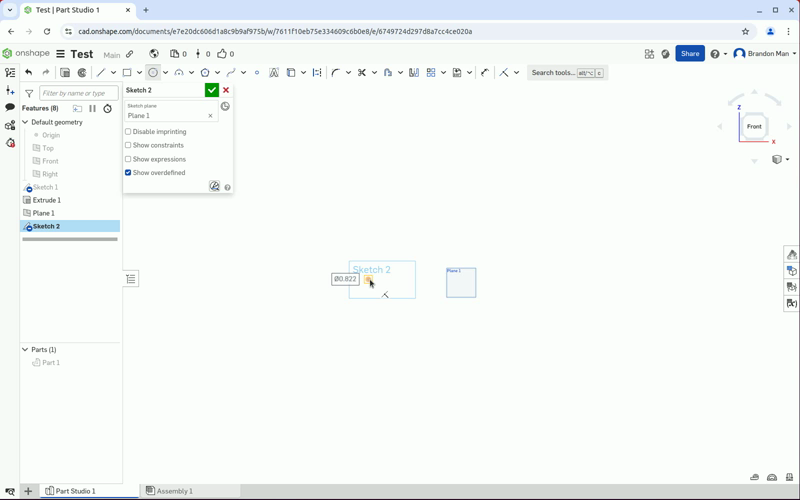
mouse_move(366, 279)
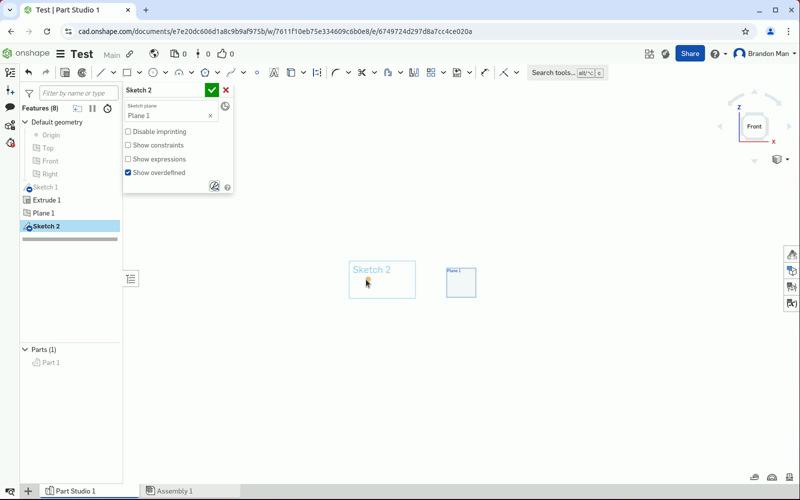
scroll(6)
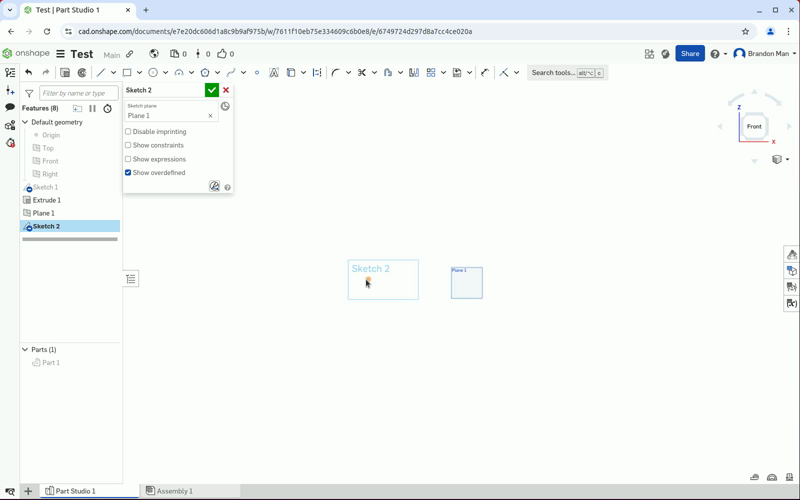
scroll(6)
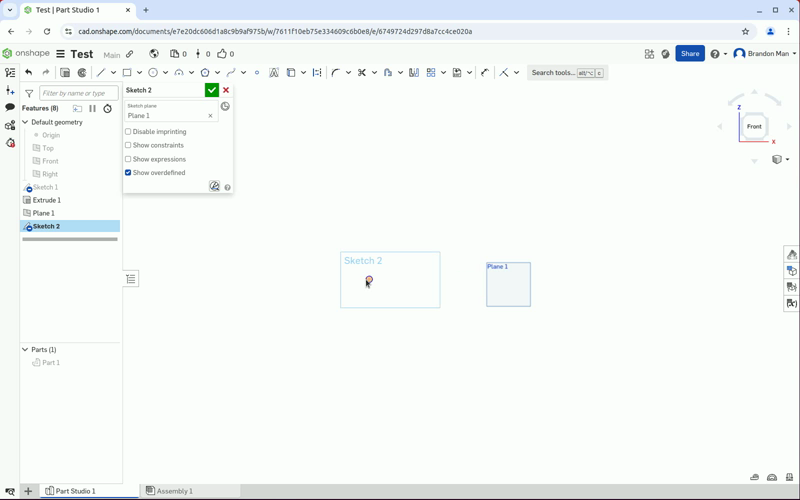
scroll(6)
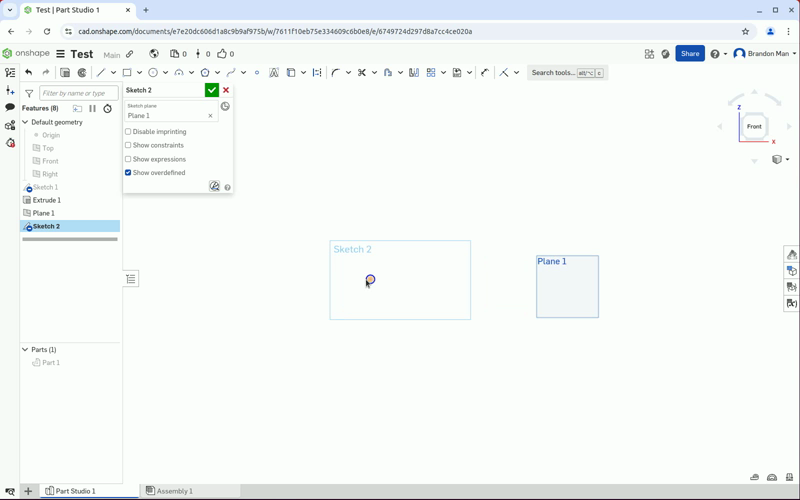
scroll(6)
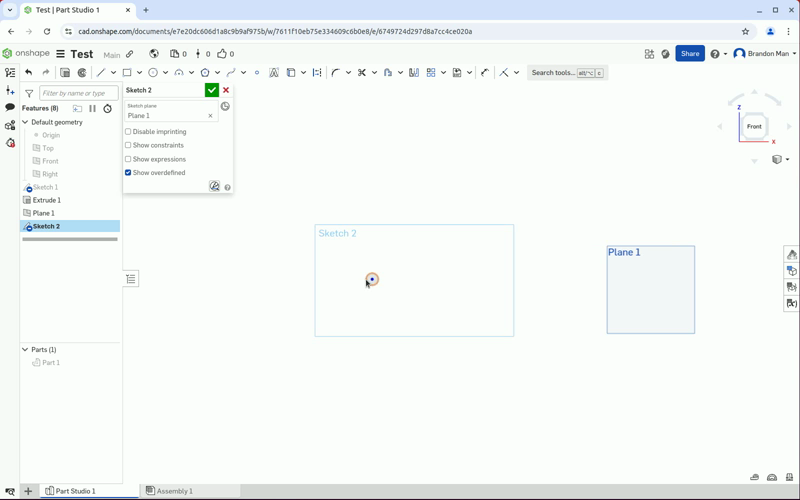
scroll(6)
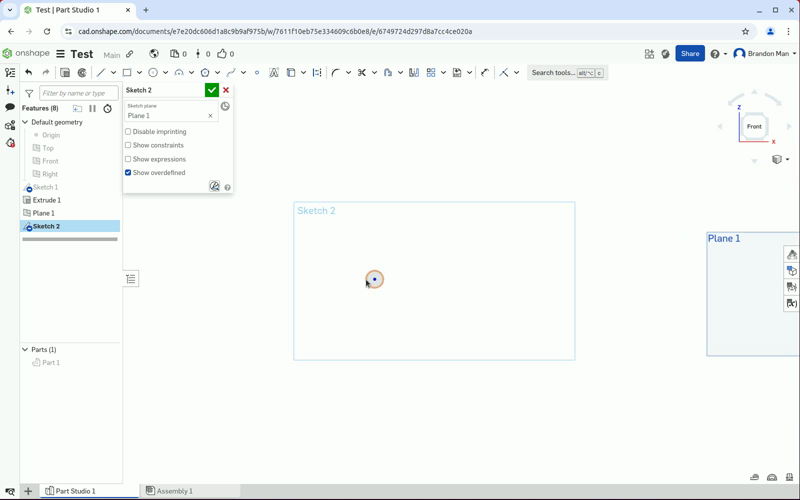
scroll(6)
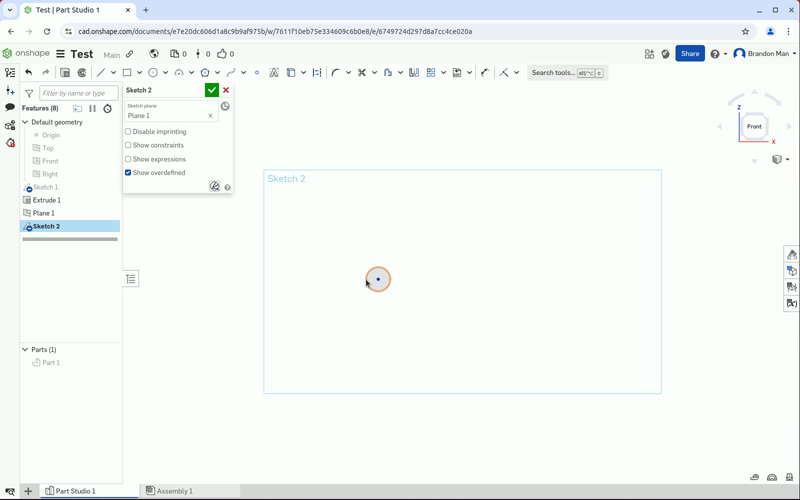
scroll(6)
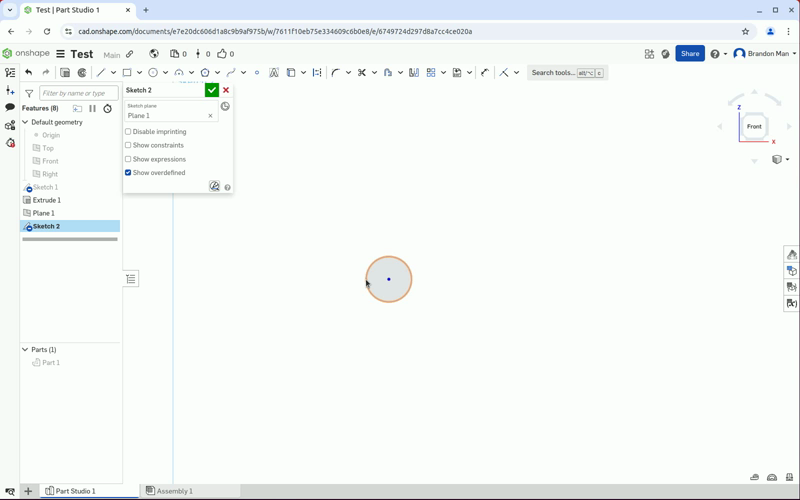
click(366, 279)
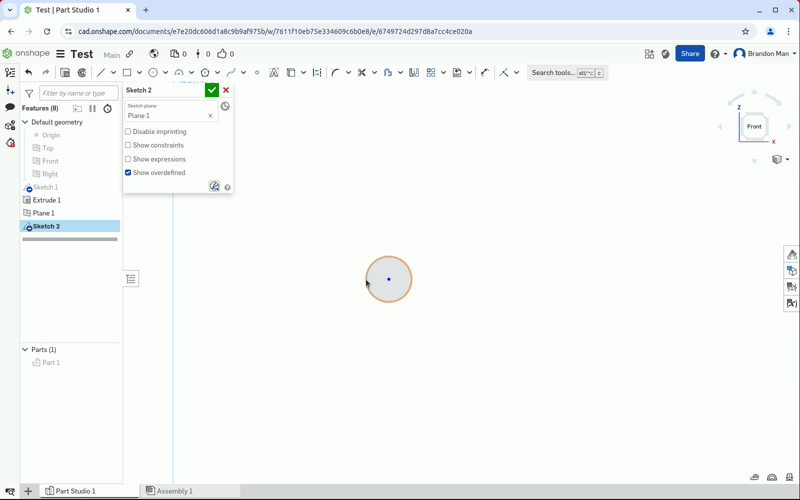
scroll(-6)
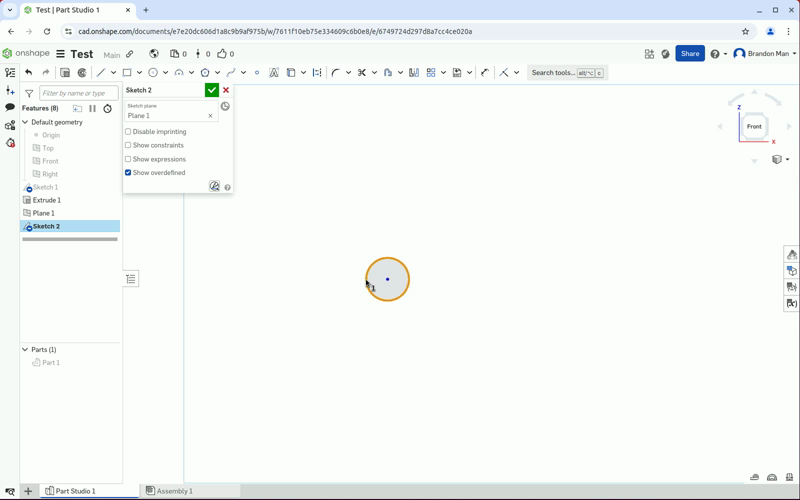
scroll(-6)
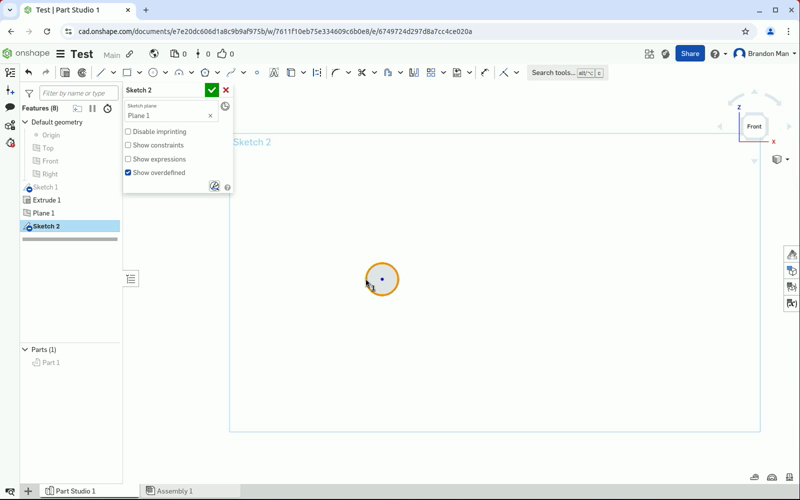
scroll(-6)
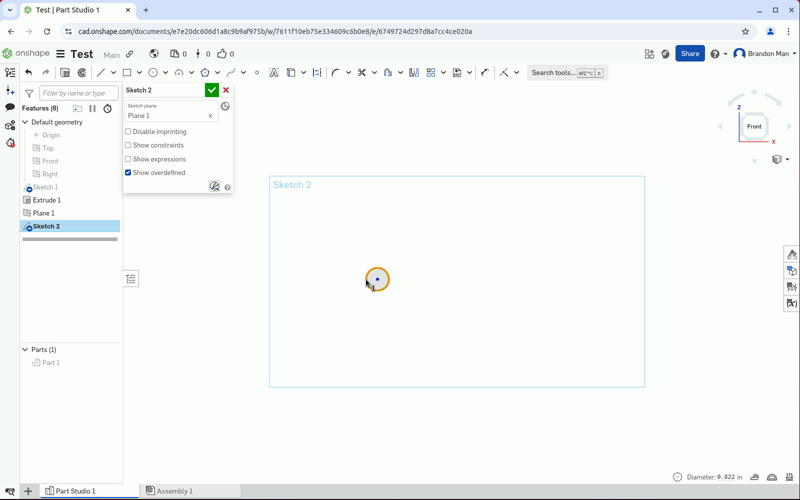
scroll(-6)
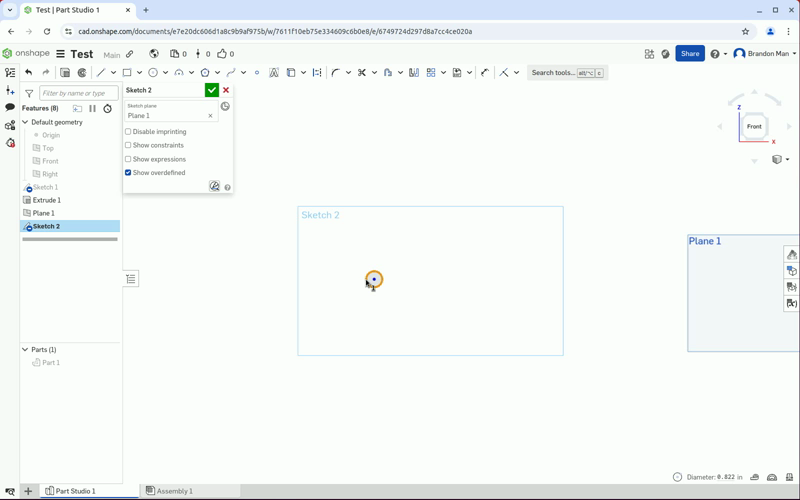
scroll(-6)
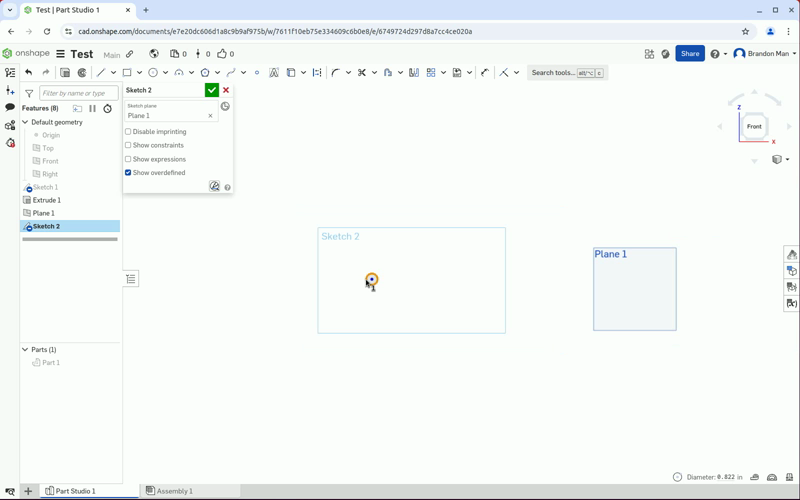
scroll(-6)
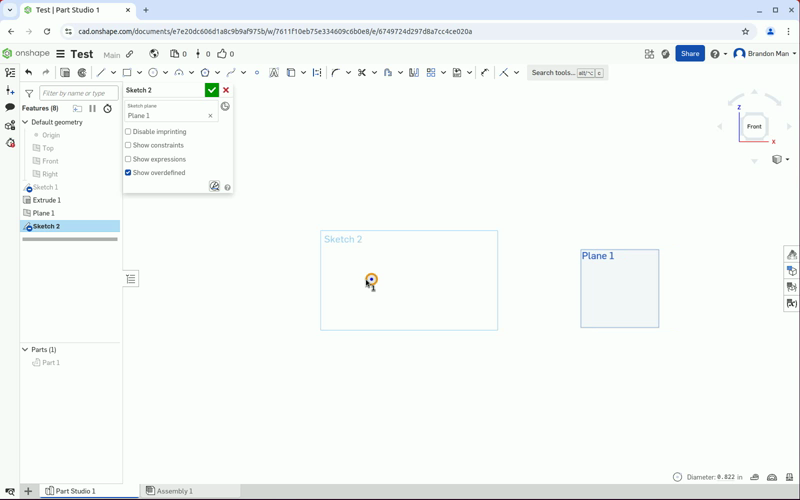
scroll(-6)
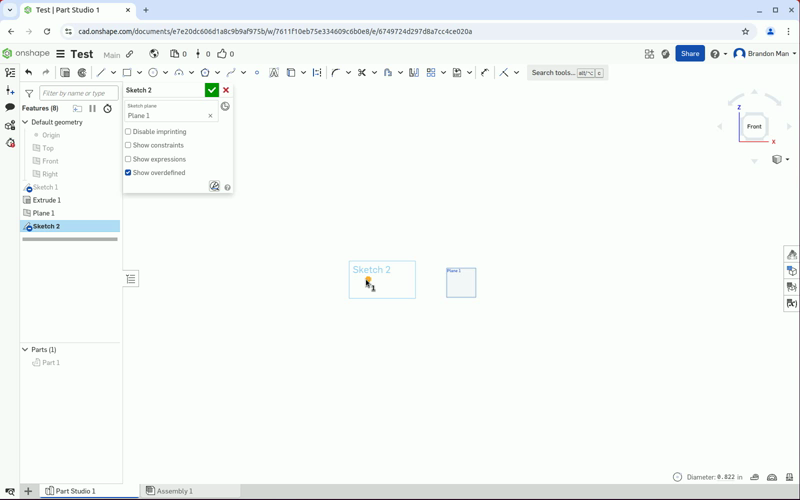
mouse_move(73, 352)
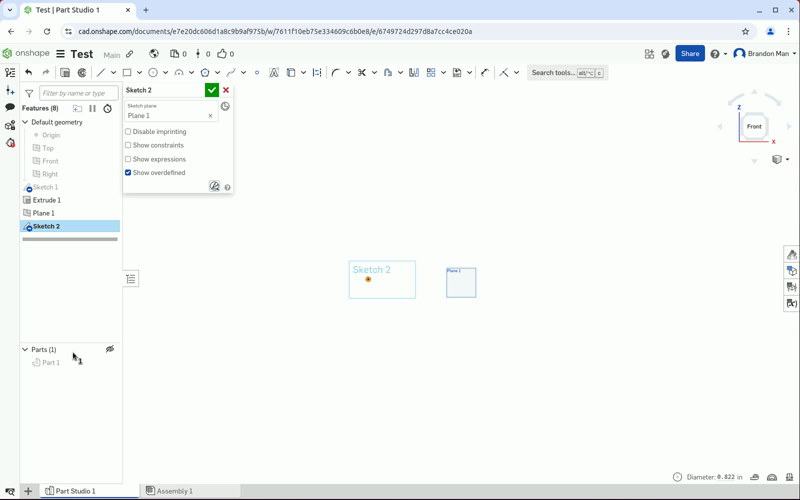
key(shift+y)
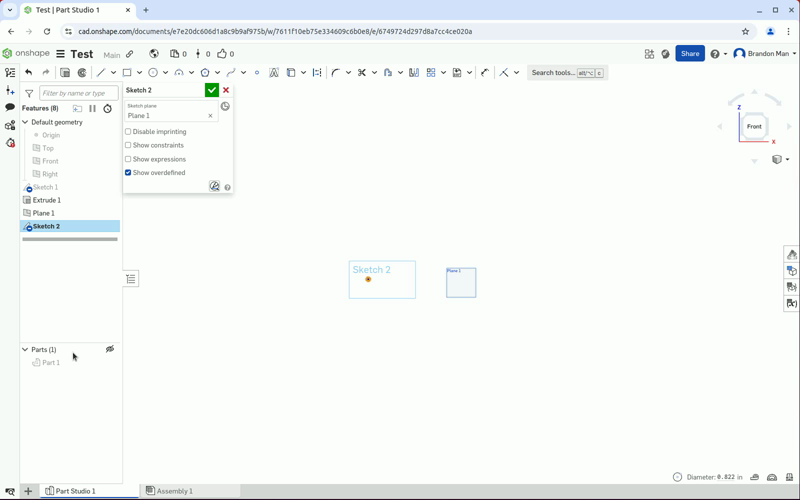
key(shift+e)
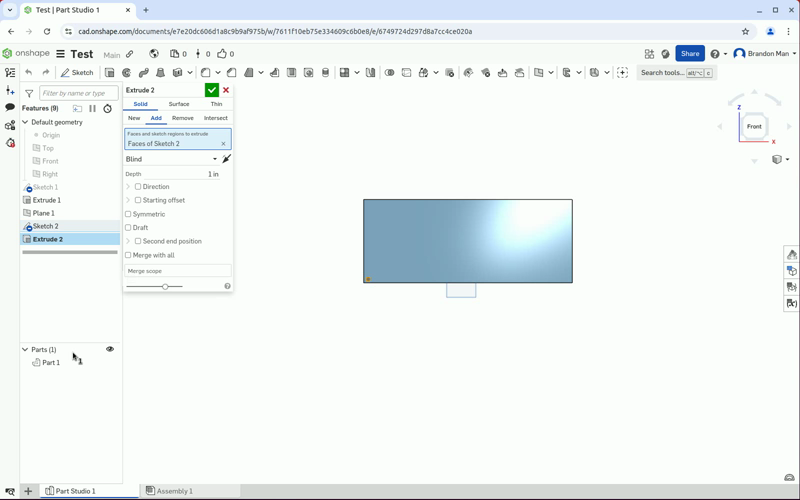
mouse_move(143, 106)
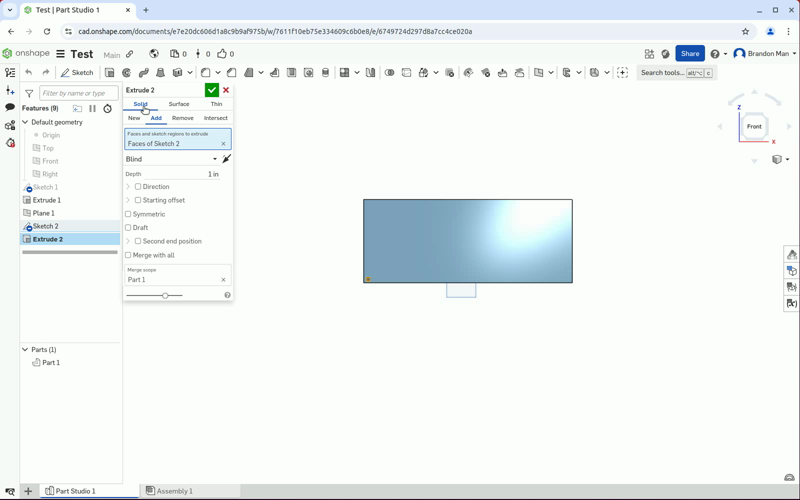
click(143, 106)
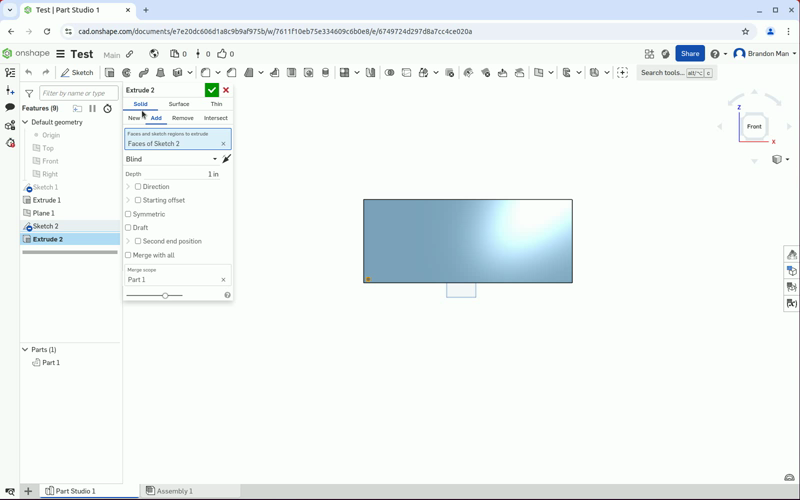
mouse_move(137, 120)
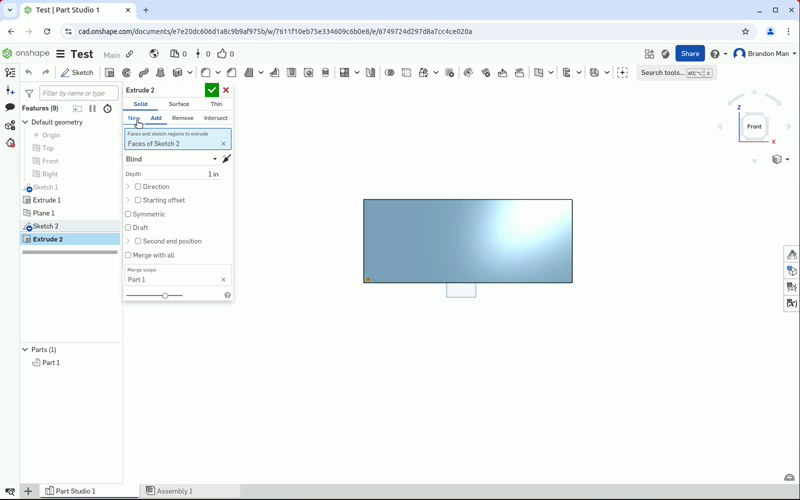
click(137, 120)
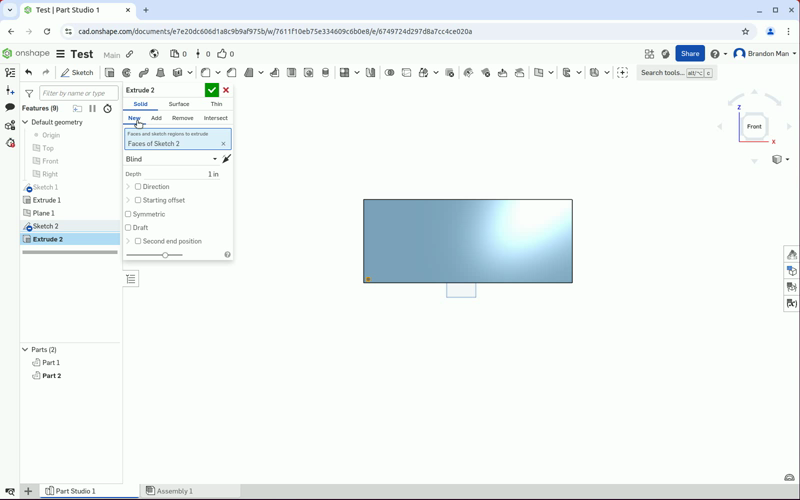
key(tab, 4)
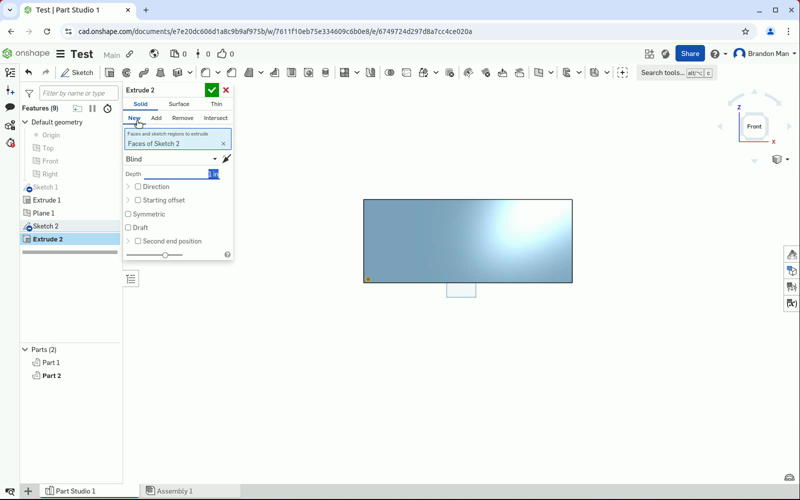
text(0.963)
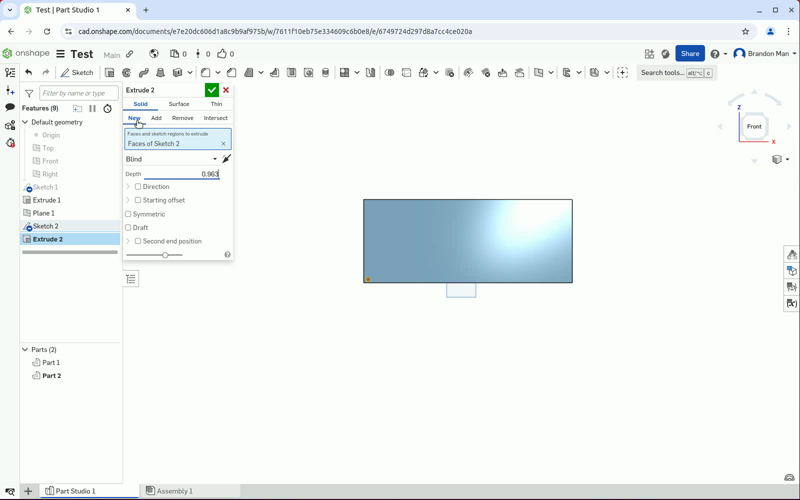
key(enter)
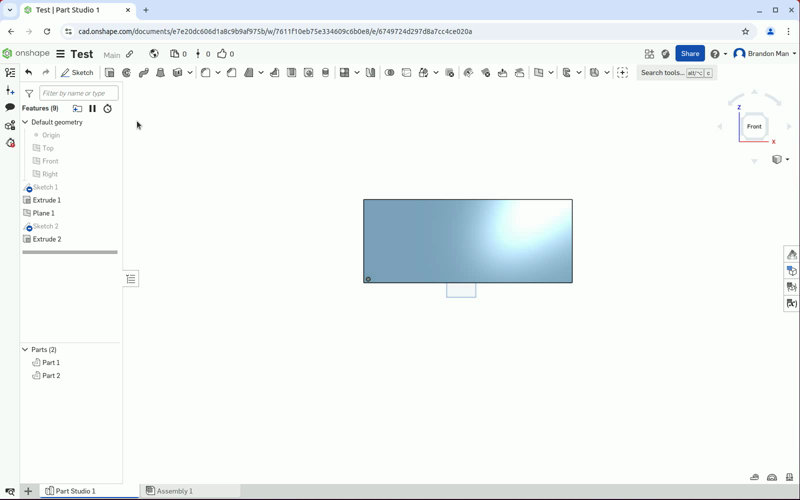
key(shift+h)
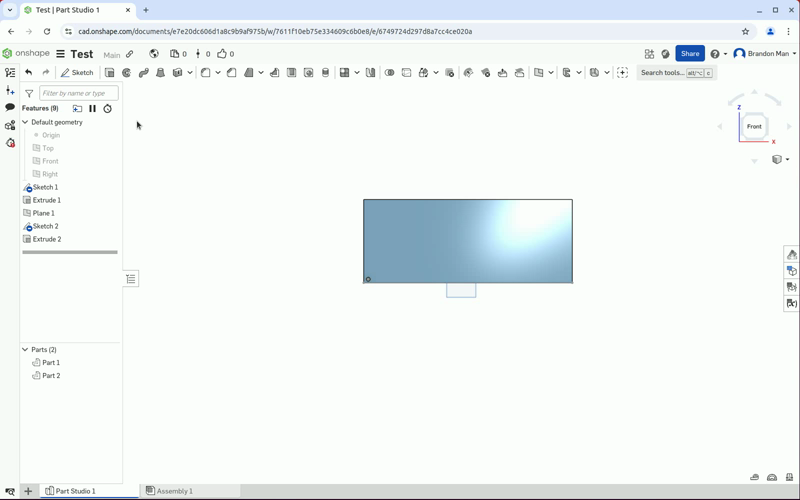
key(shift+h)
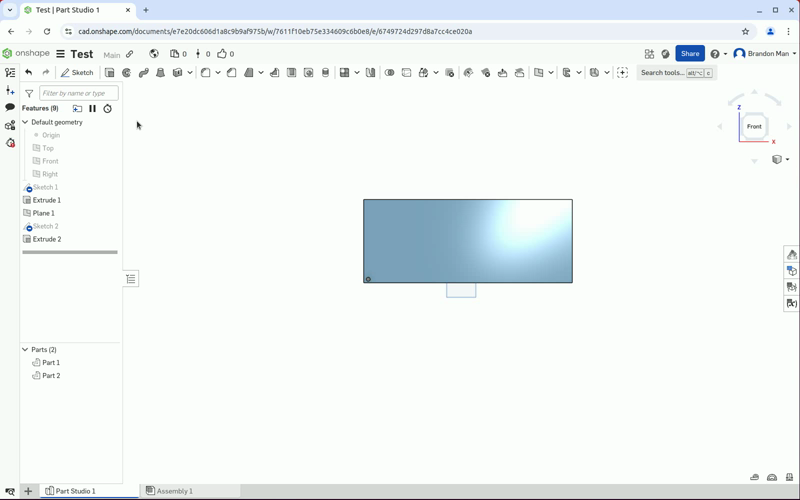
mouse_move(73, 189)
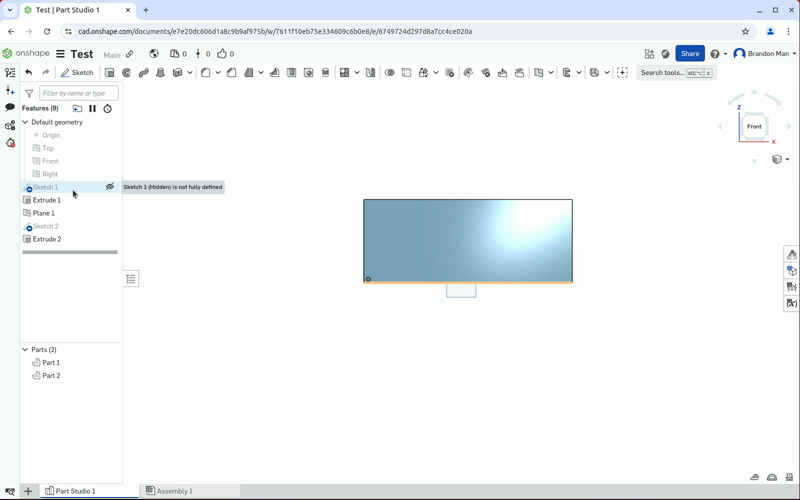
click(73, 189)
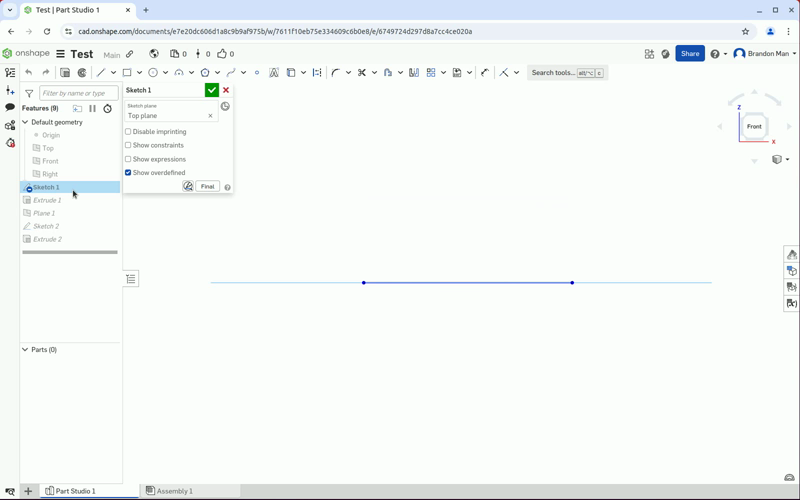
mouse_move(229, 92)
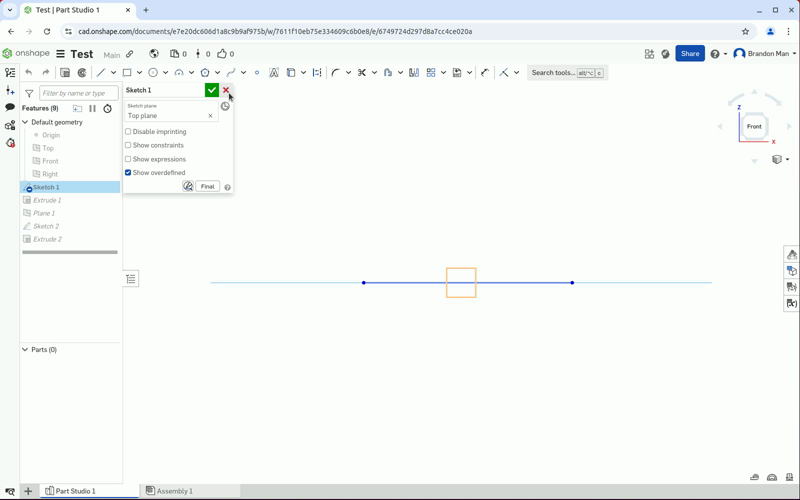
click(229, 92)
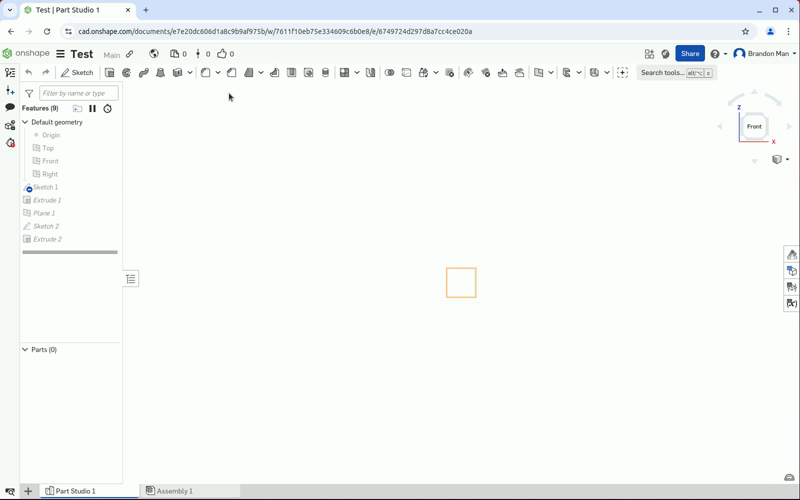
key(shift+s)
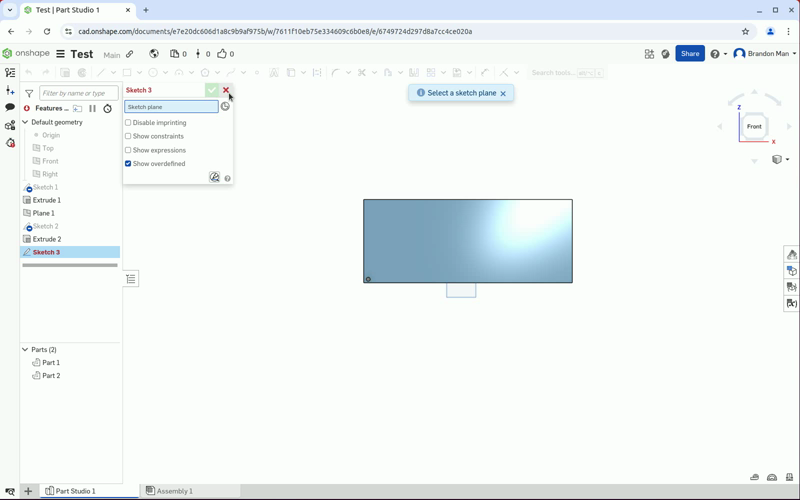
mouse_move(73, 215)
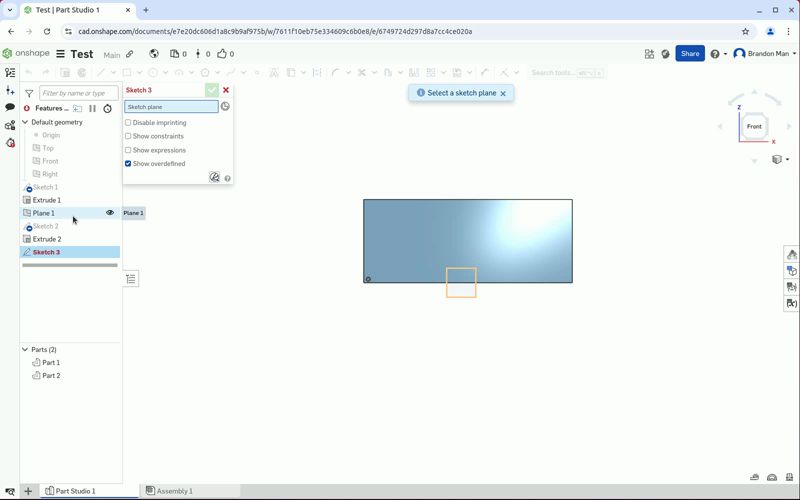
click(73, 215)
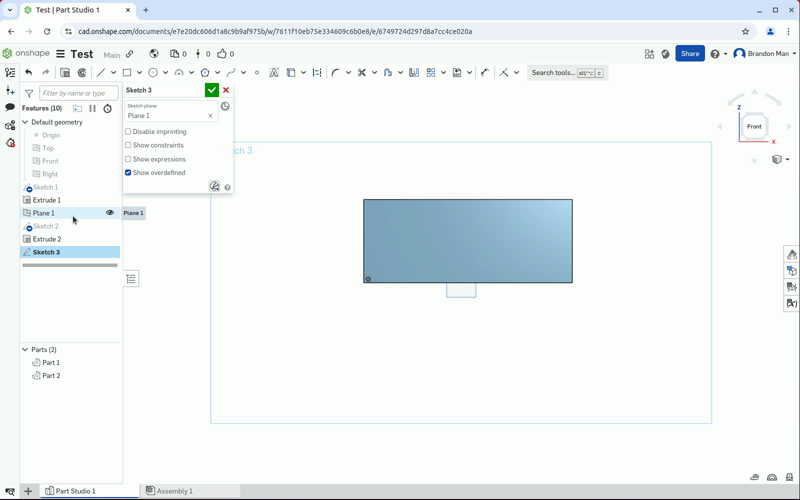
mouse_move(73, 352)
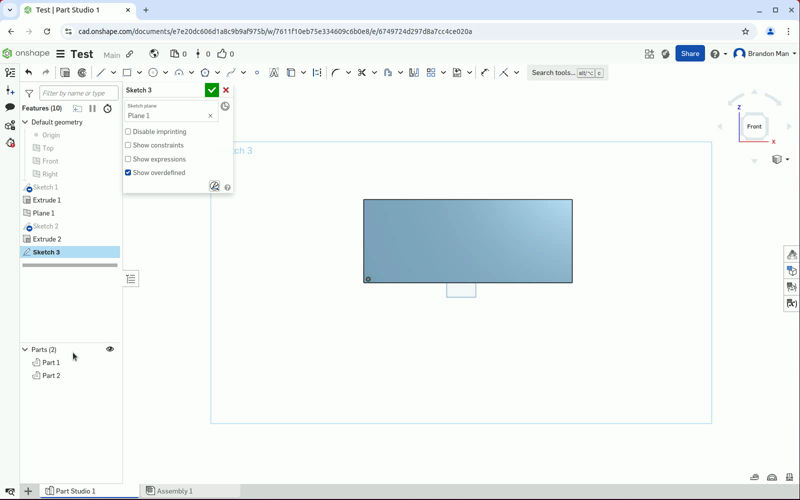
key(y)
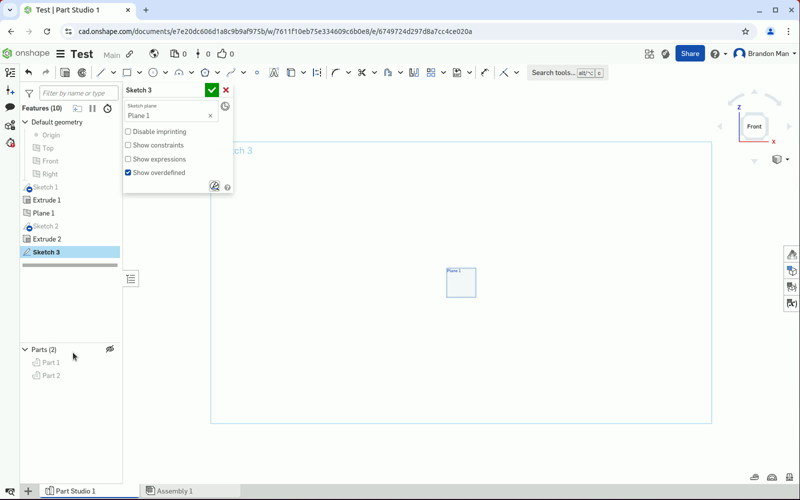
key(l)
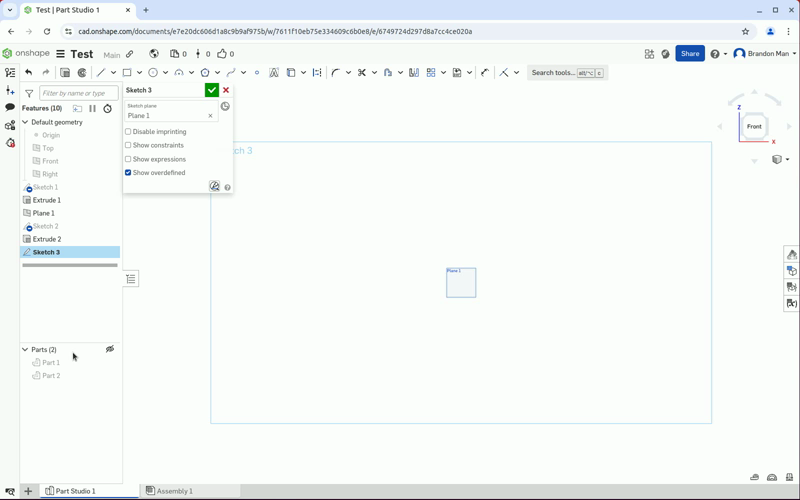
key_down(shift)
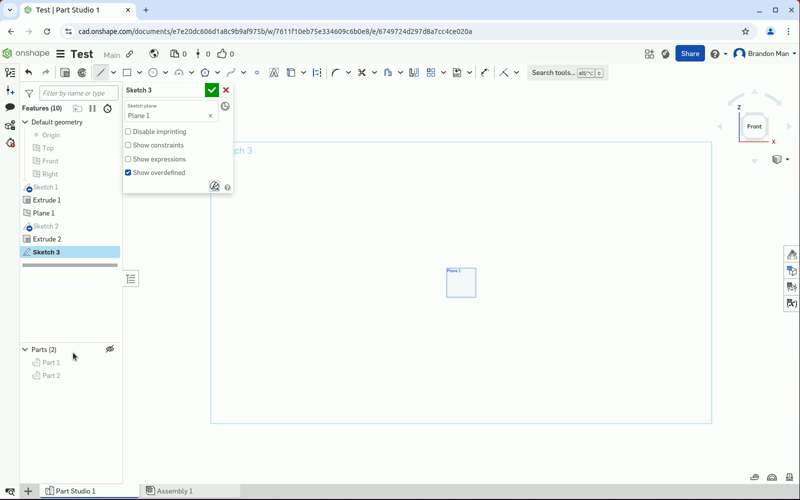
mouse_move(380, 227)
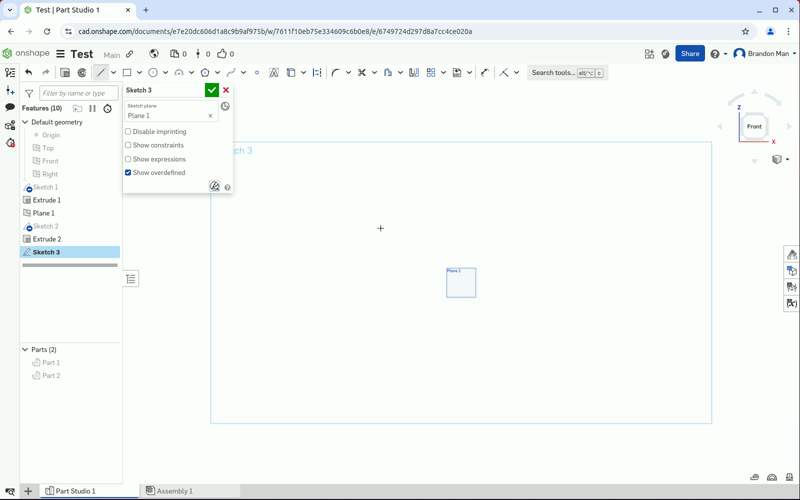
click(380, 227)
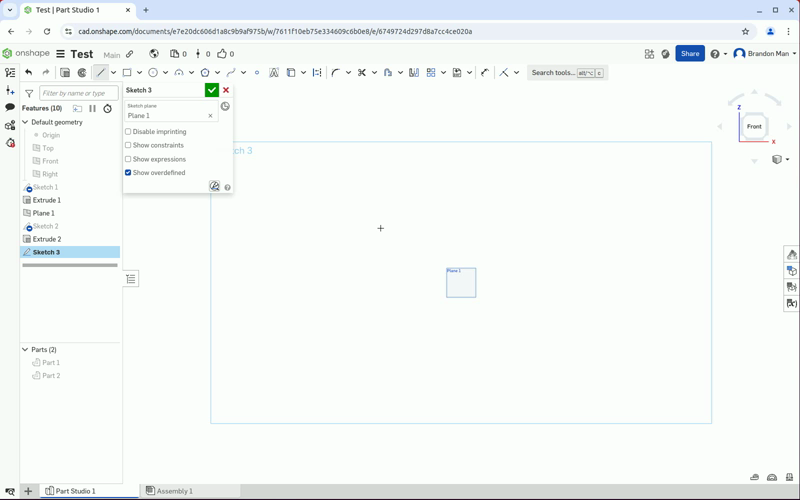
key_up(shift)
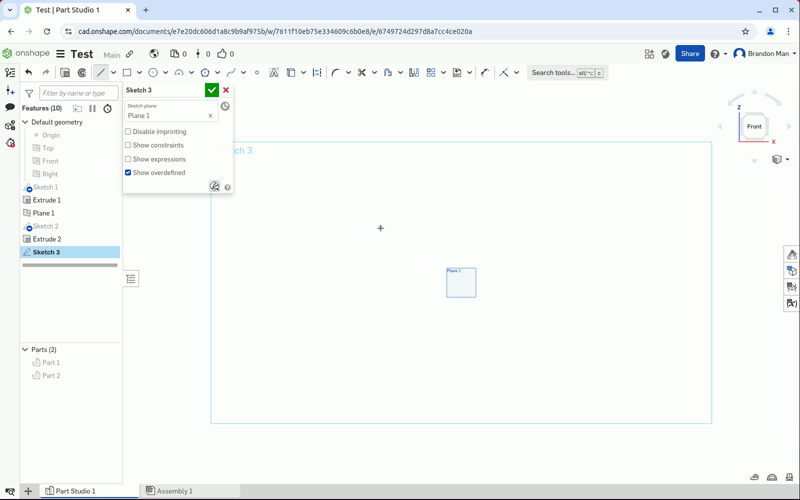
key_down(shift)
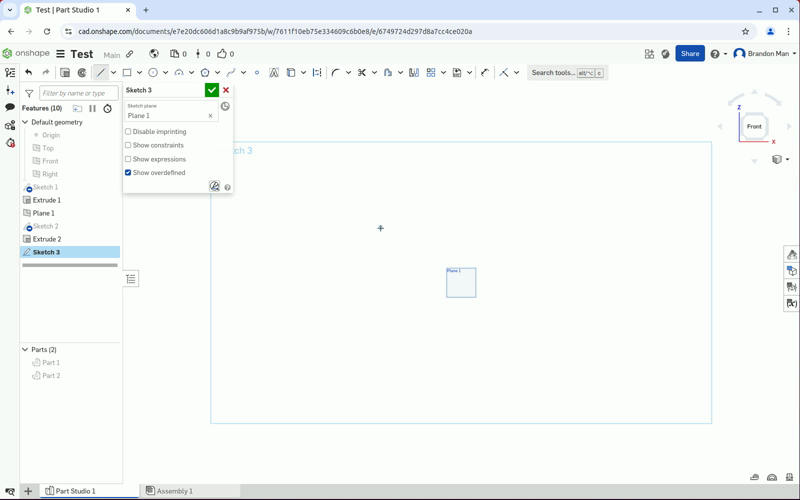
mouse_move(410, 227)
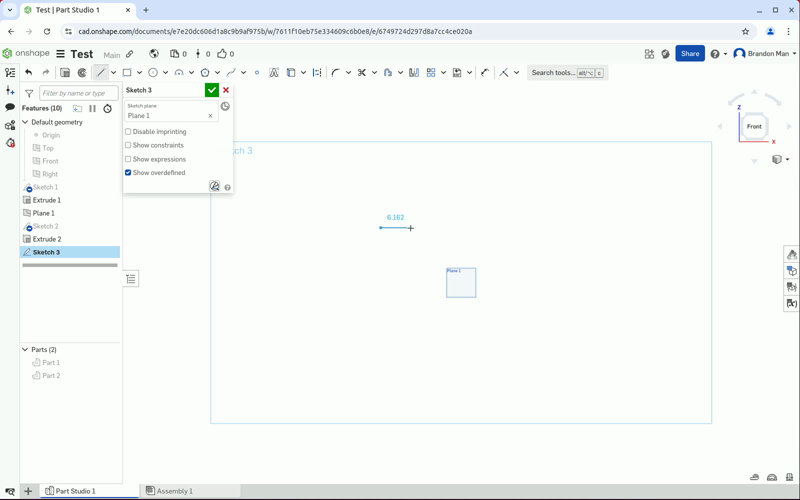
mouse_move(437, 227)
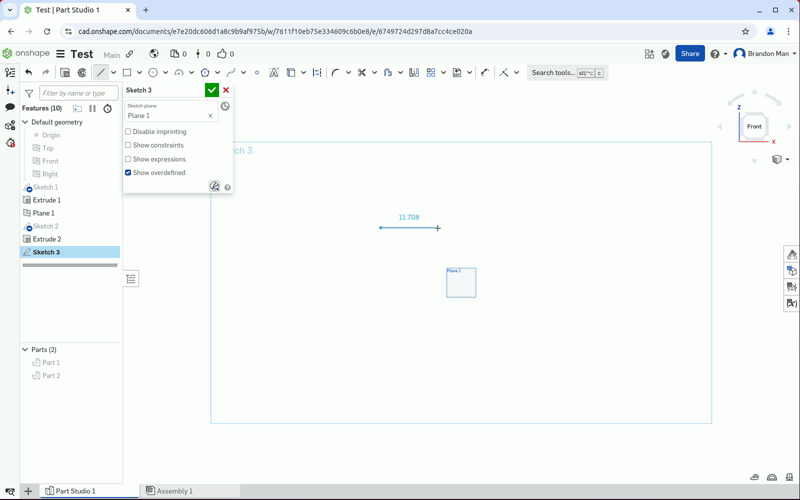
click(437, 227)
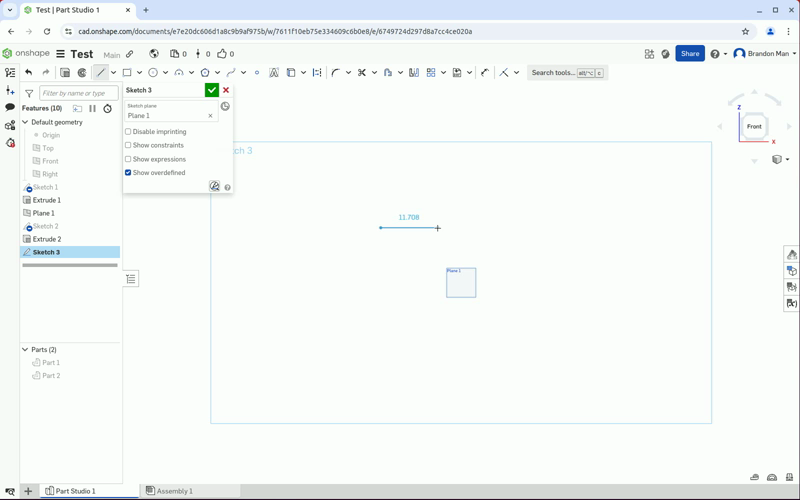
key_up(shift)
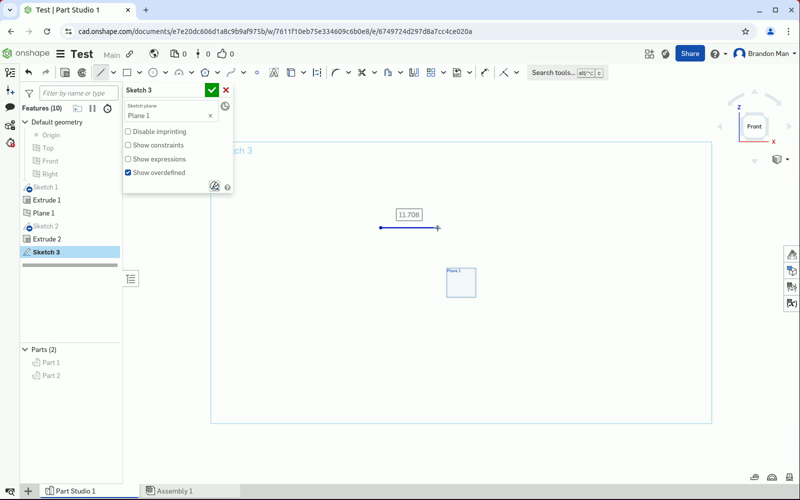
key_down(shift)
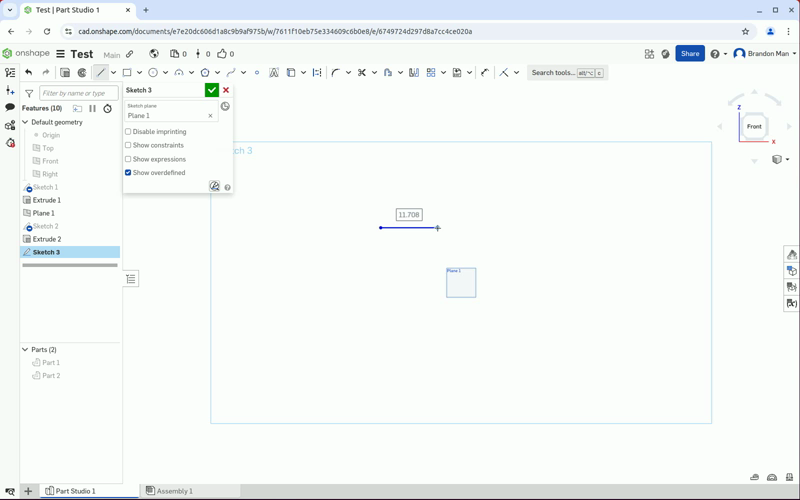
mouse_move(467, 227)
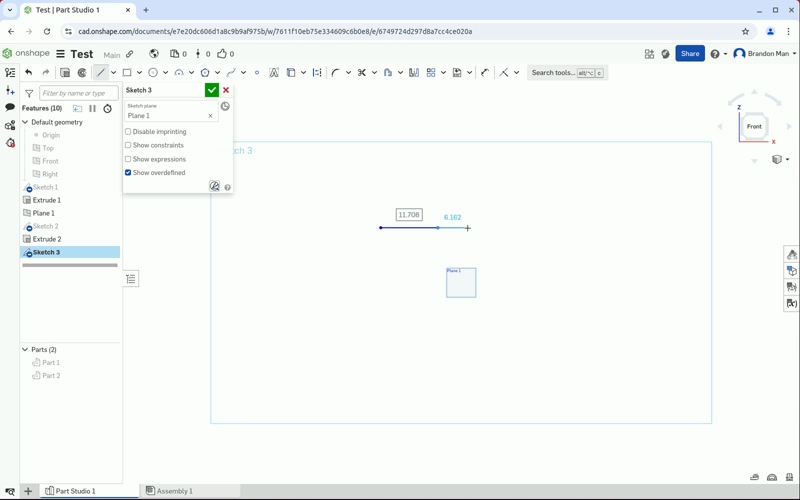
mouse_move(437, 207)
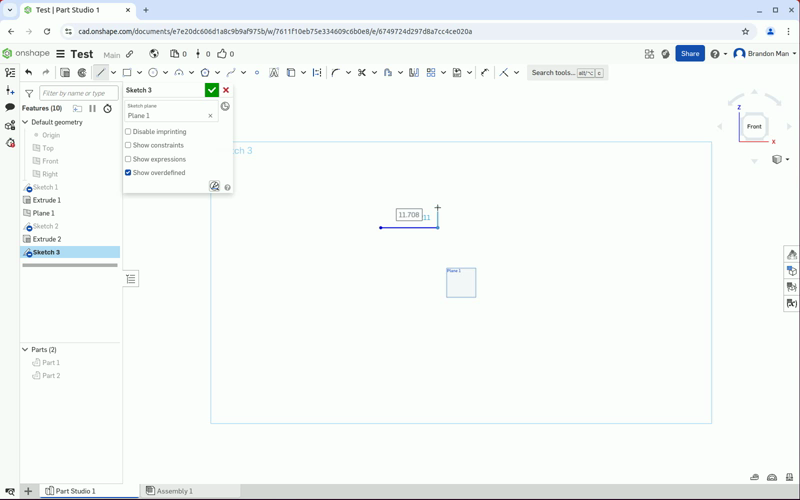
click(437, 207)
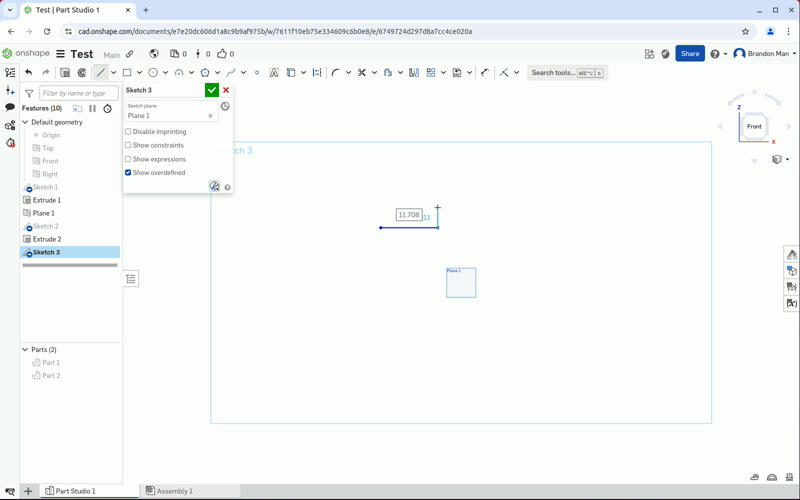
key_up(shift)
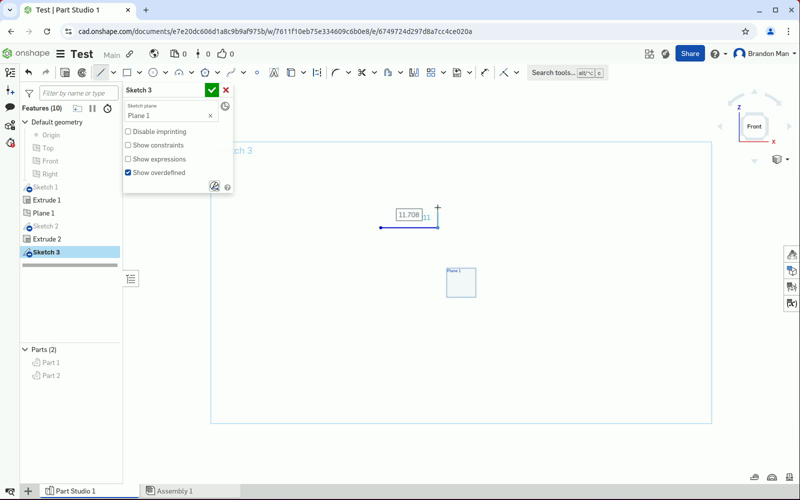
key_down(shift)
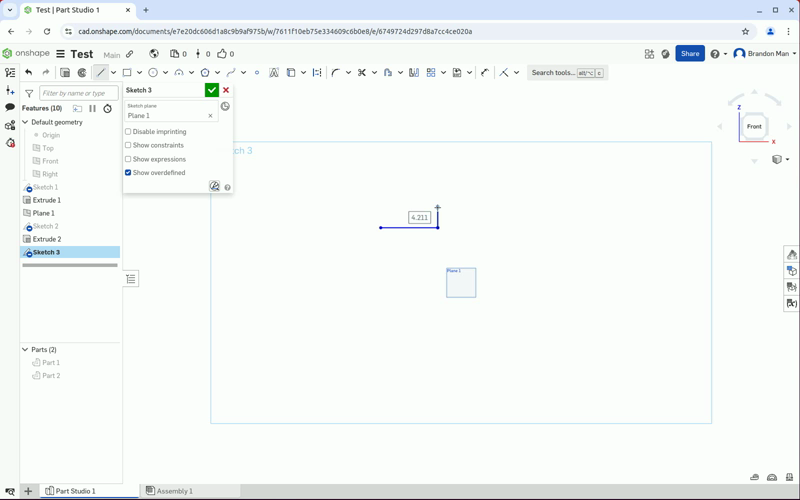
mouse_move(467, 207)
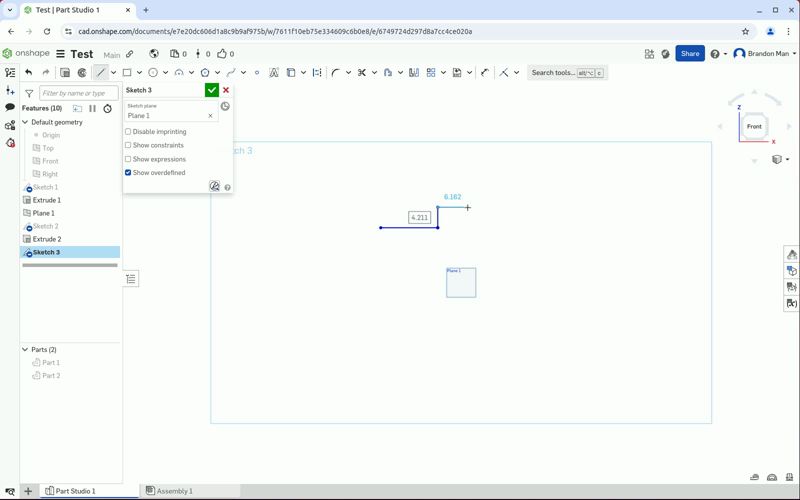
mouse_move(380, 207)
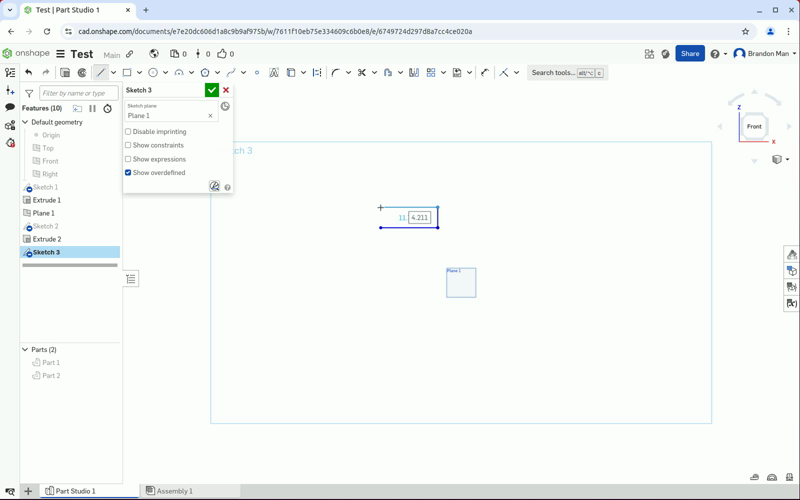
click(380, 207)
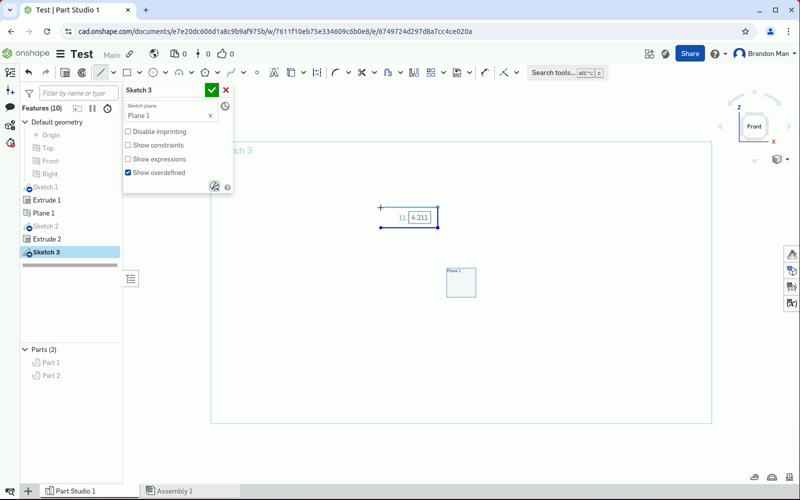
key_up(shift)
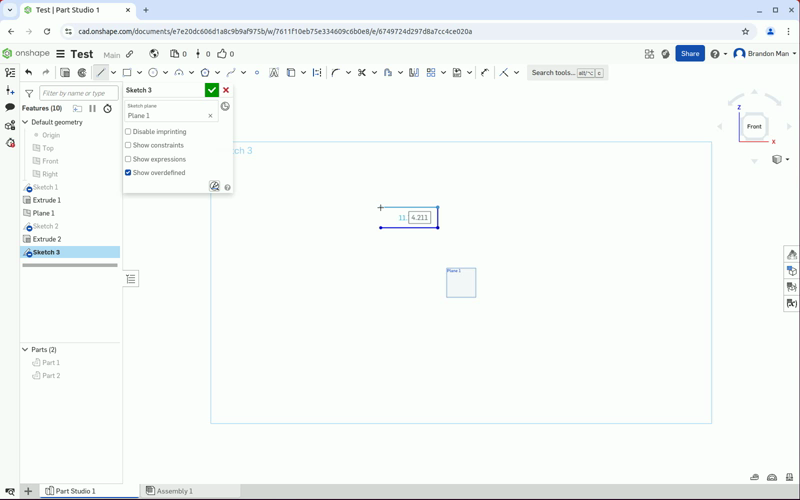
mouse_move(410, 207)
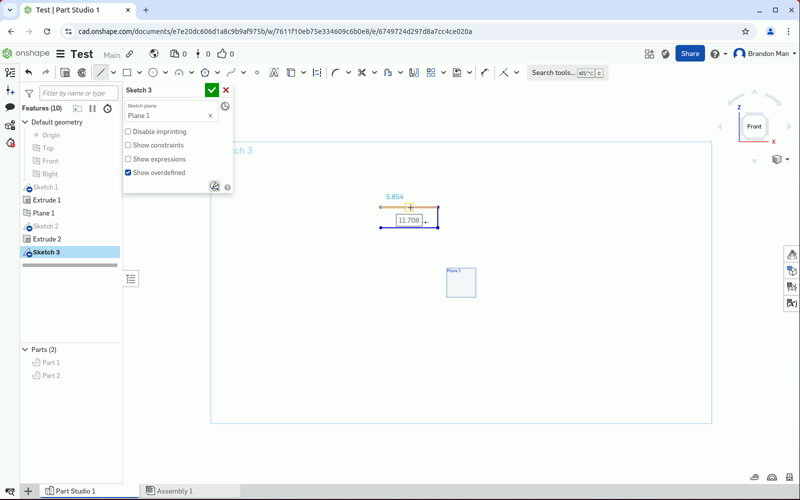
key_down(shift)
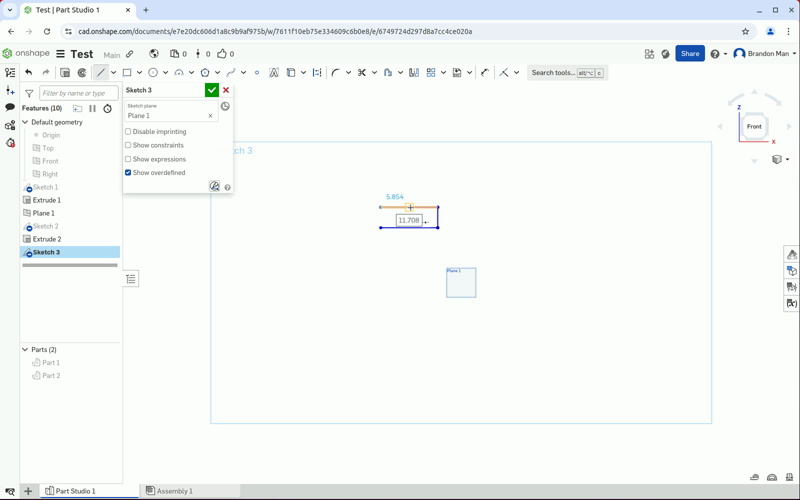
mouse_move(380, 227)
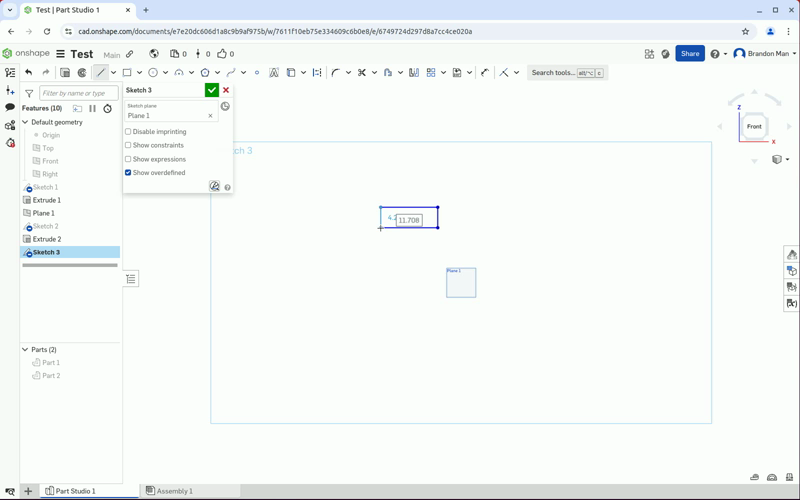
key_up(shift)
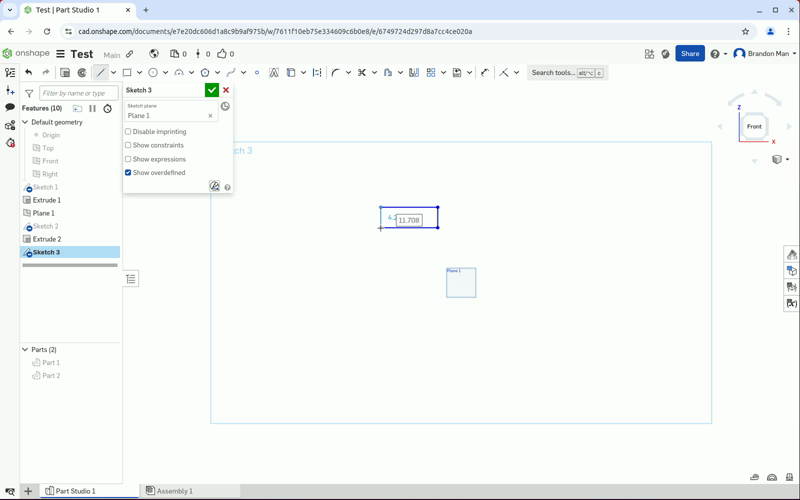
click(380, 227)
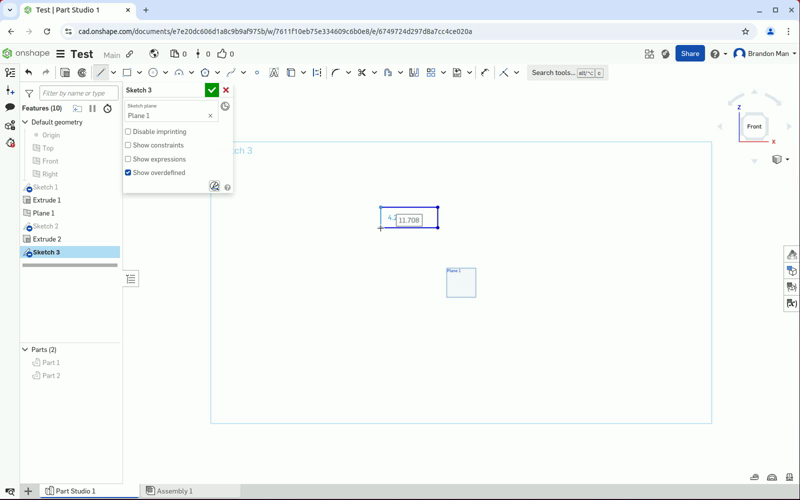
key(esc)
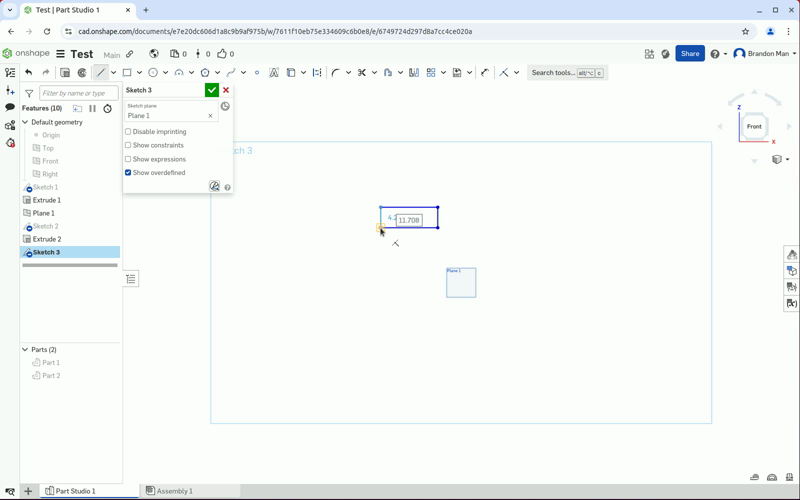
mouse_move(403, 222)
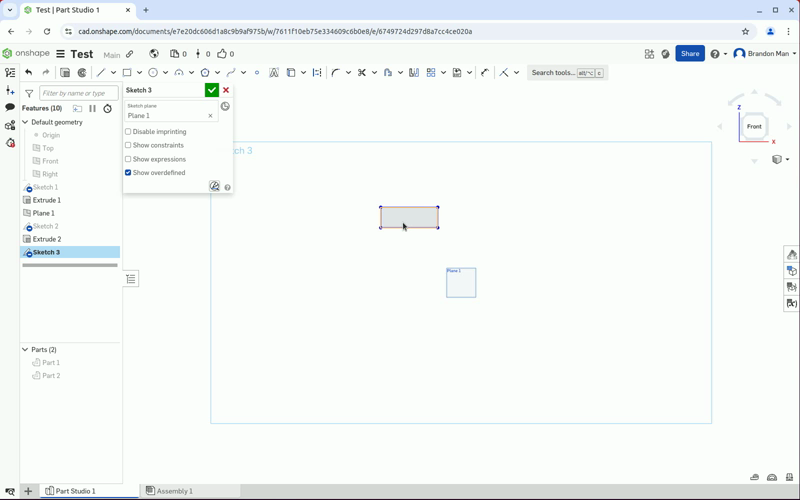
scroll(6)
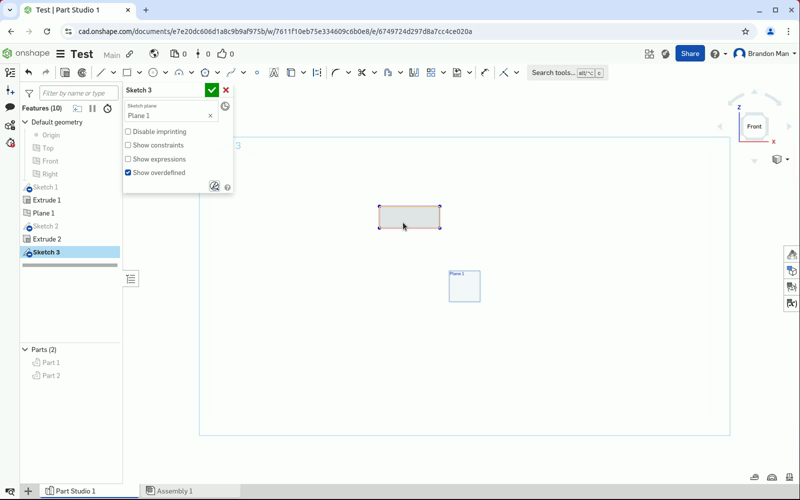
scroll(6)
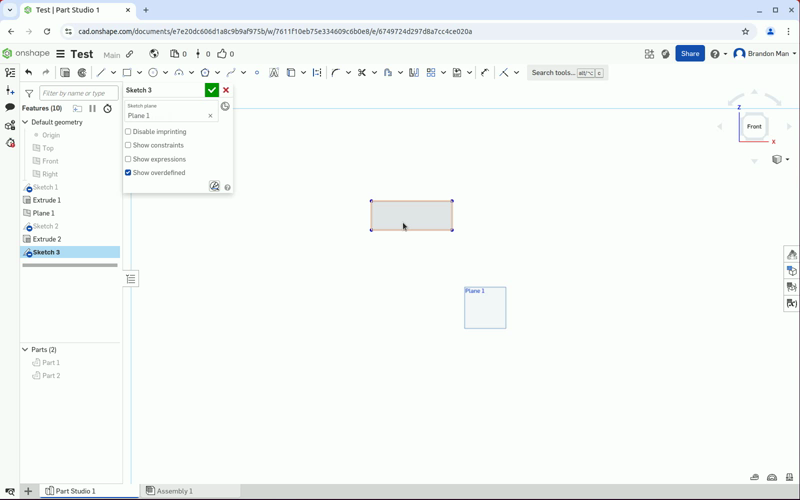
scroll(6)
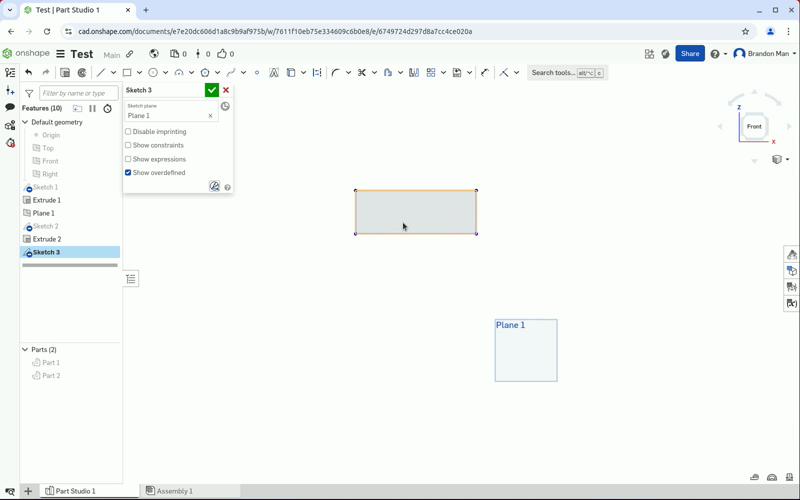
scroll(6)
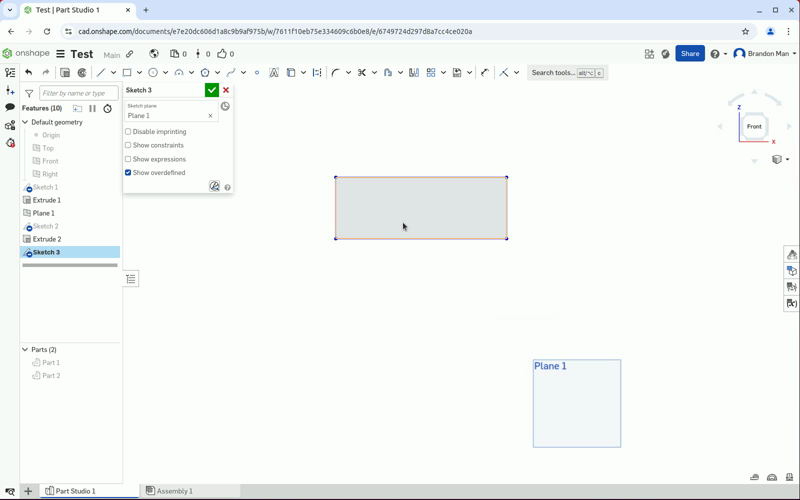
scroll(6)
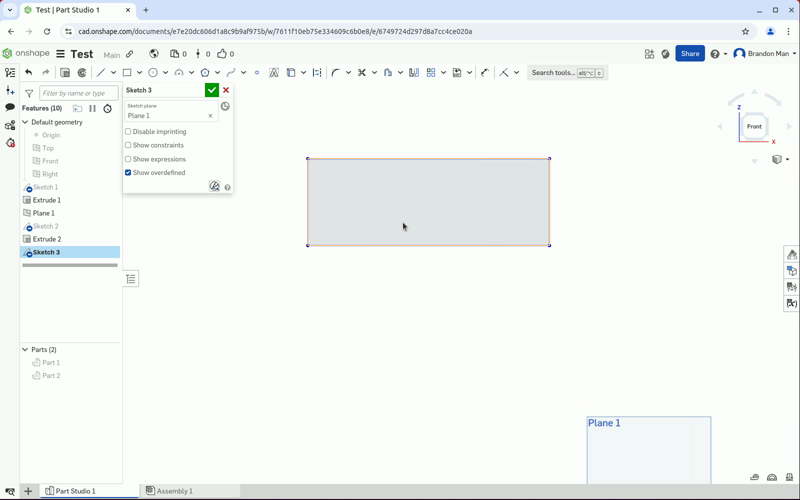
scroll(6)
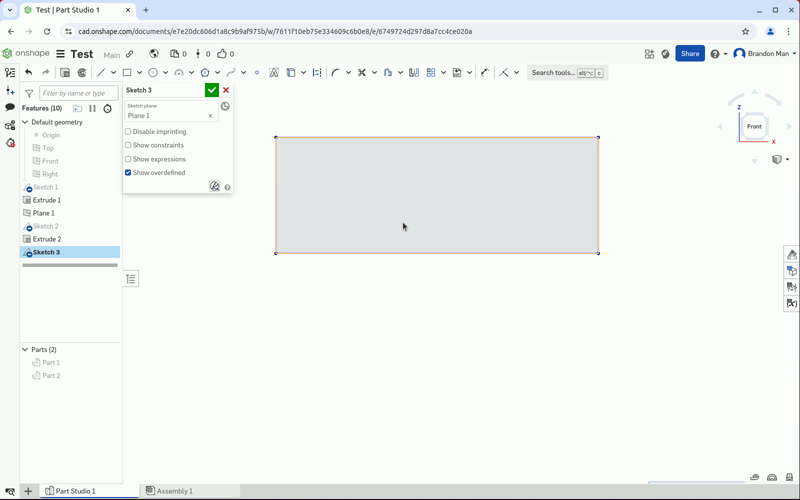
scroll(6)
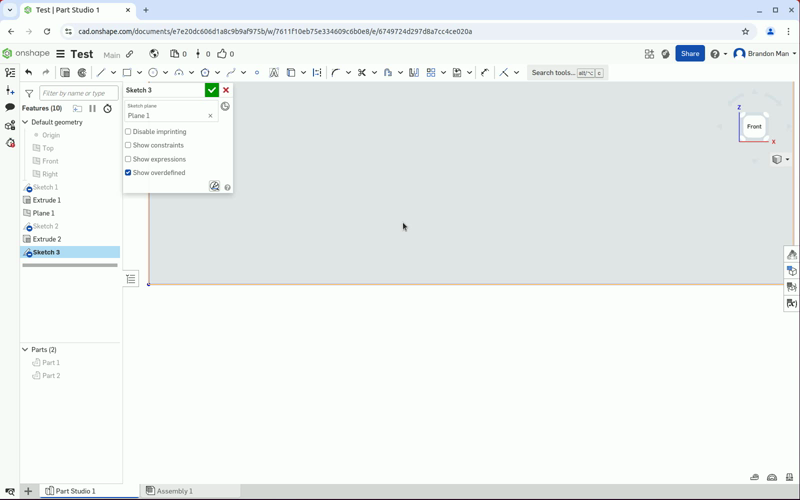
click(403, 222)
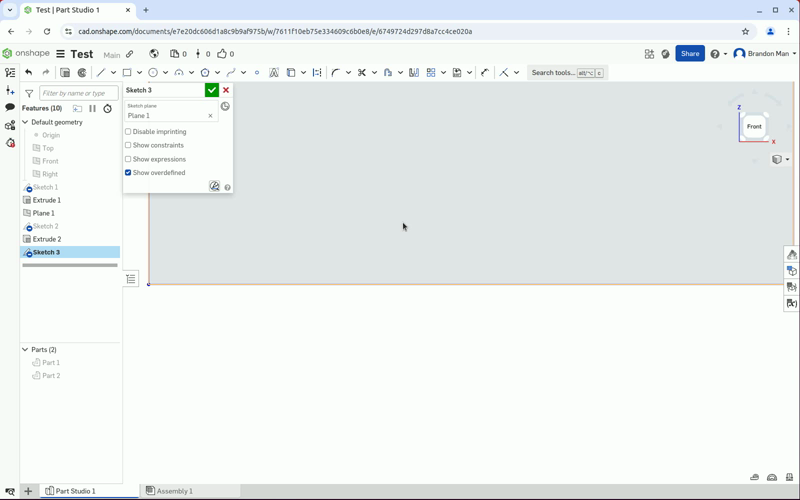
scroll(-6)
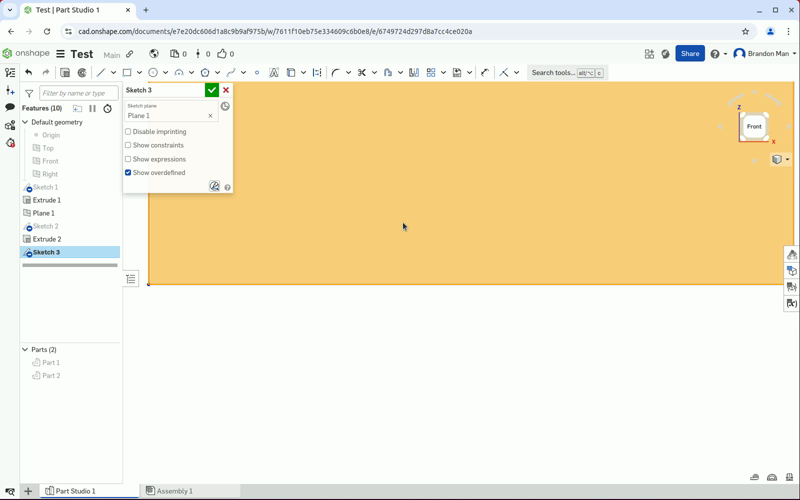
scroll(-6)
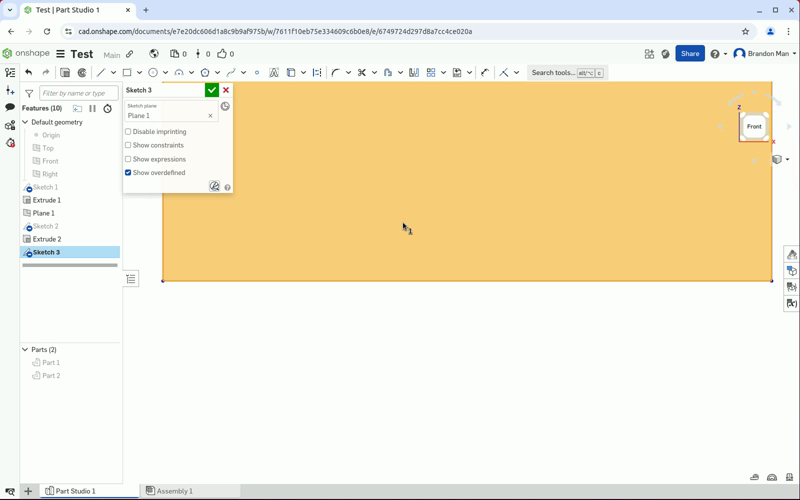
scroll(-6)
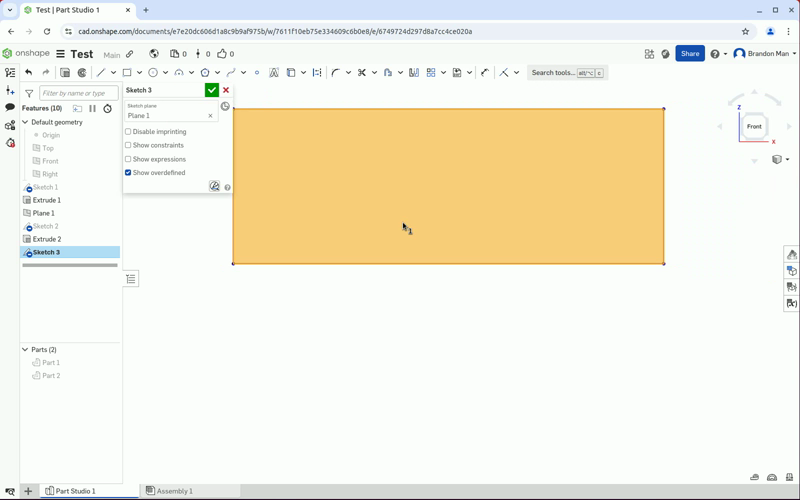
scroll(-6)
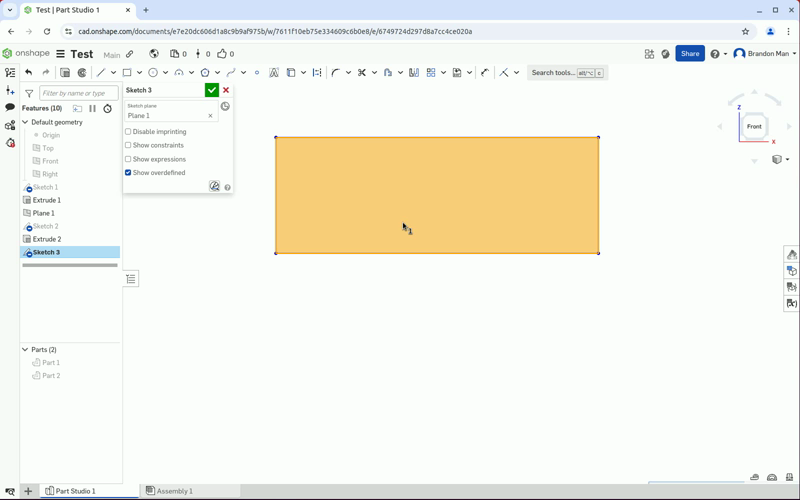
scroll(-6)
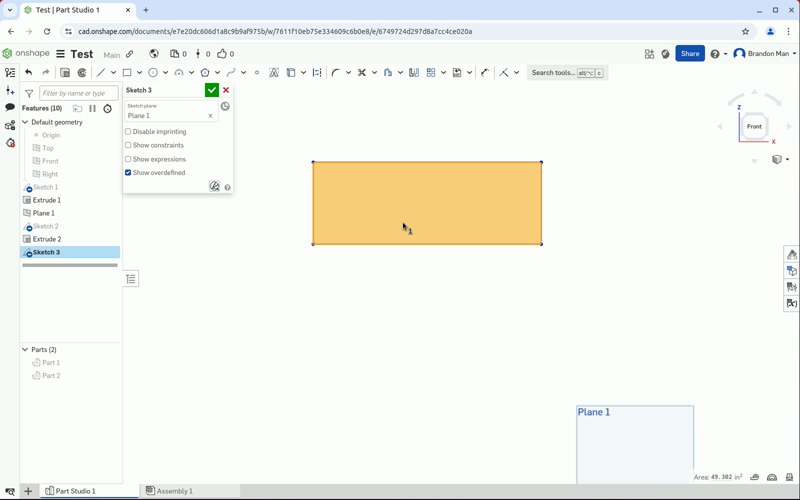
scroll(-6)
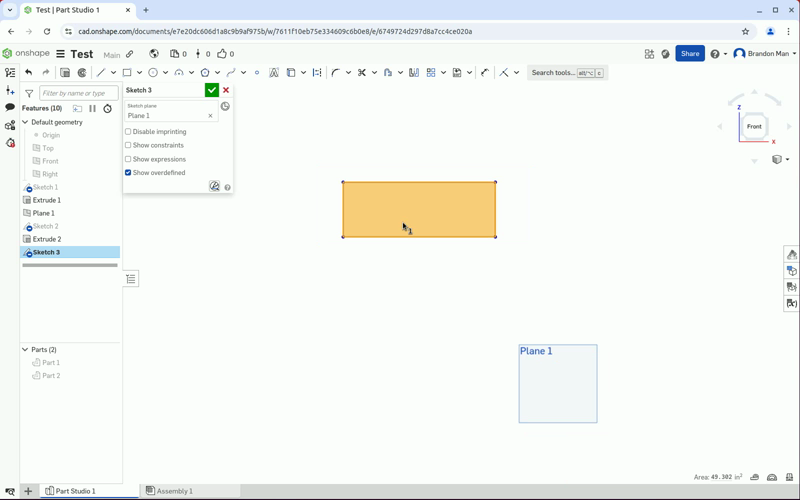
scroll(-6)
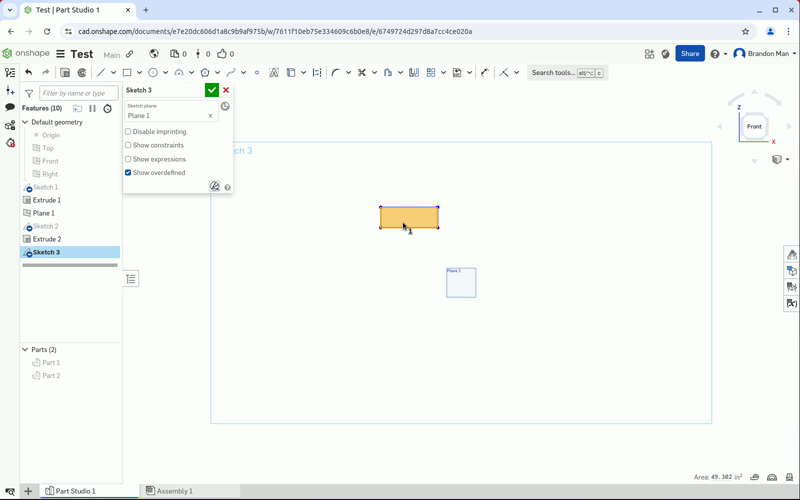
mouse_move(73, 352)
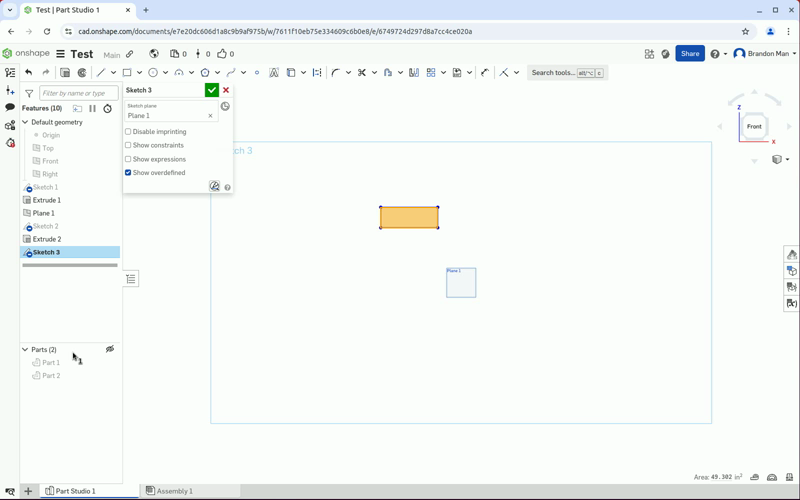
key(shift+y)
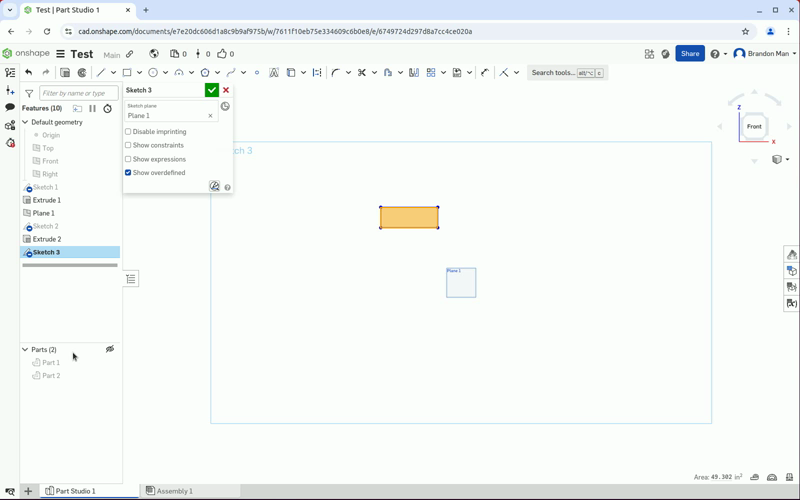
key(shift+e)
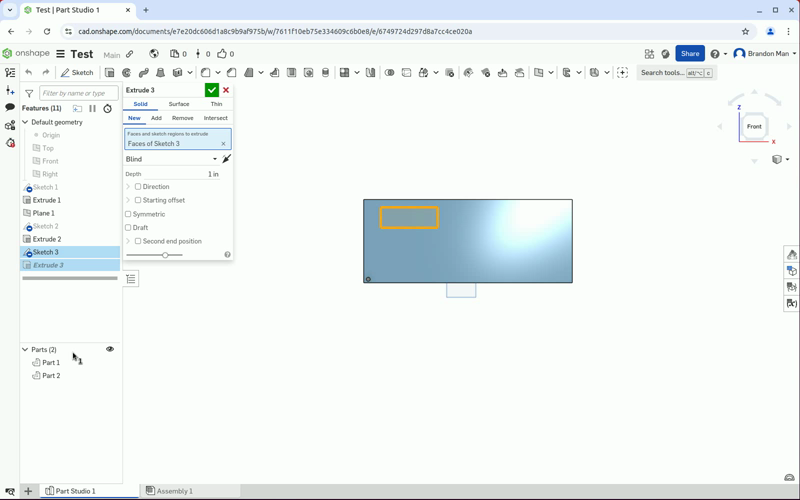
mouse_move(143, 106)
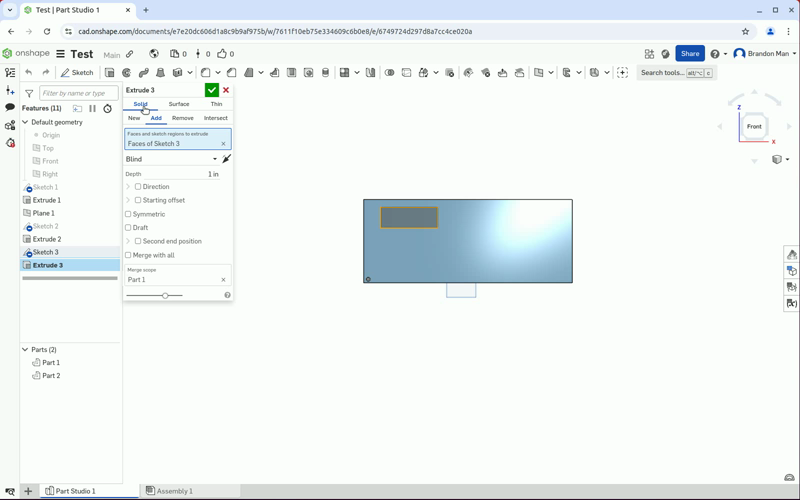
click(143, 106)
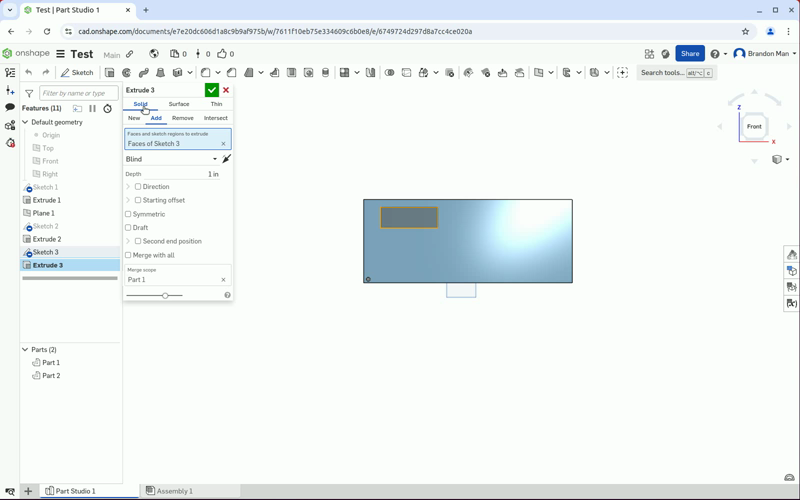
mouse_move(137, 120)
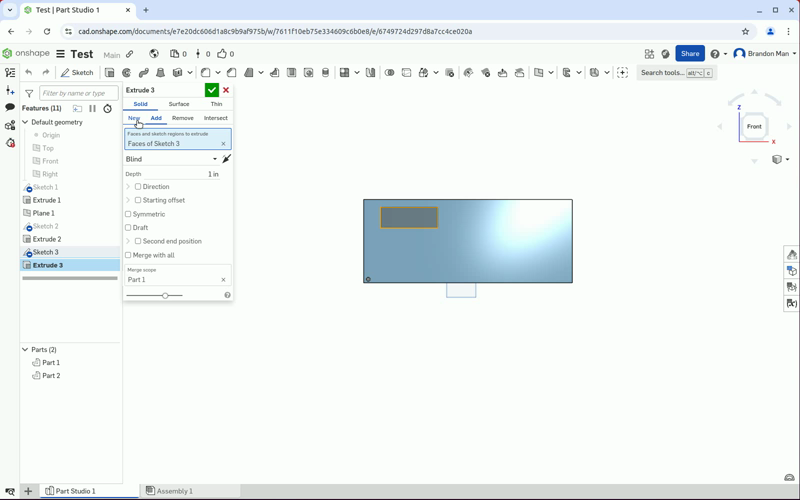
click(137, 120)
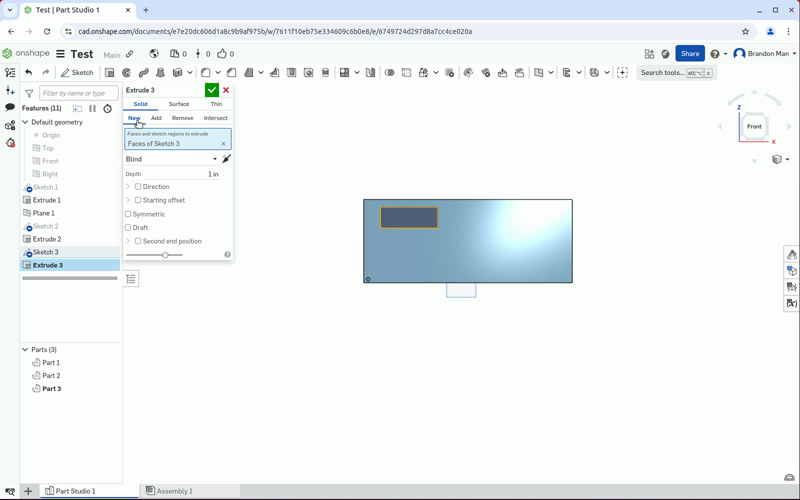
key(tab, 4)
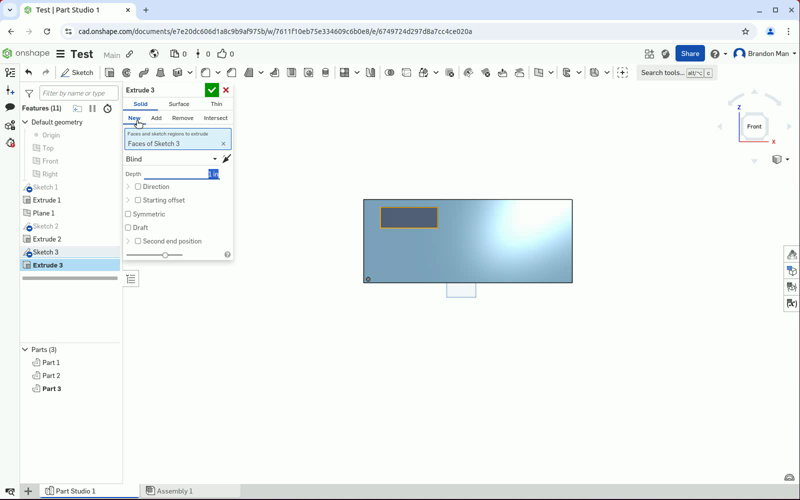
text(2.166)
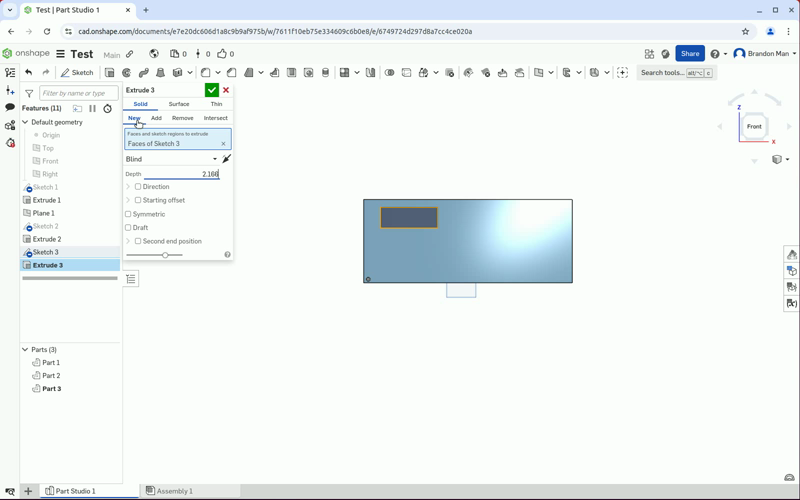
key(enter)
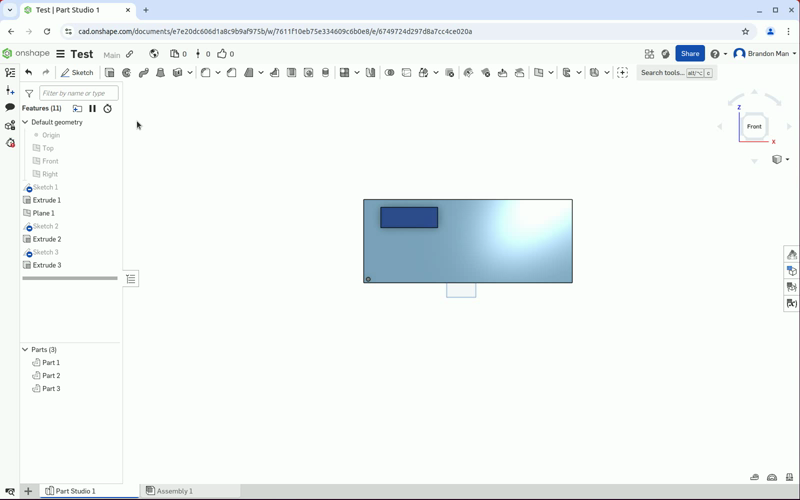
key(shift+h)
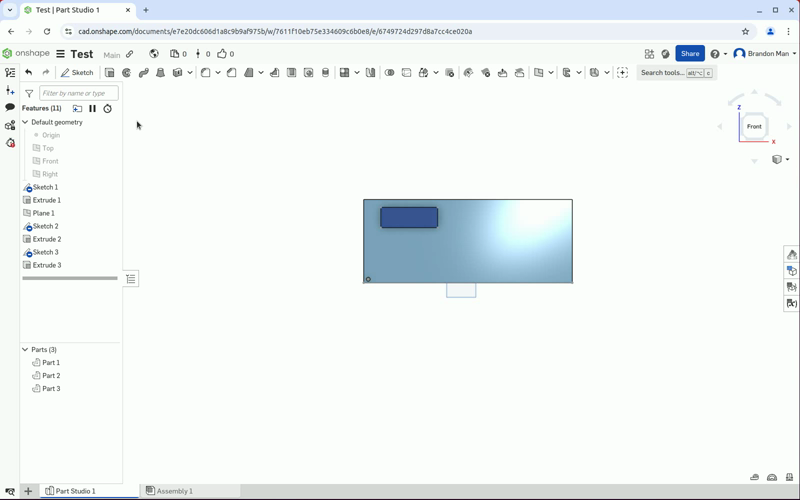
key(shift+h)
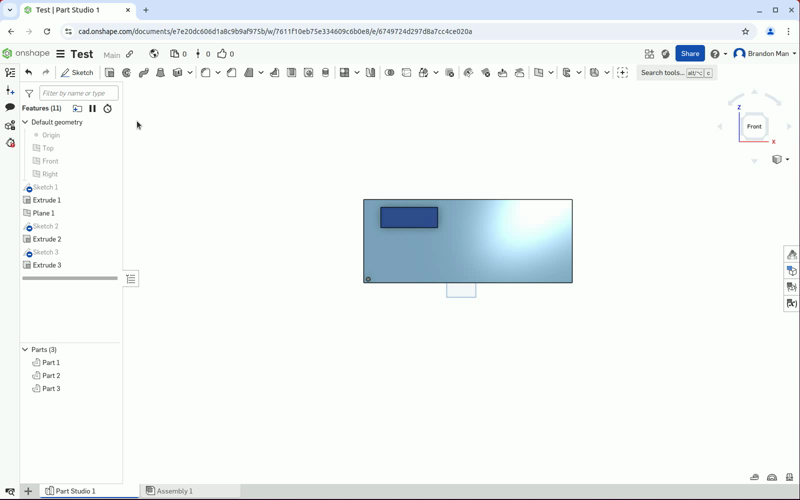
mouse_move(73, 189)
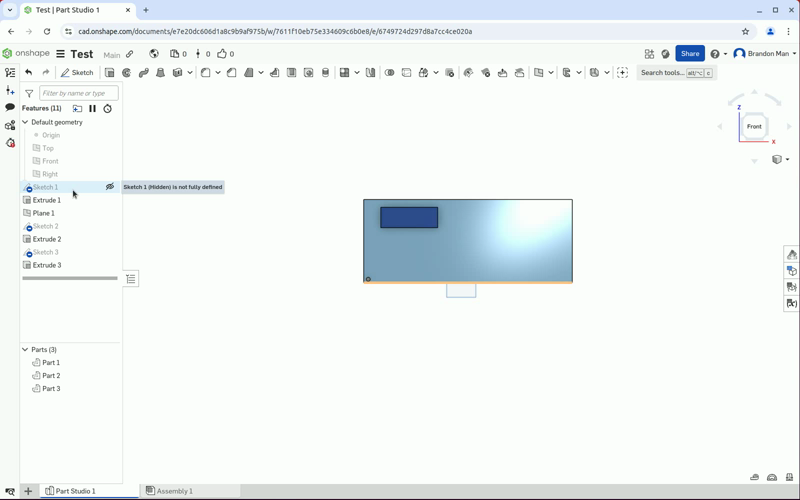
click(73, 189)
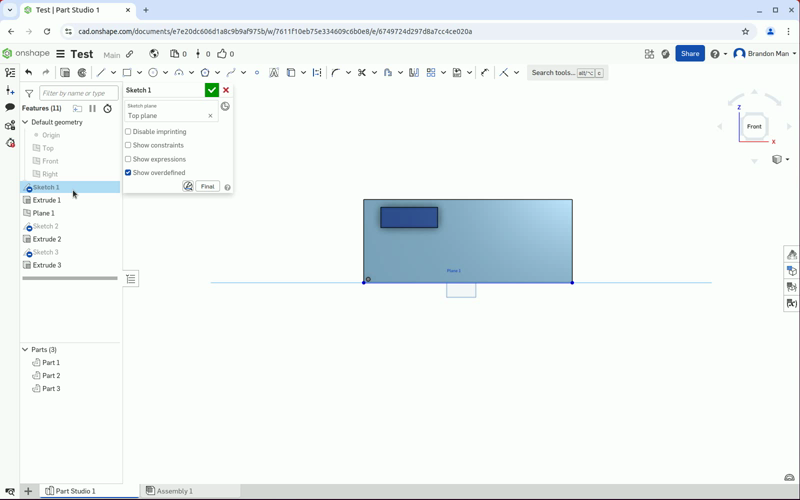
mouse_move(229, 92)
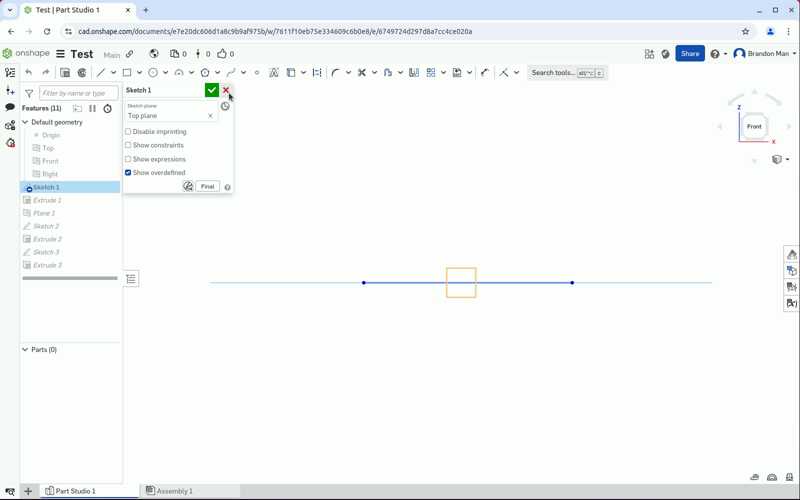
click(229, 92)
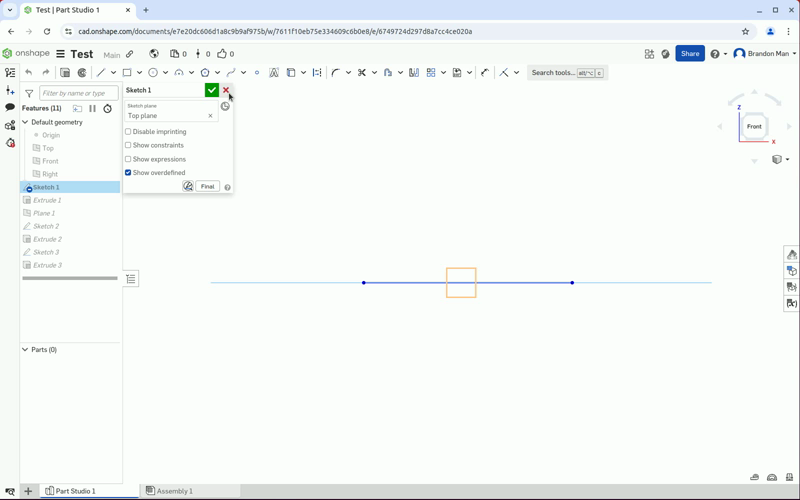
key(shift+s)
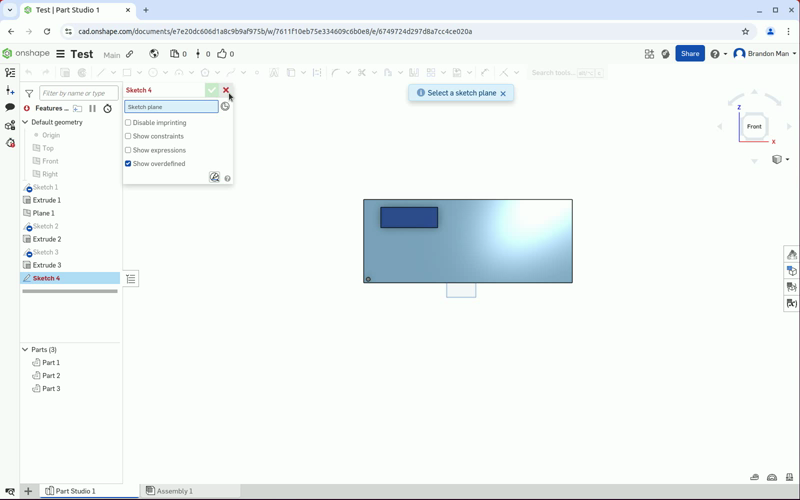
mouse_move(73, 215)
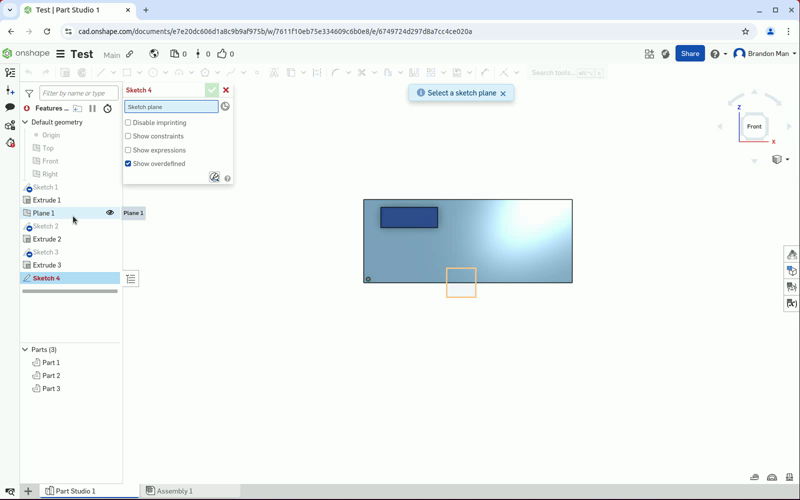
click(73, 215)
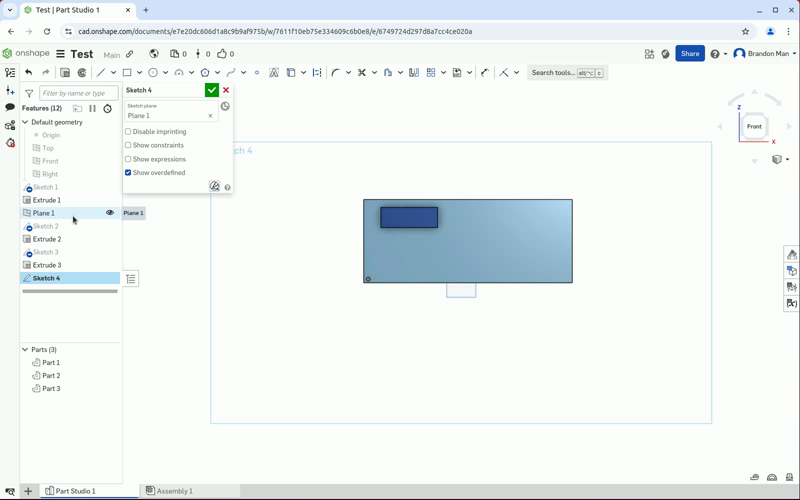
mouse_move(73, 352)
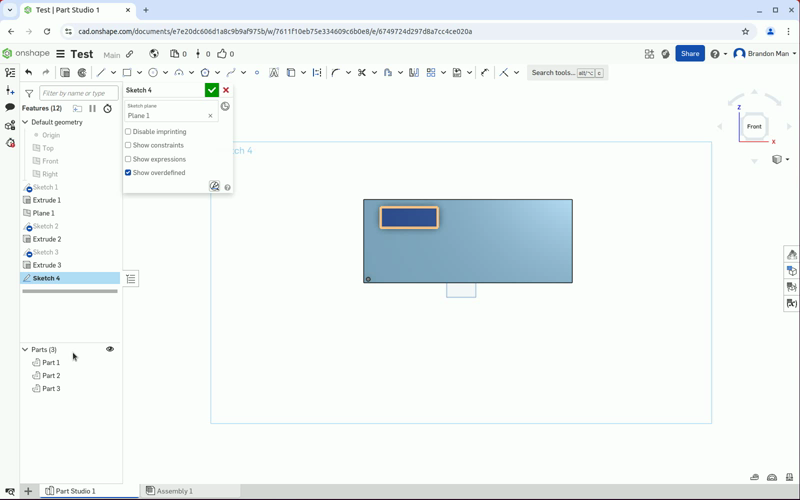
key(y)
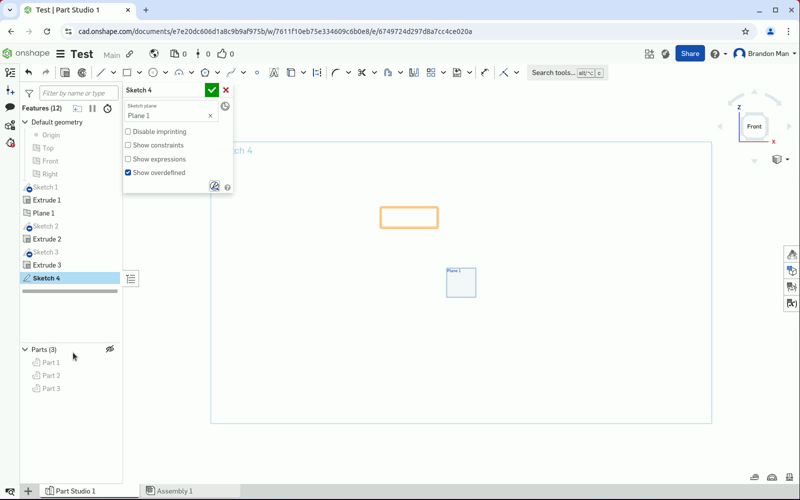
key(l)
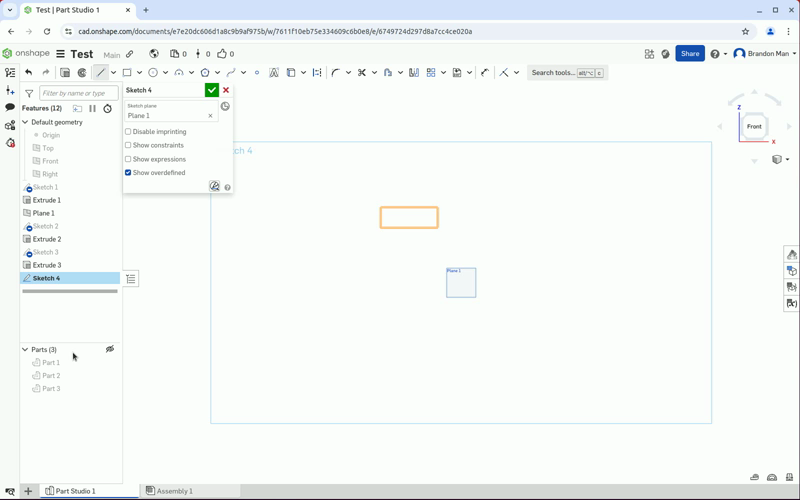
key_down(shift)
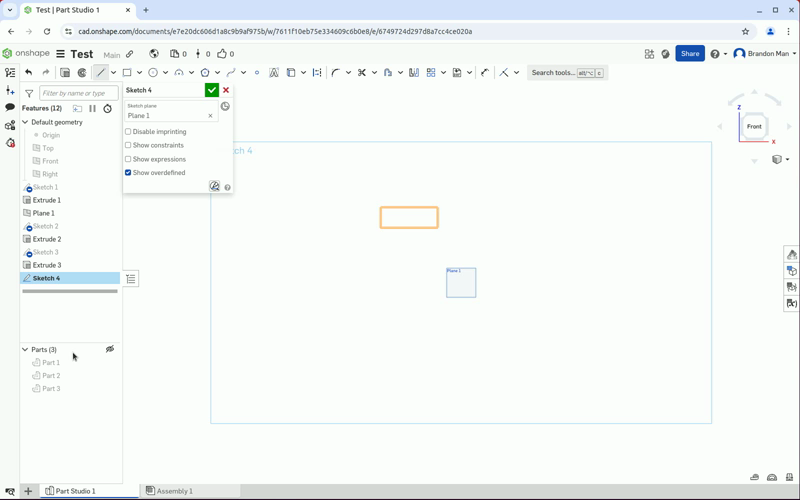
mouse_move(380, 227)
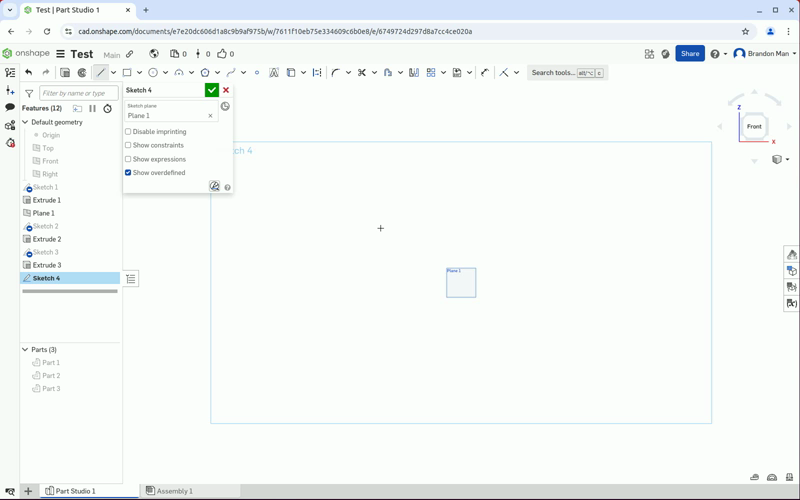
click(380, 227)
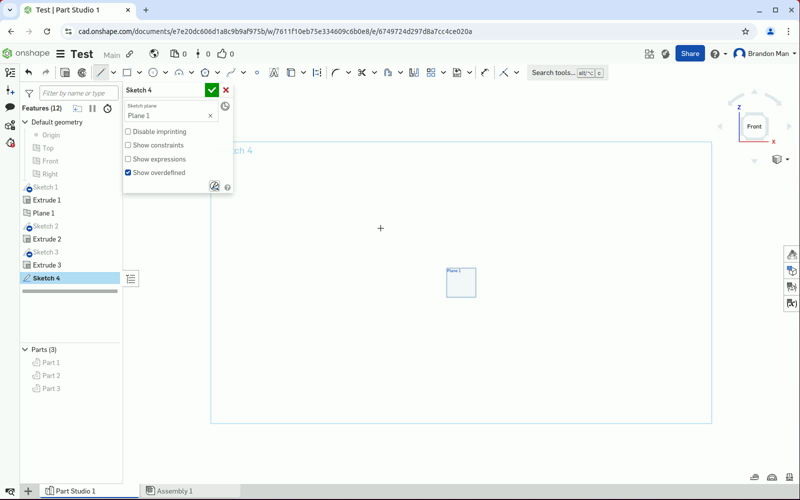
key_up(shift)
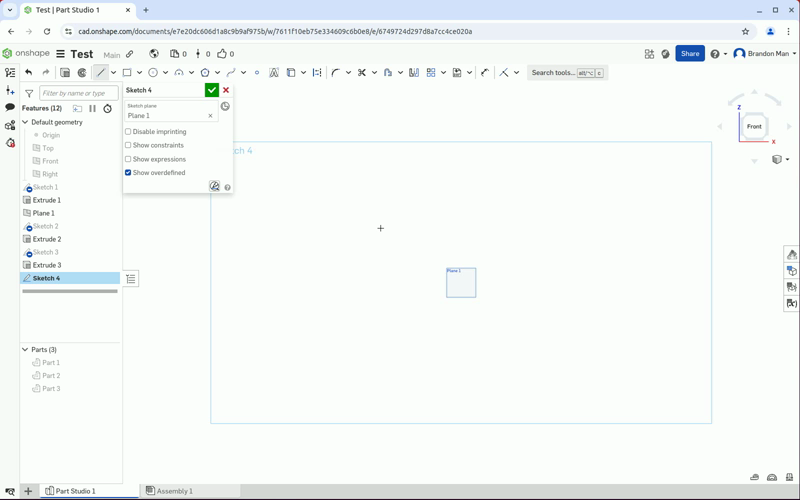
key_down(shift)
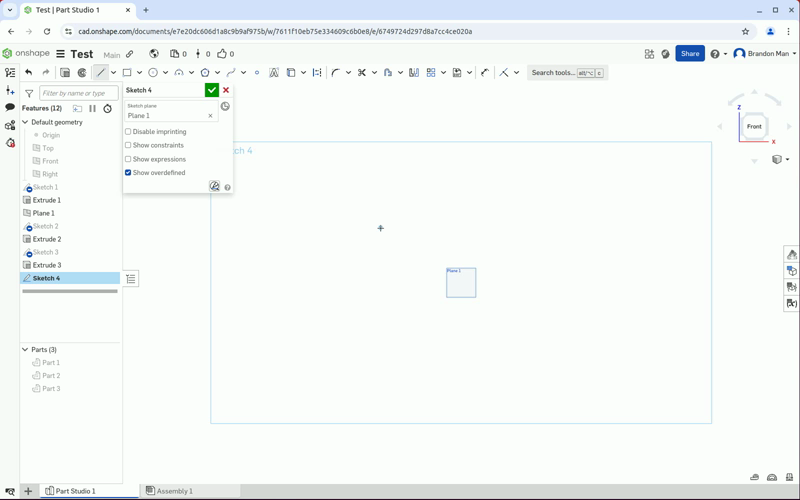
mouse_move(410, 227)
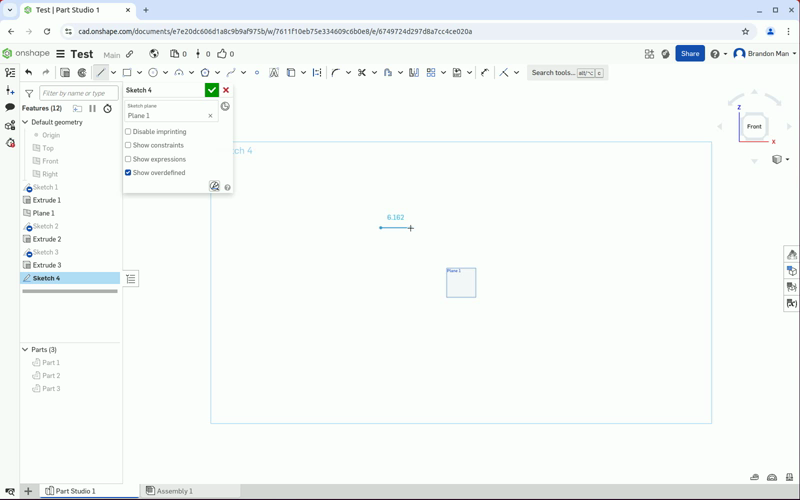
mouse_move(437, 227)
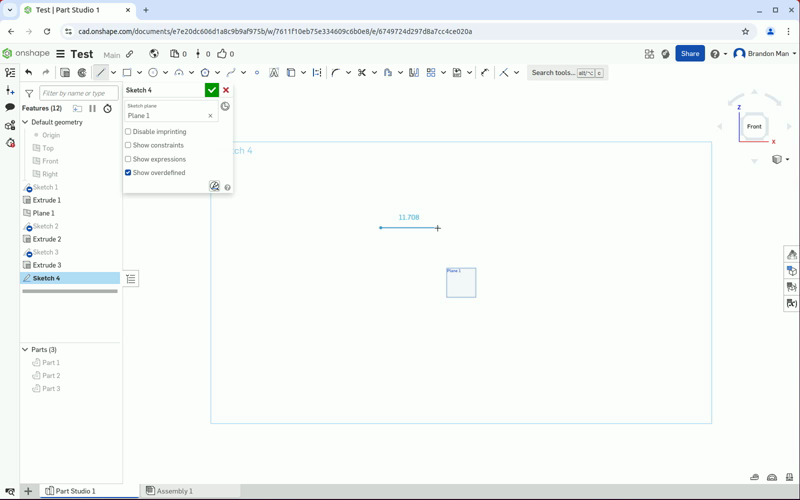
click(437, 227)
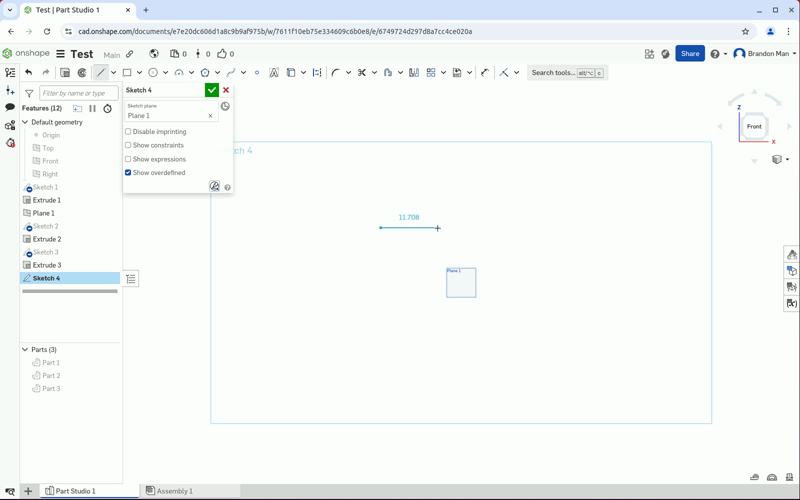
key_up(shift)
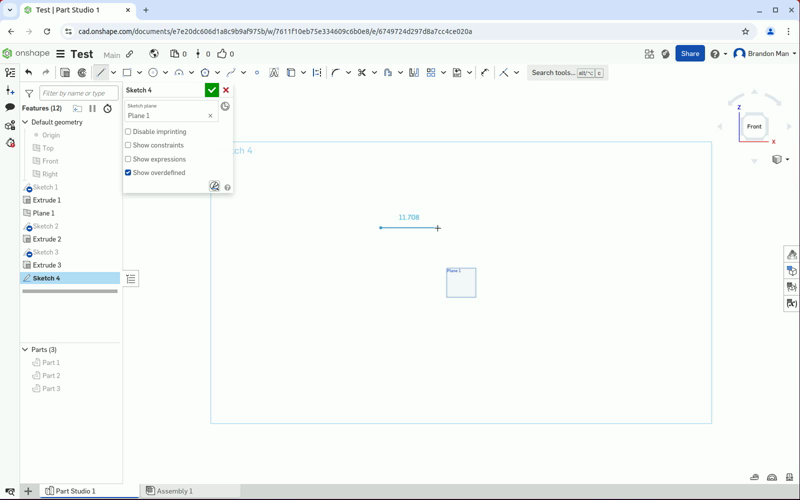
key_down(shift)
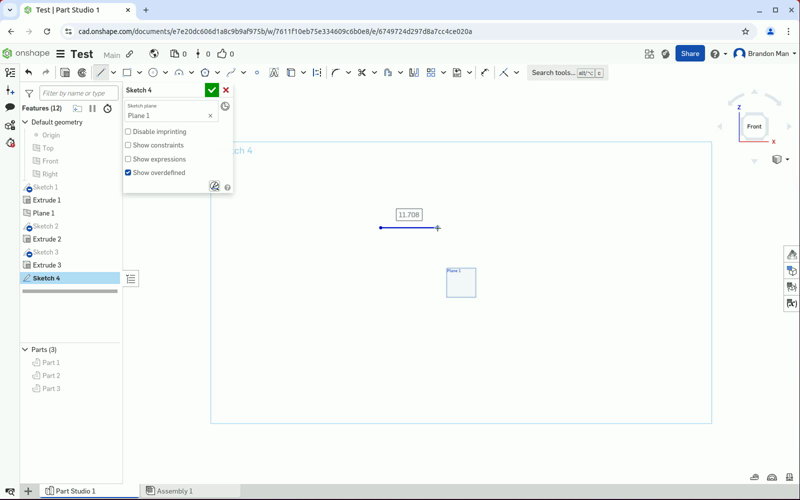
mouse_move(467, 227)
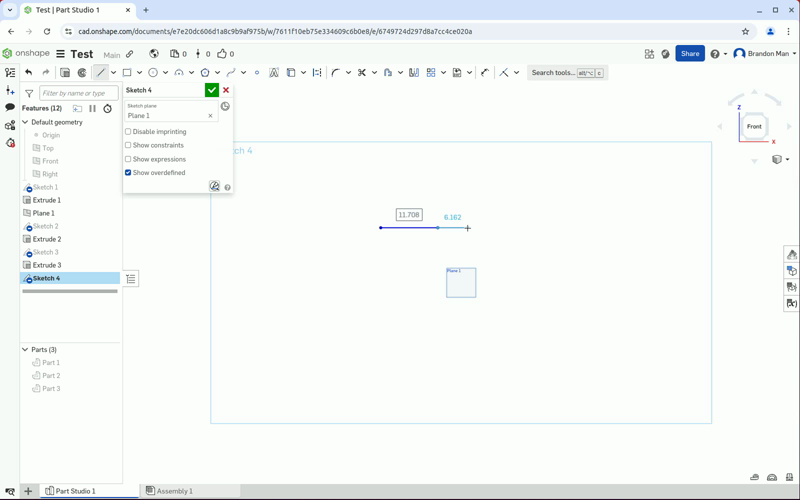
mouse_move(437, 207)
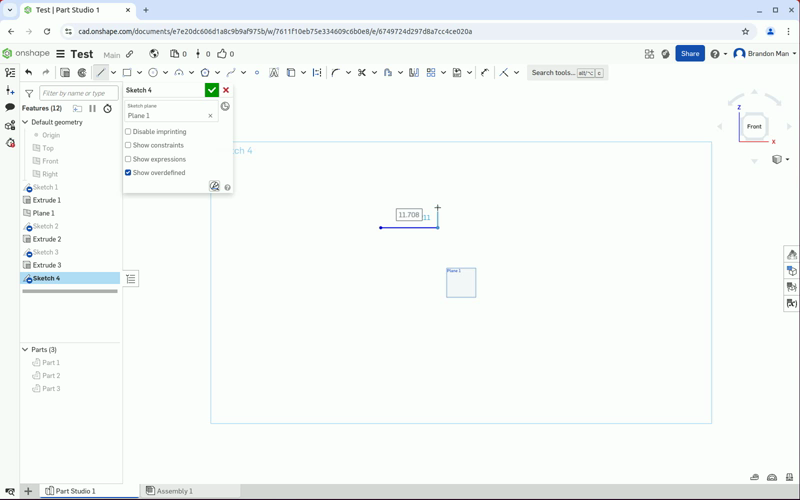
click(437, 207)
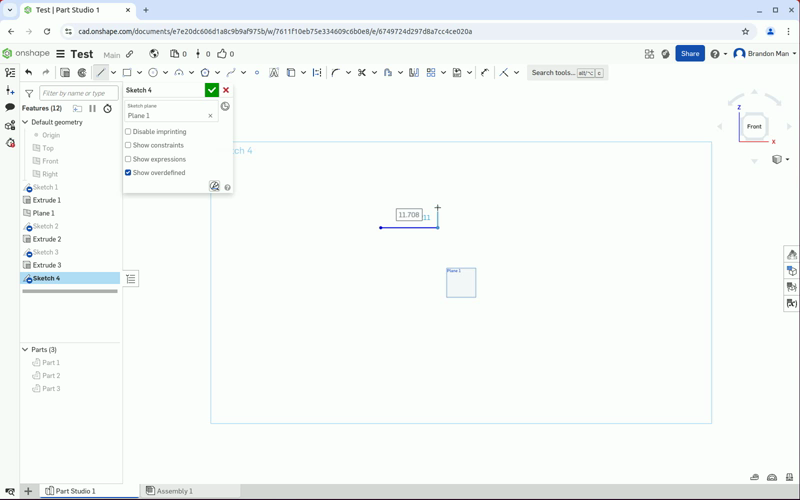
key_up(shift)
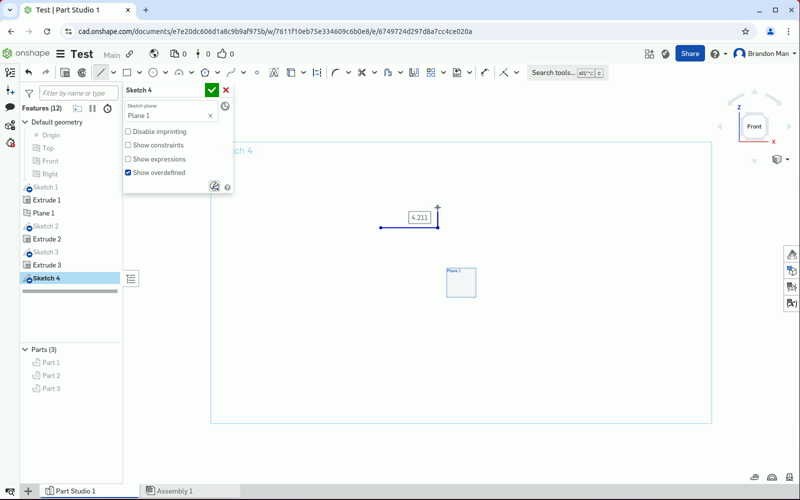
key_down(shift)
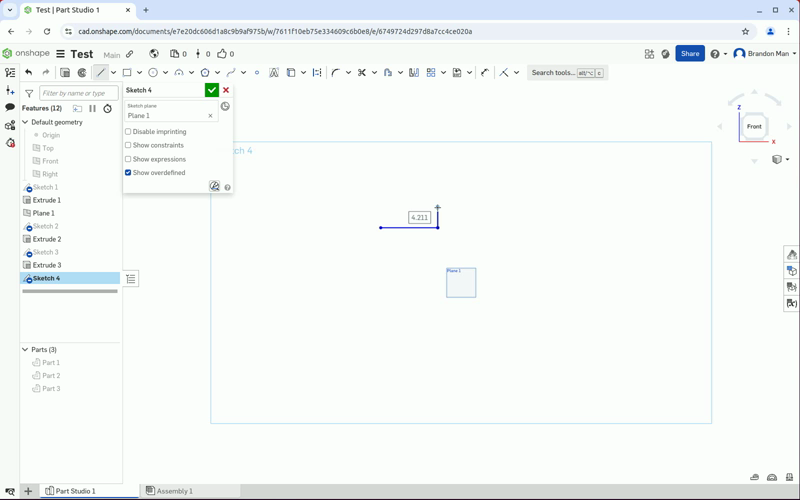
mouse_move(467, 207)
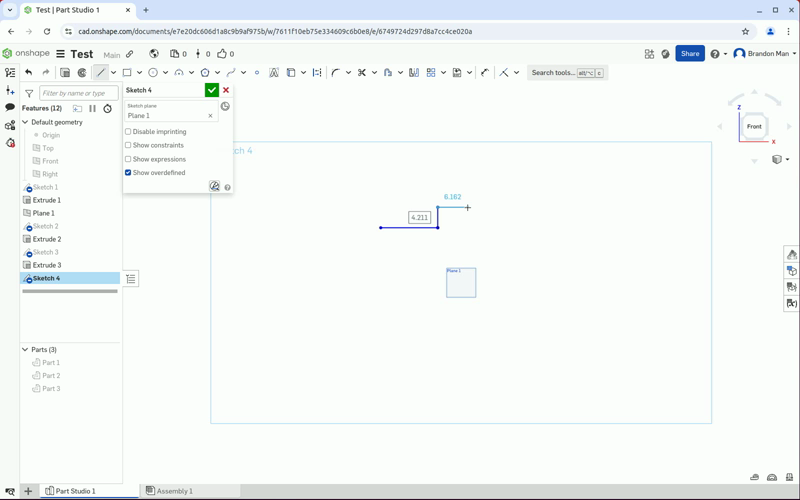
mouse_move(380, 207)
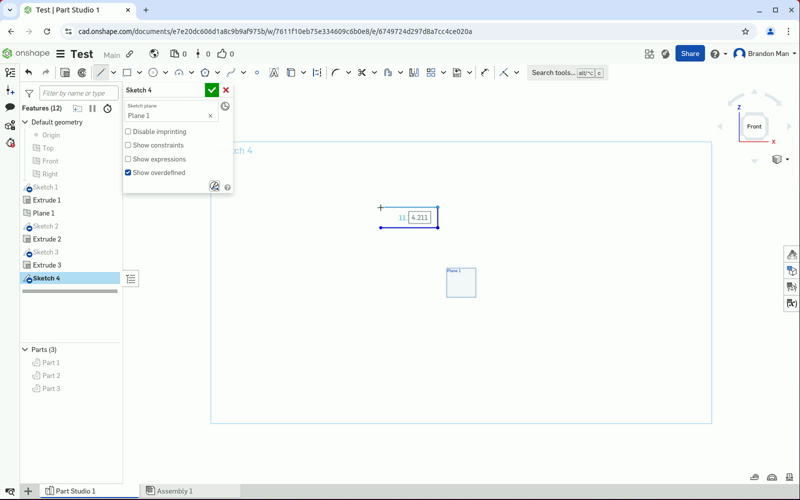
click(380, 207)
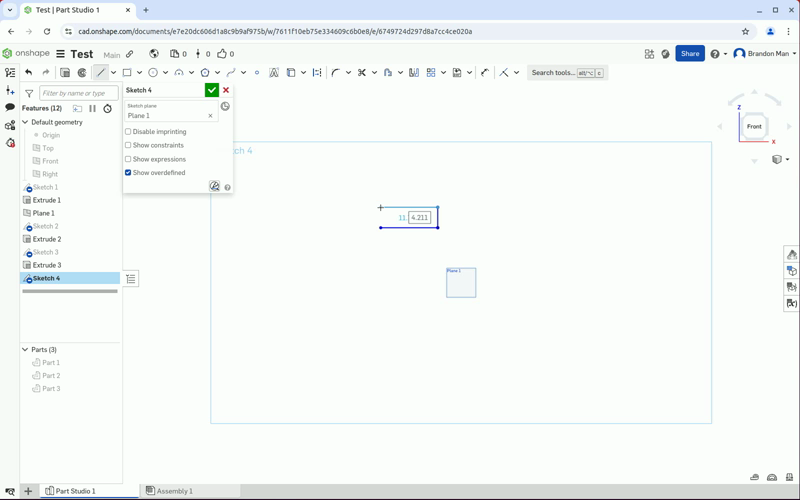
key_up(shift)
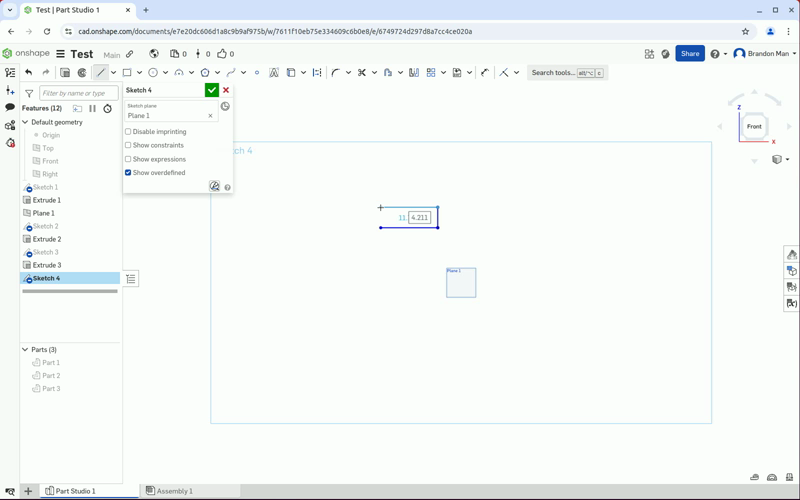
mouse_move(410, 207)
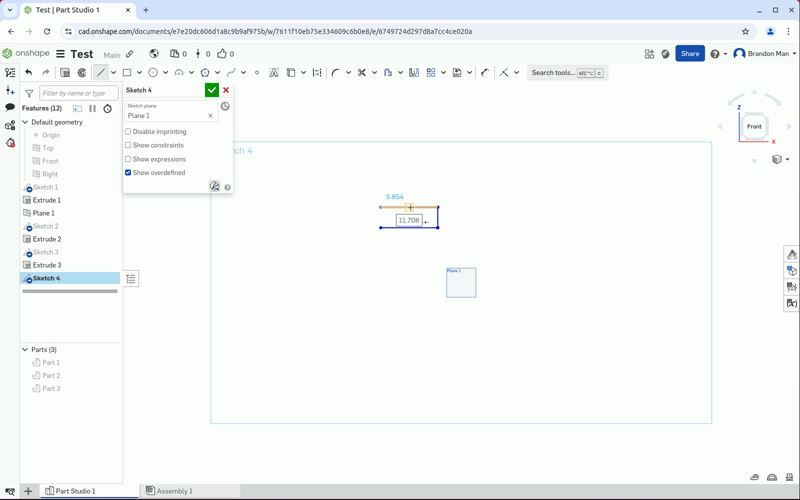
key_down(shift)
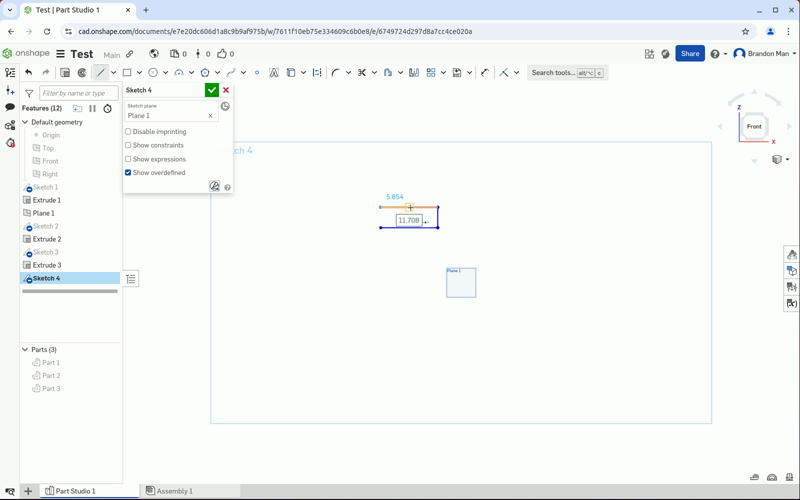
mouse_move(380, 227)
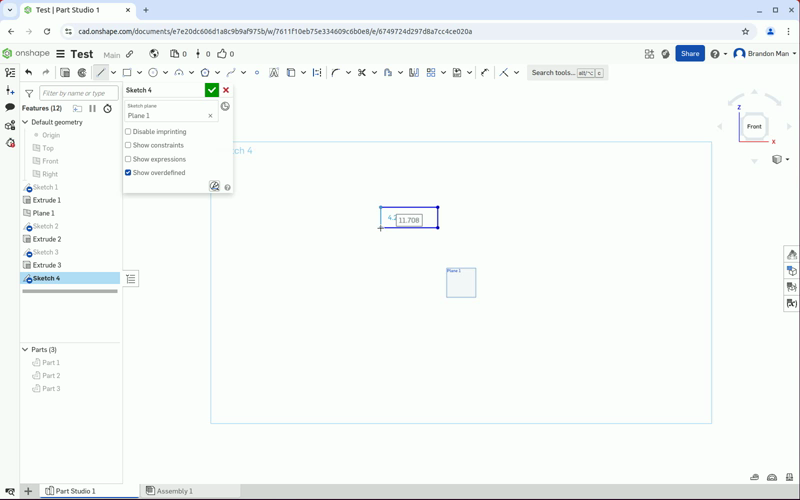
key_up(shift)
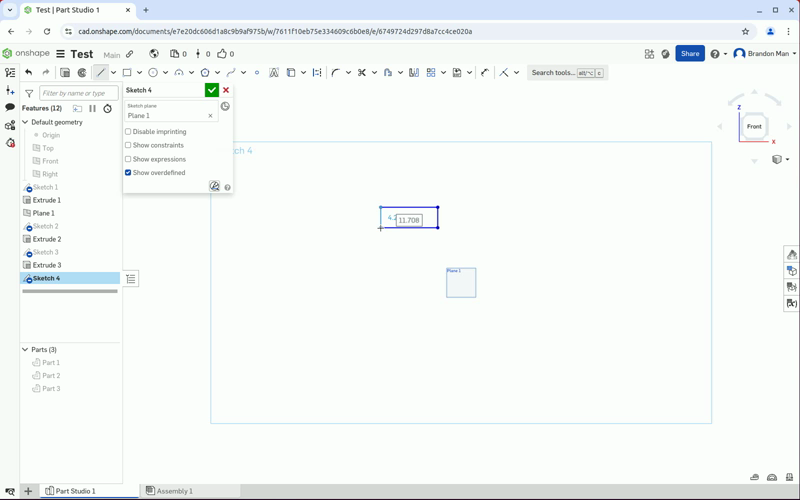
click(380, 227)
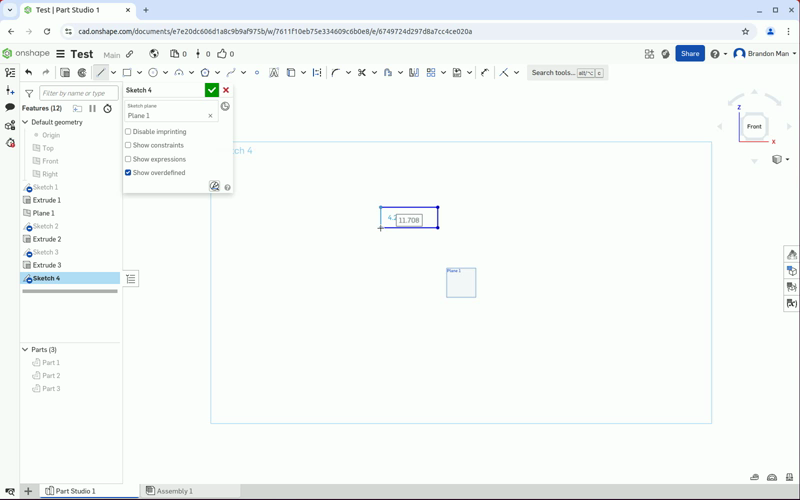
key(esc)
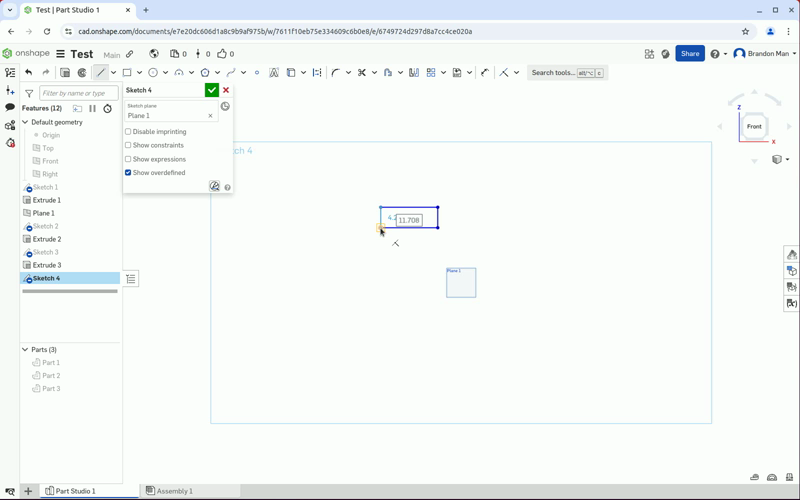
mouse_move(423, 212)
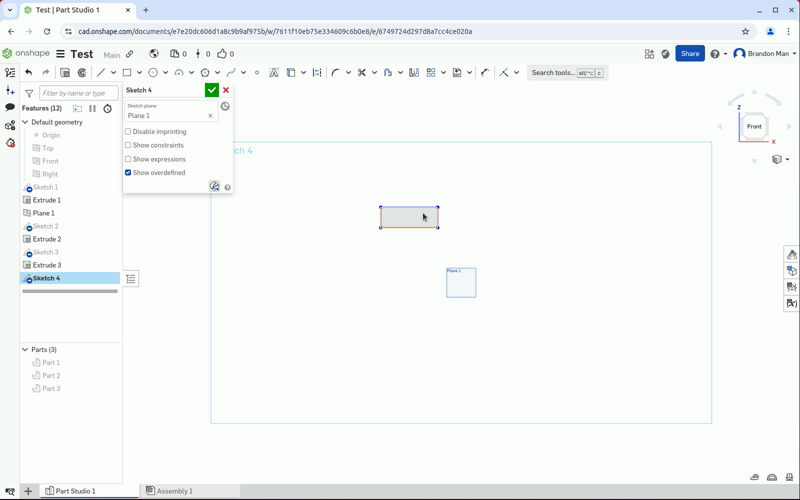
scroll(6)
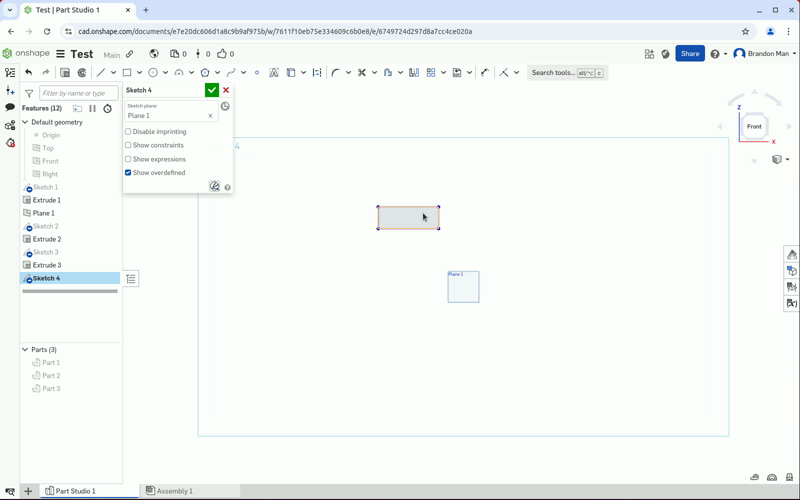
scroll(6)
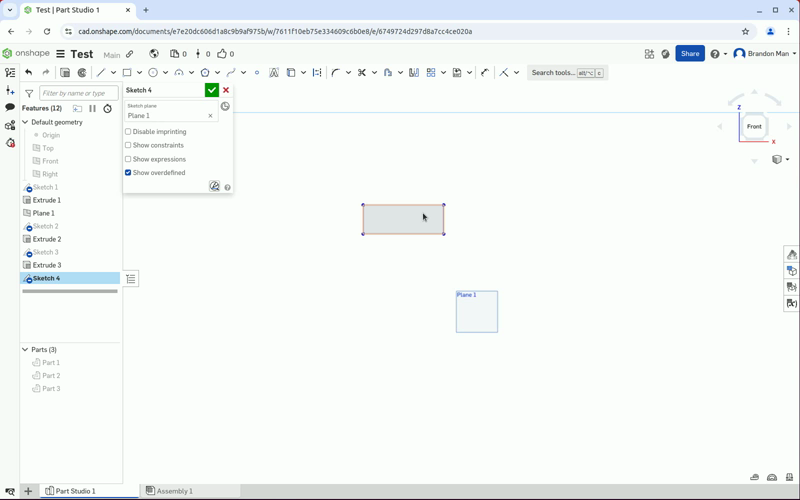
scroll(6)
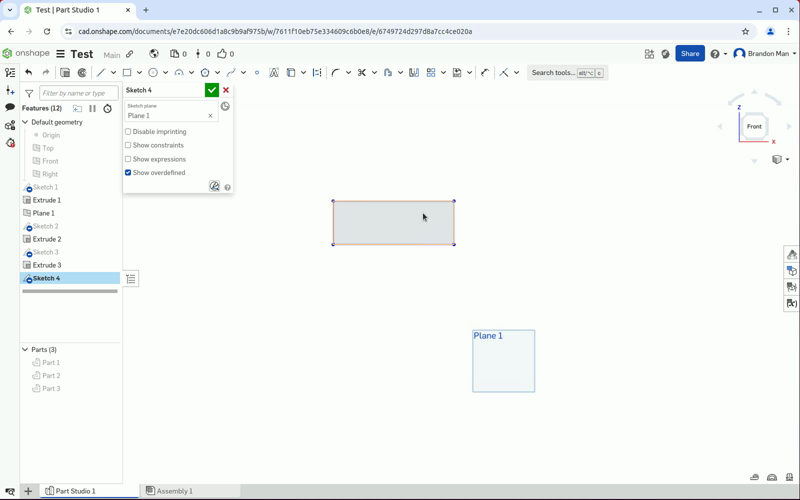
scroll(6)
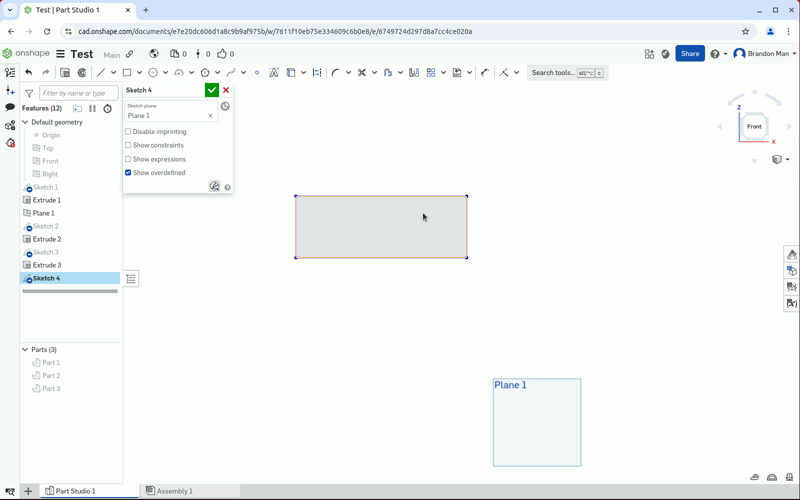
scroll(6)
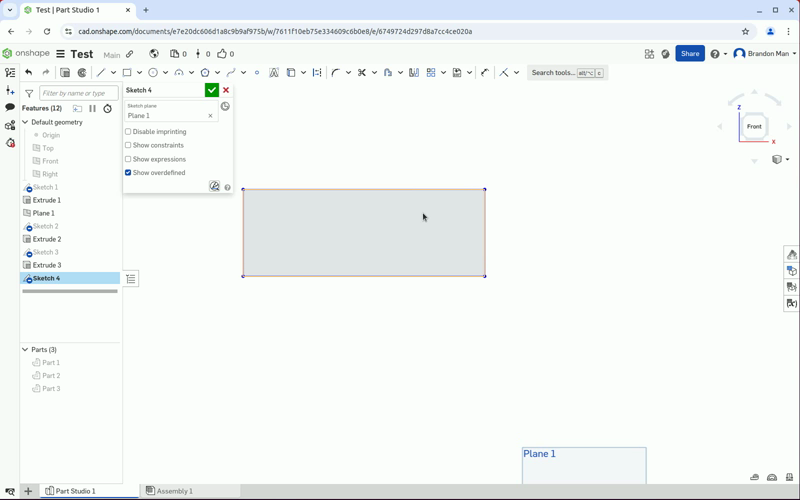
scroll(6)
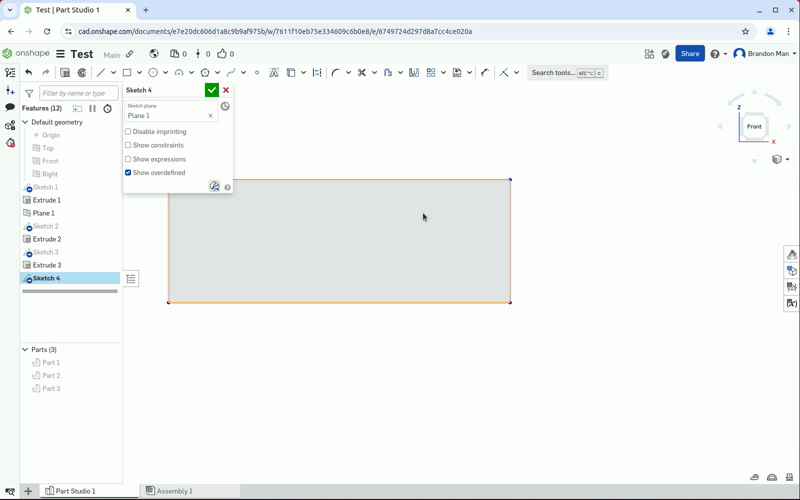
scroll(6)
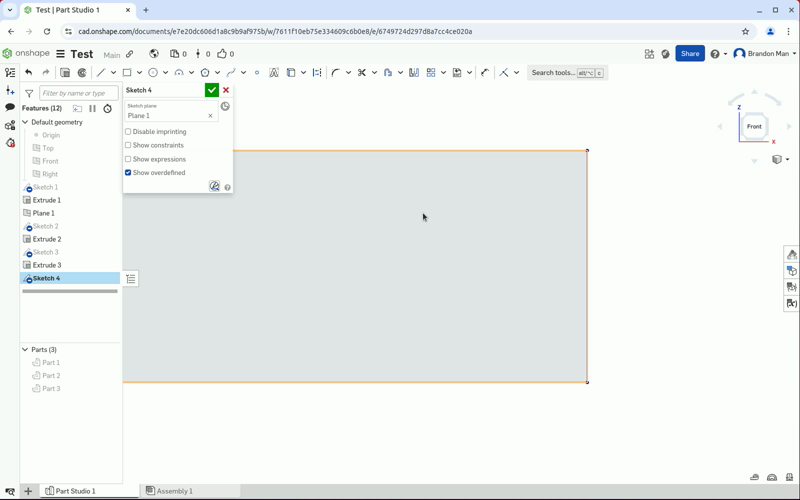
click(423, 212)
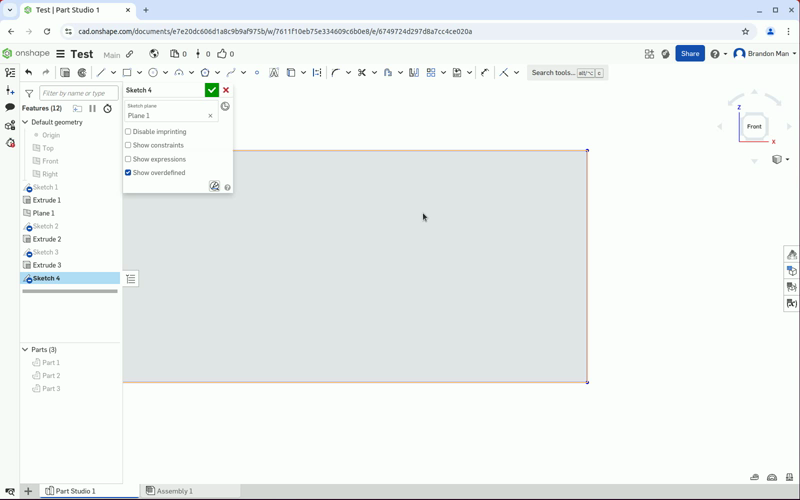
scroll(-6)
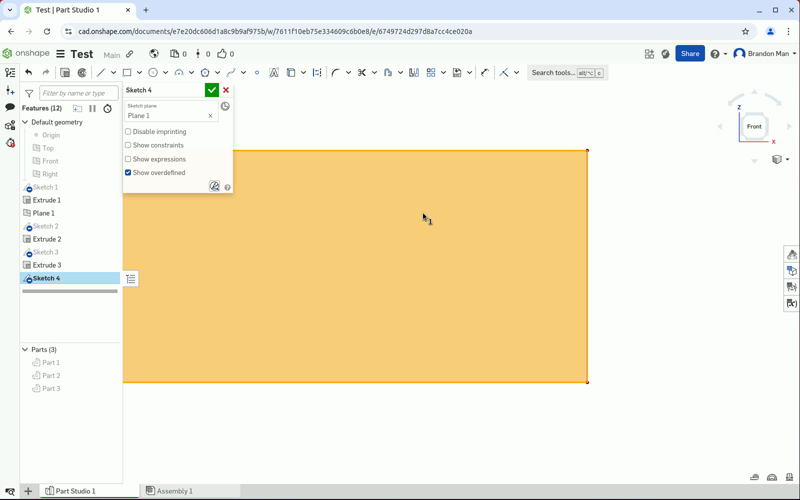
scroll(-6)
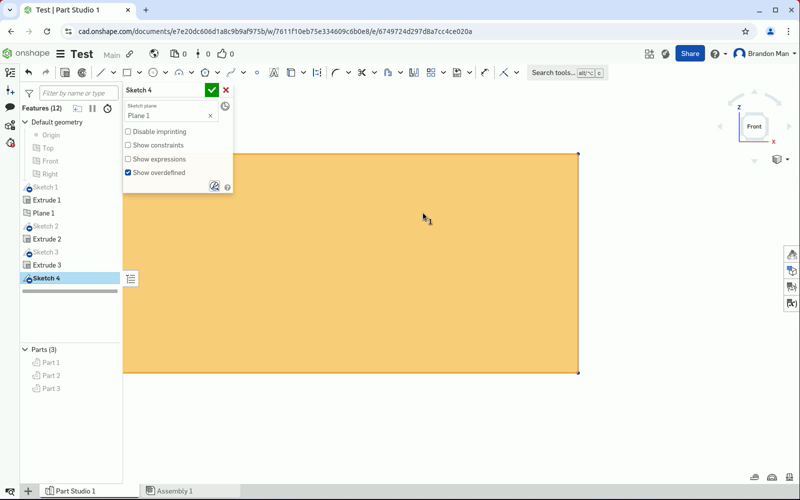
scroll(-6)
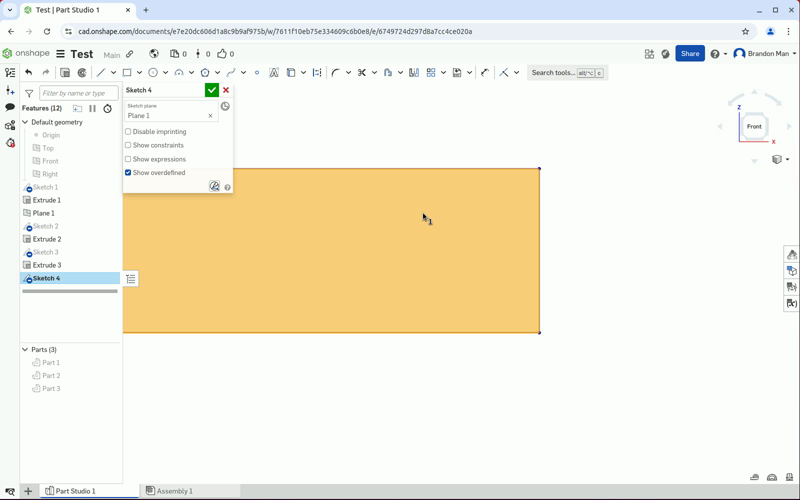
scroll(-6)
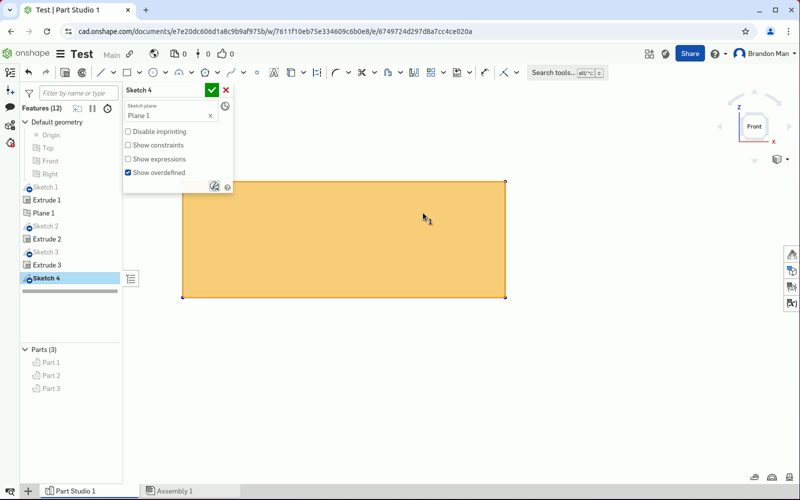
scroll(-6)
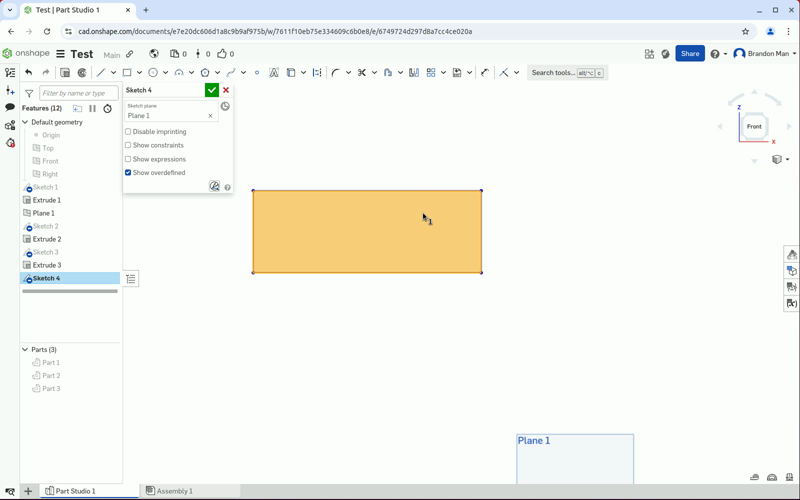
scroll(-6)
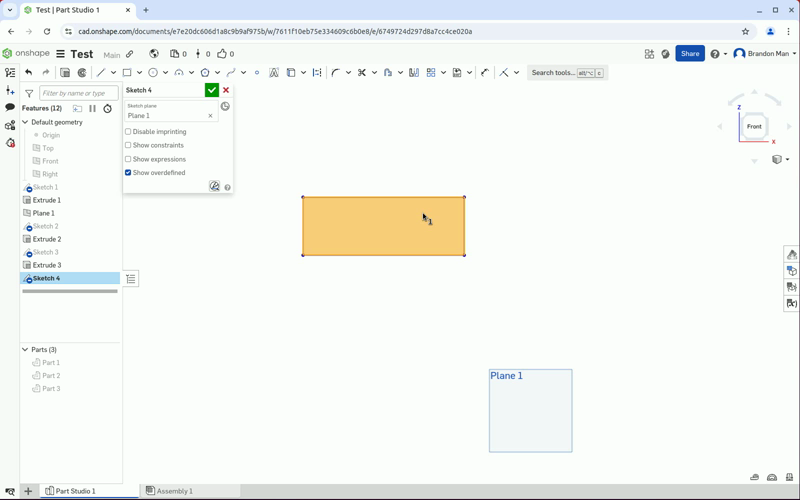
scroll(-6)
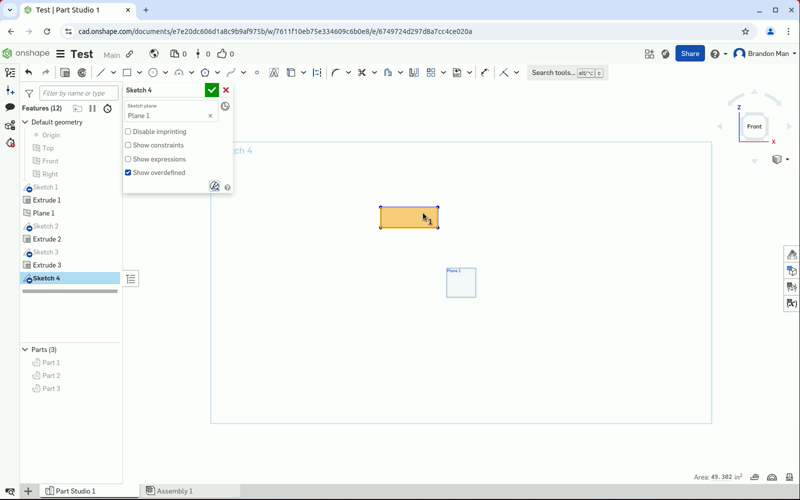
mouse_move(73, 352)
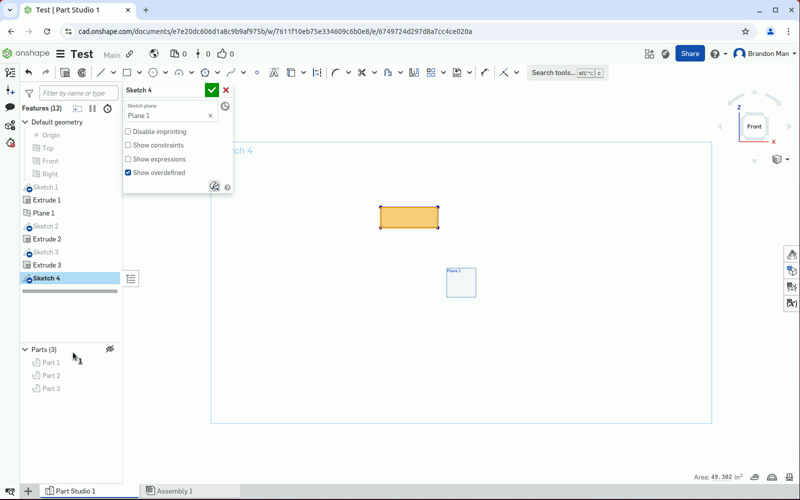
key(shift+y)
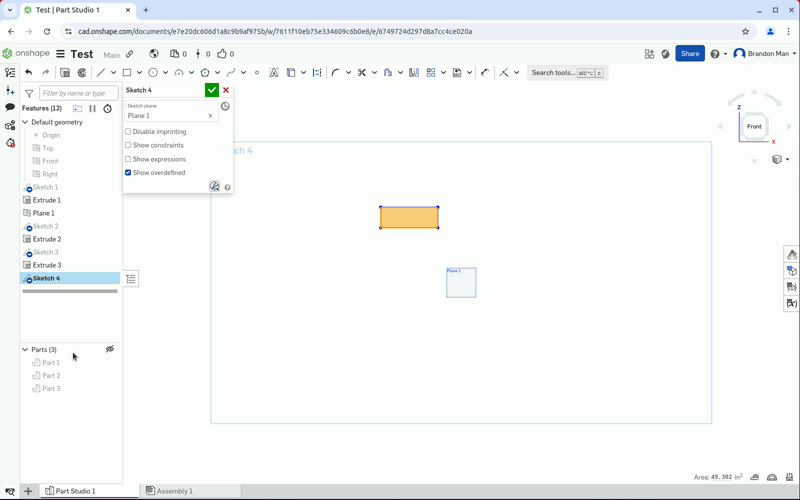
key(shift+e)
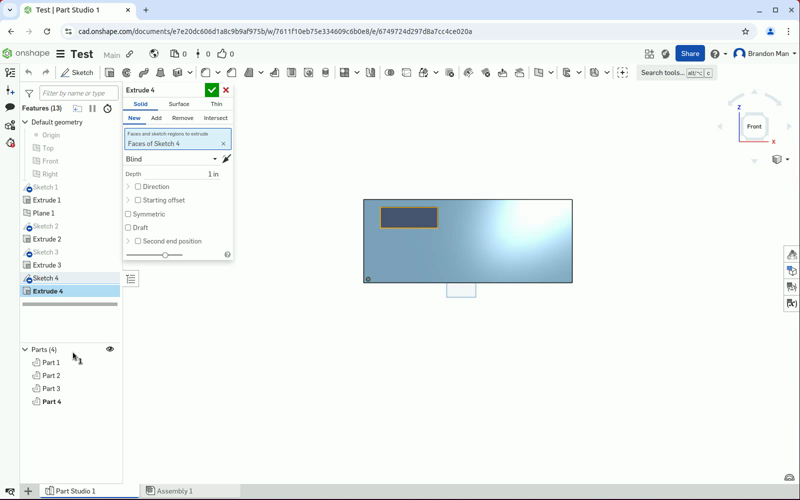
mouse_move(143, 106)
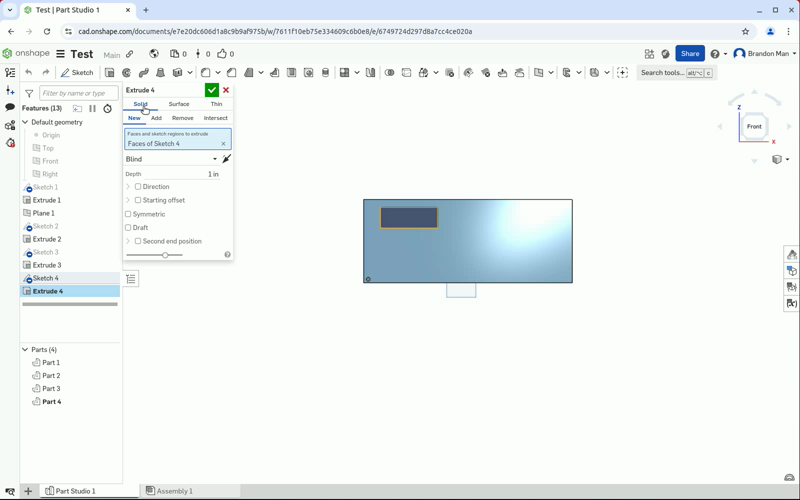
click(143, 106)
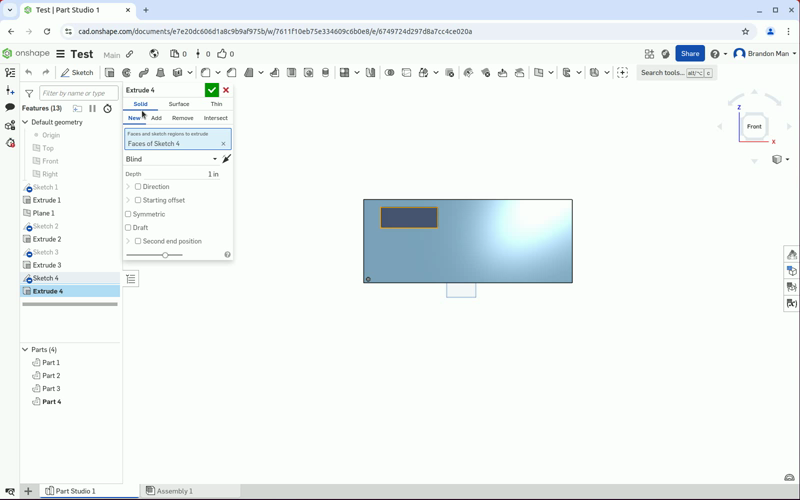
mouse_move(137, 120)
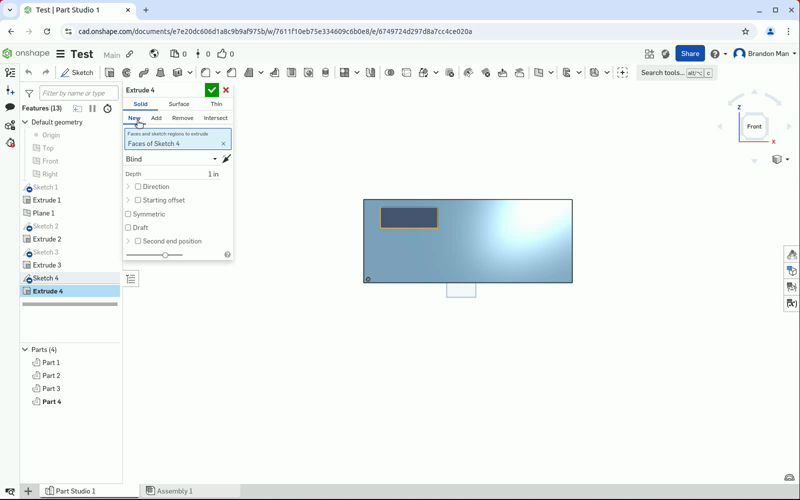
click(137, 120)
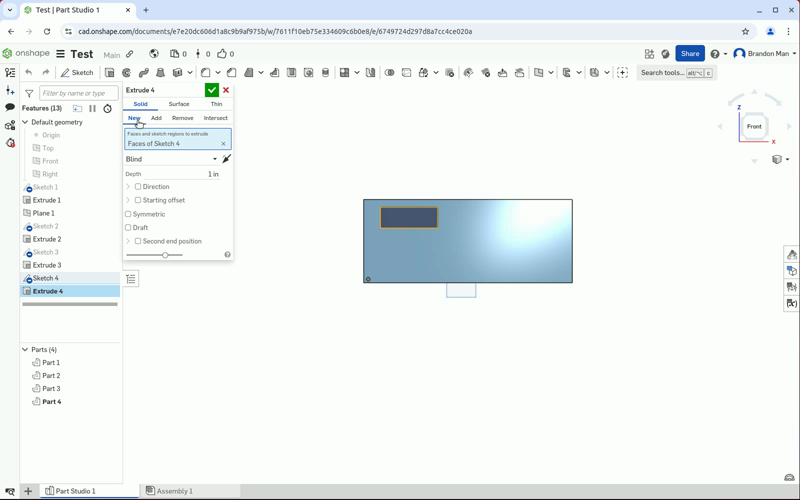
key(tab, 4)
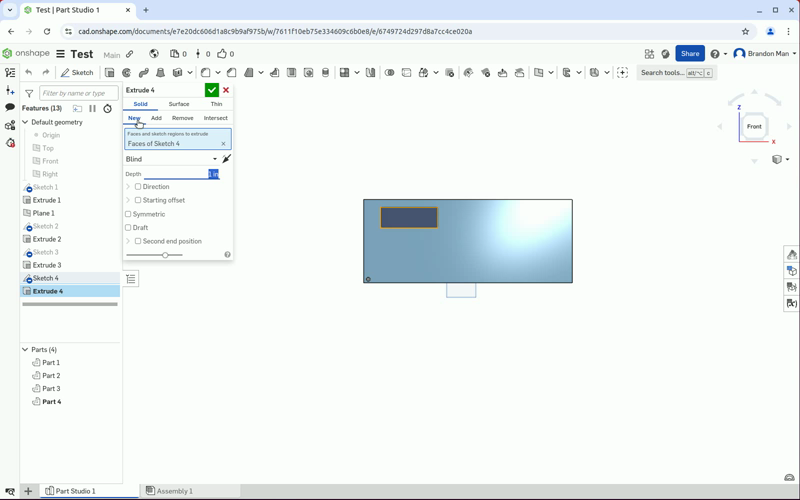
text(2.166)
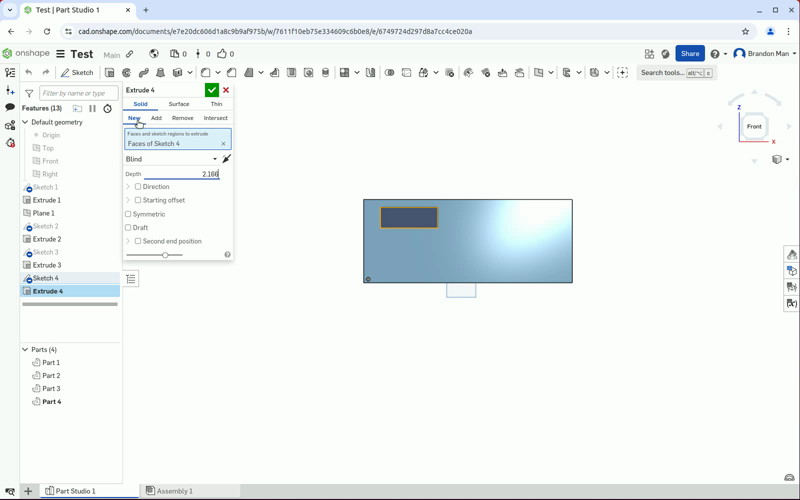
key(enter)
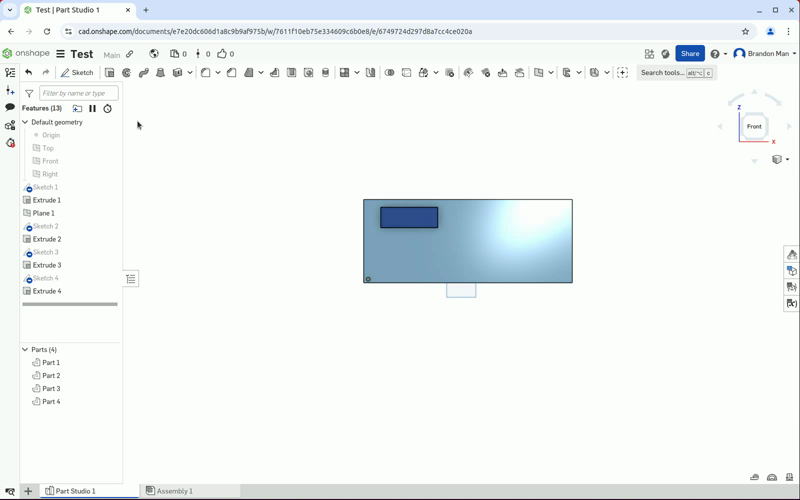
key(shift+h)
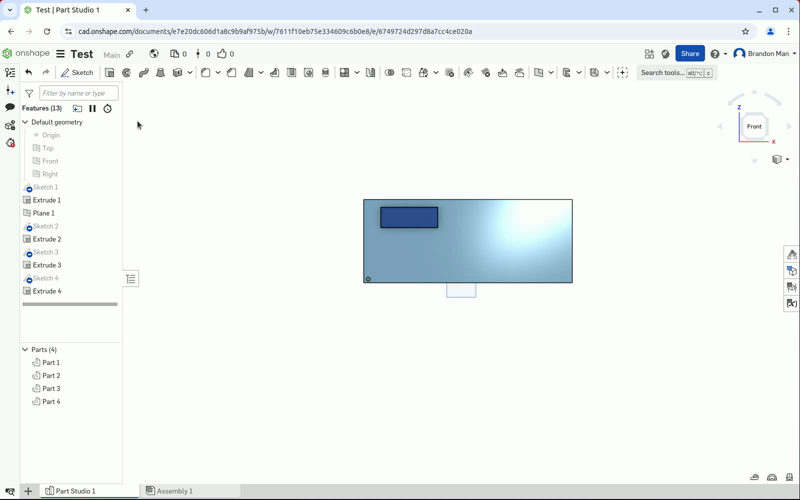
key(shift+h)
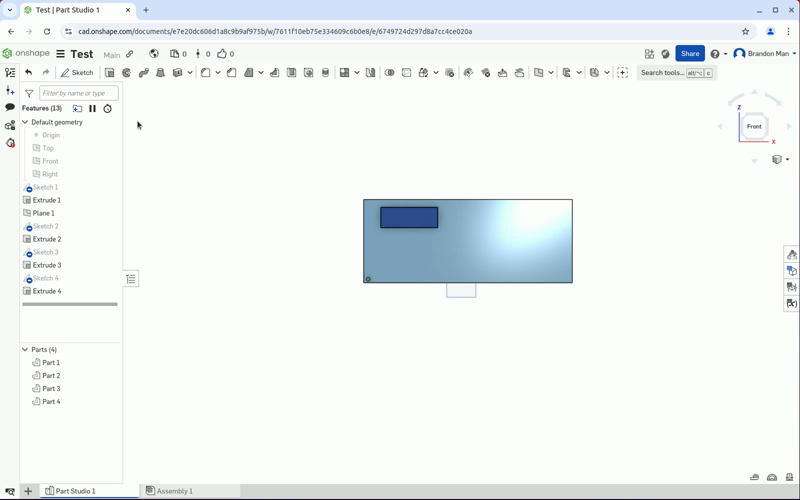
mouse_move(73, 189)
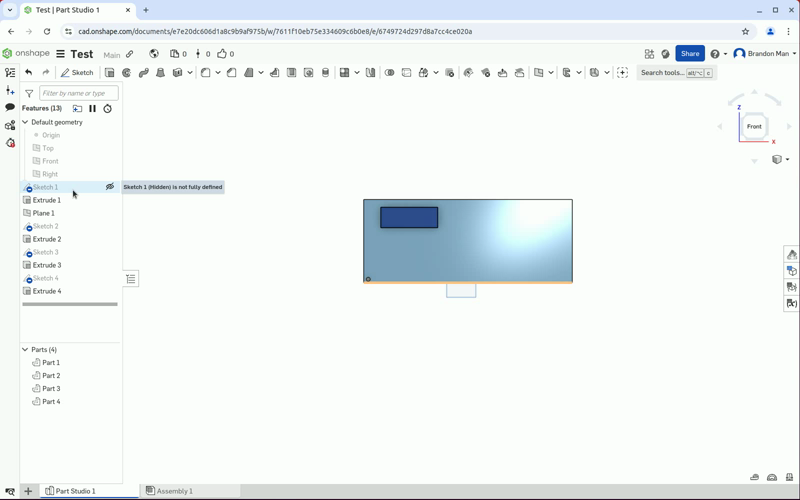
click(73, 189)
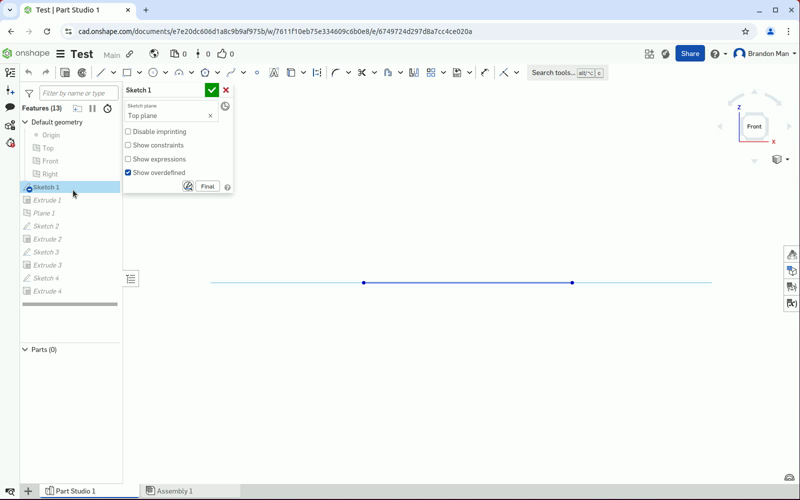
mouse_move(229, 92)
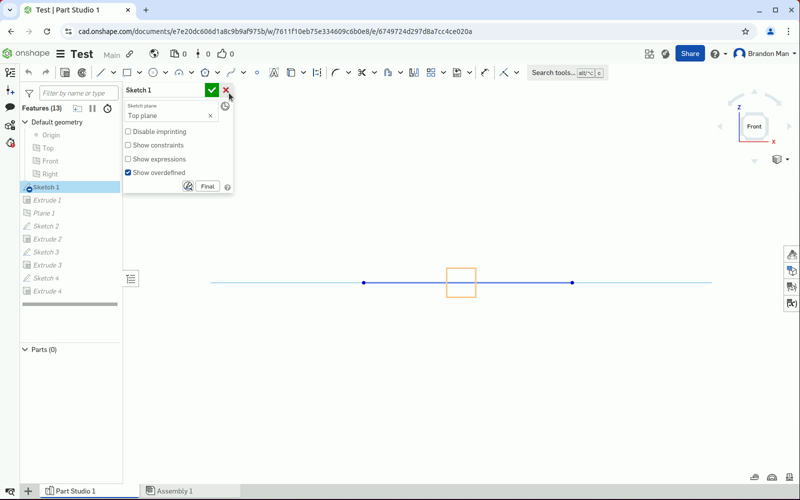
click(229, 92)
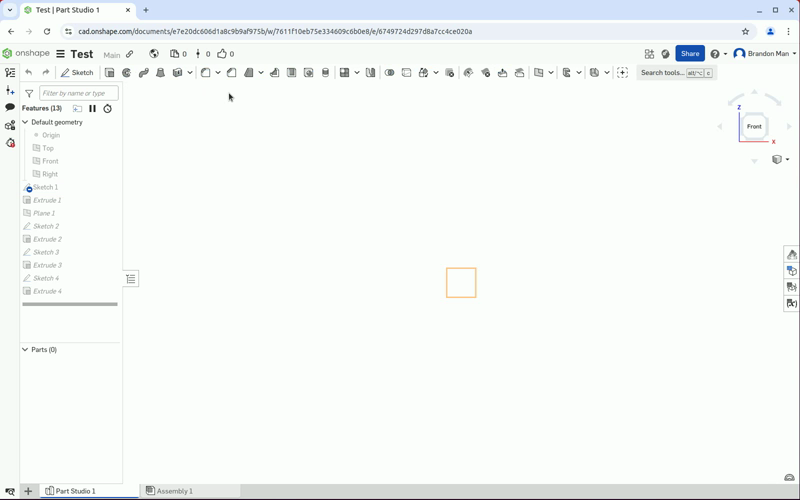
key(shift+s)
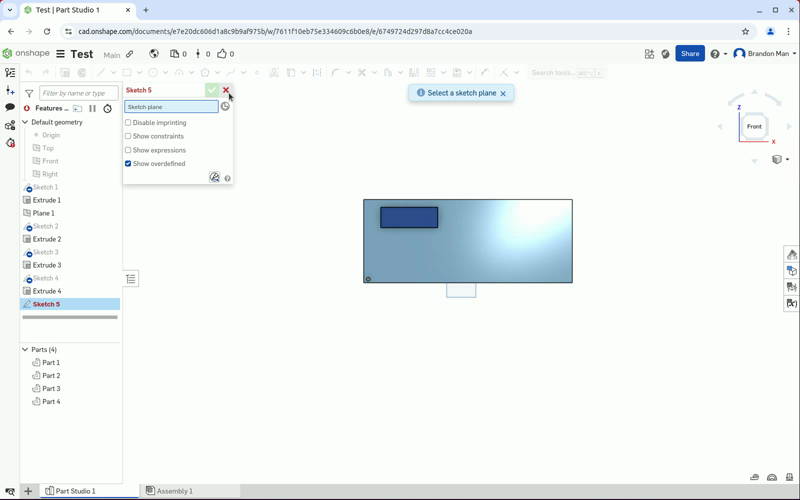
mouse_move(73, 215)
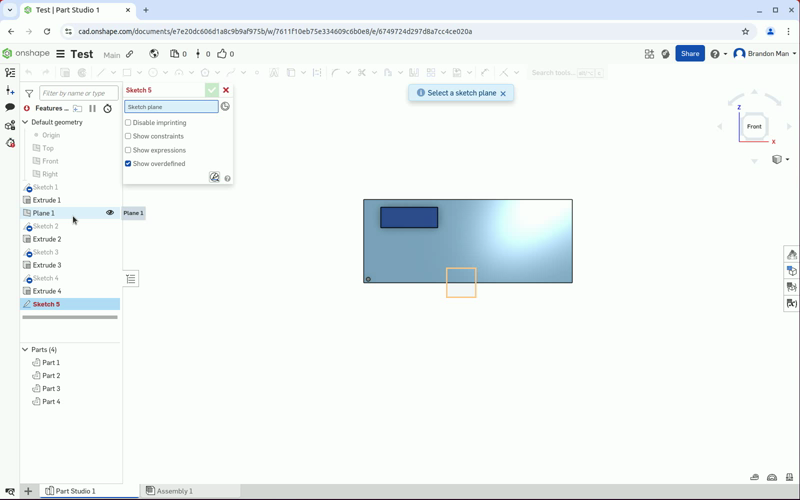
click(73, 215)
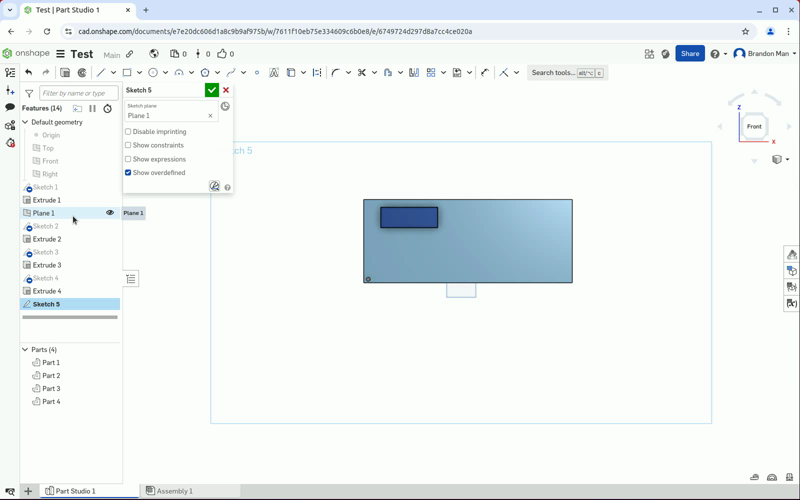
mouse_move(73, 352)
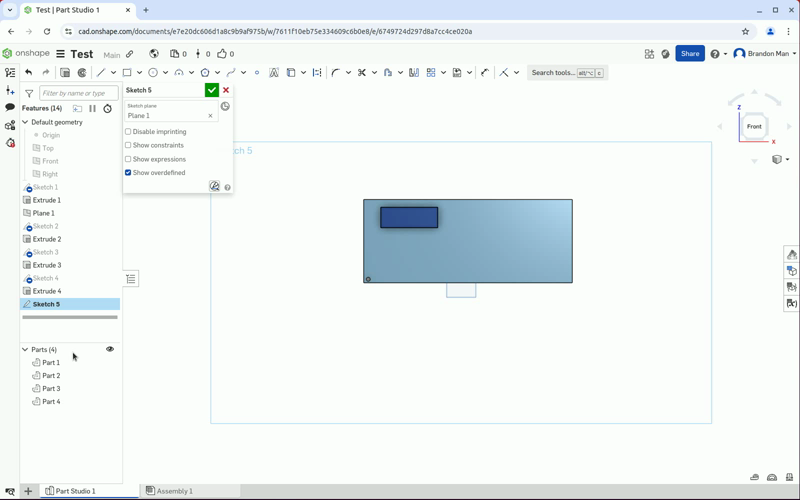
key(y)
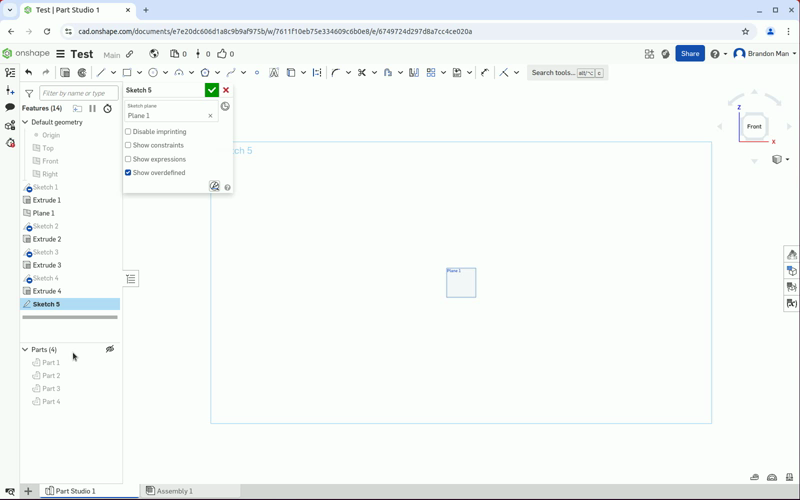
key(l)
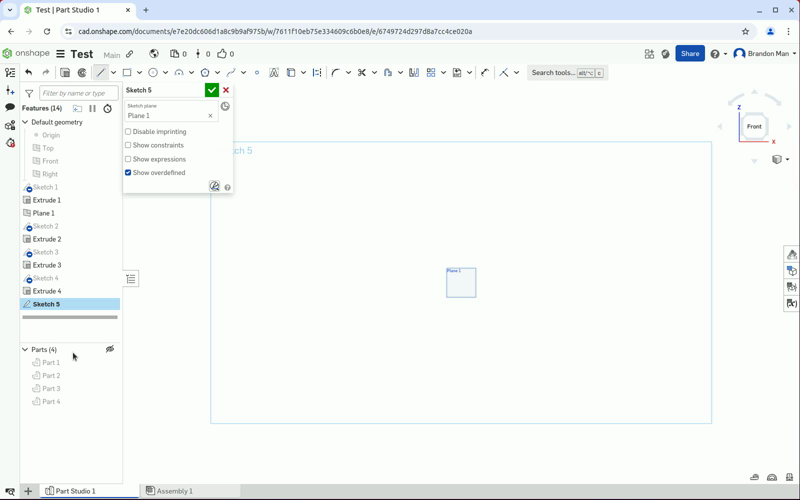
key_down(shift)
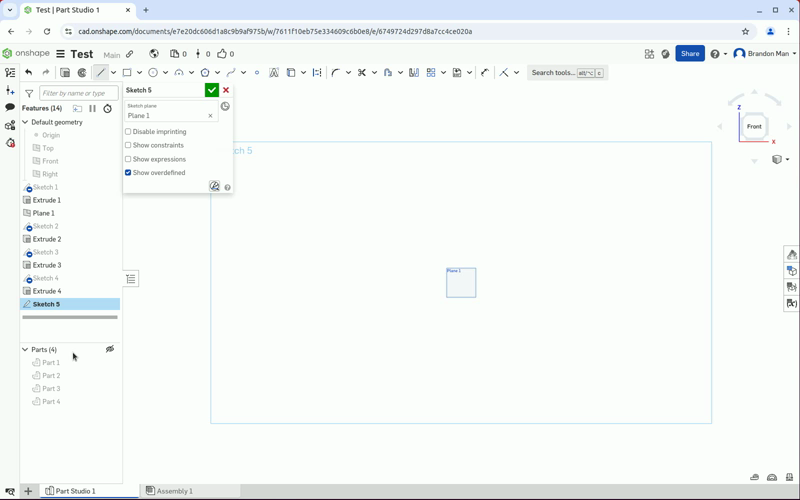
mouse_move(486, 227)
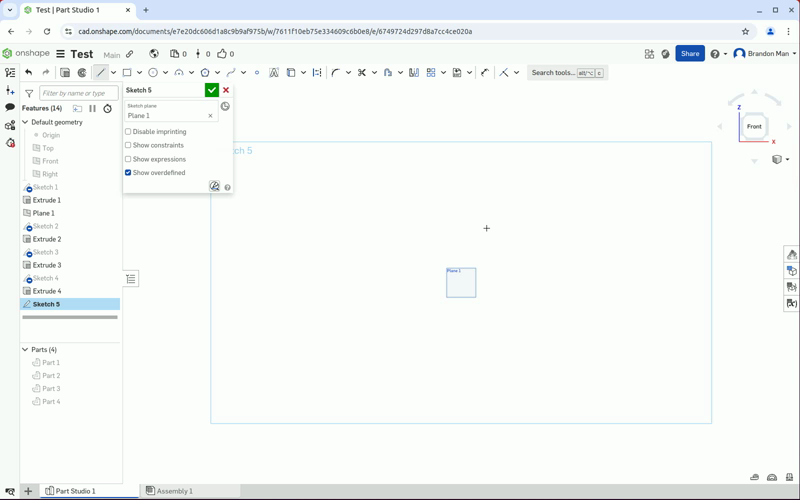
click(486, 227)
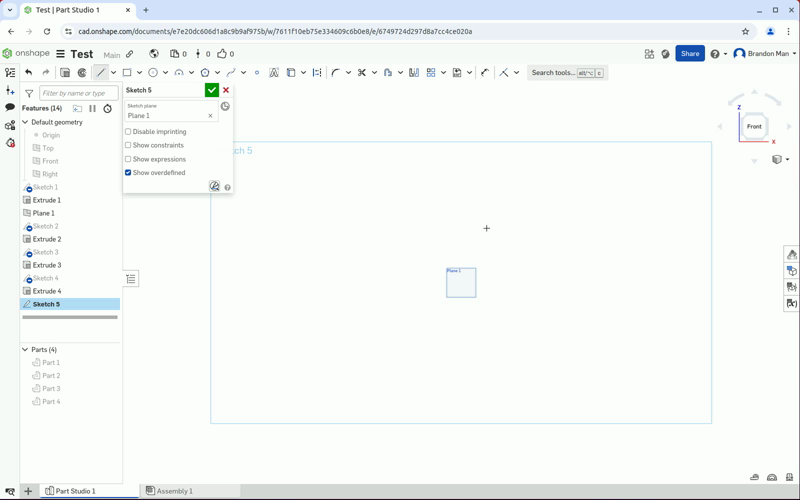
key_up(shift)
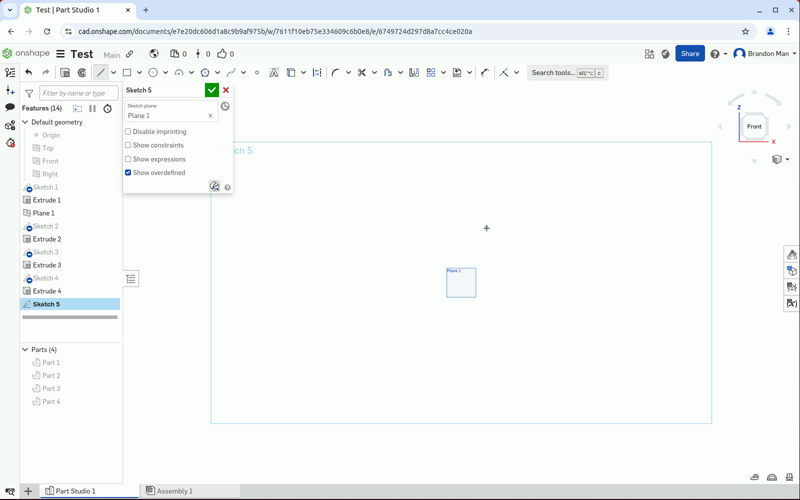
key_down(shift)
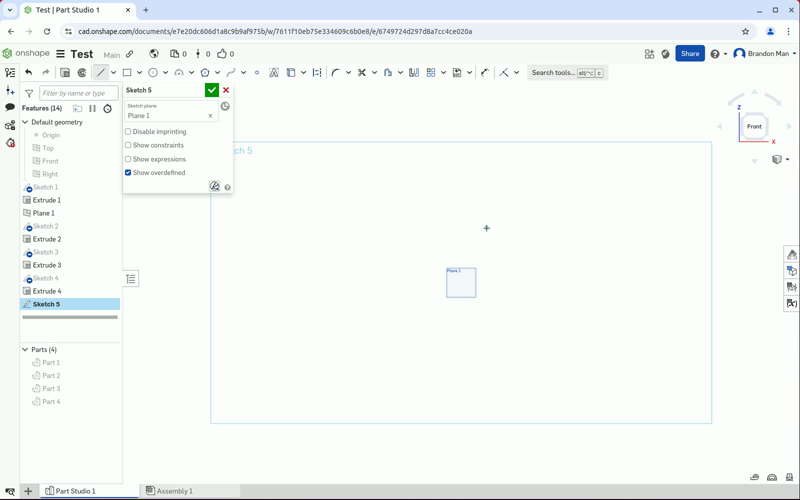
mouse_move(516, 227)
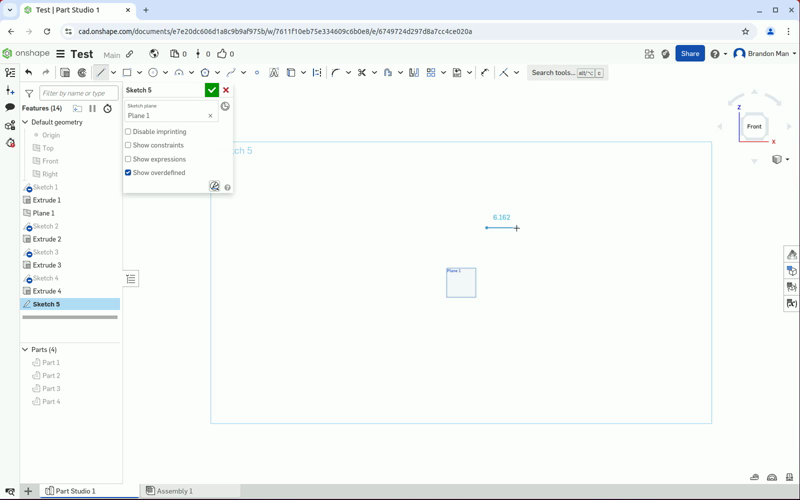
mouse_move(543, 227)
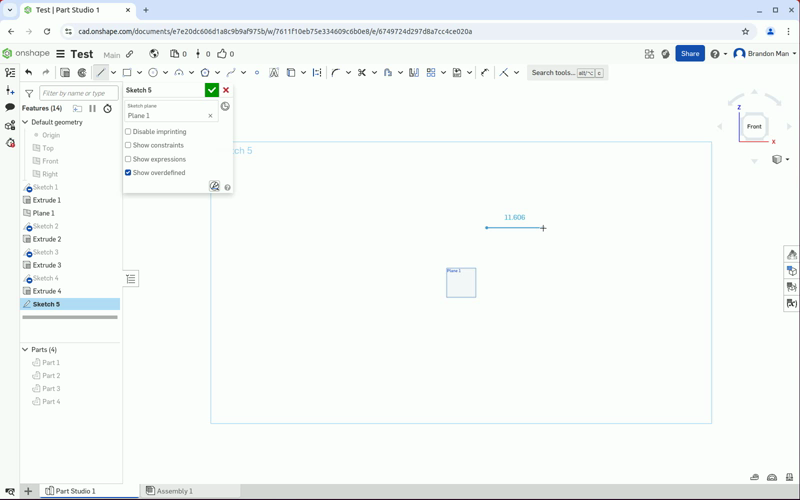
click(543, 227)
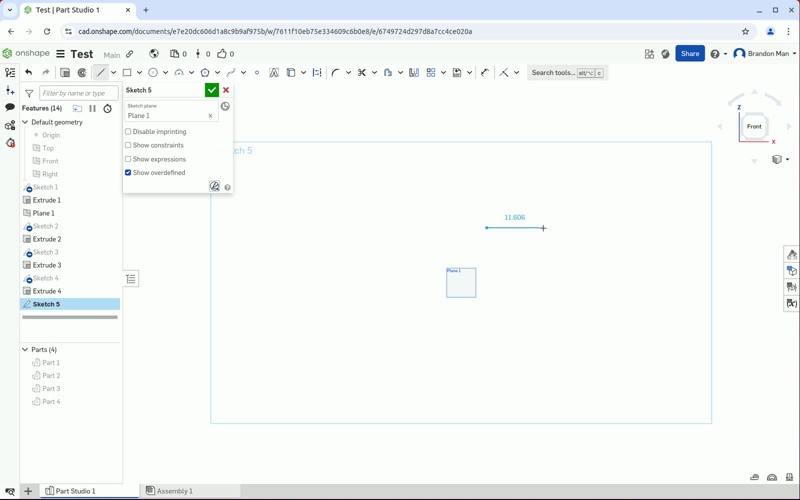
key_up(shift)
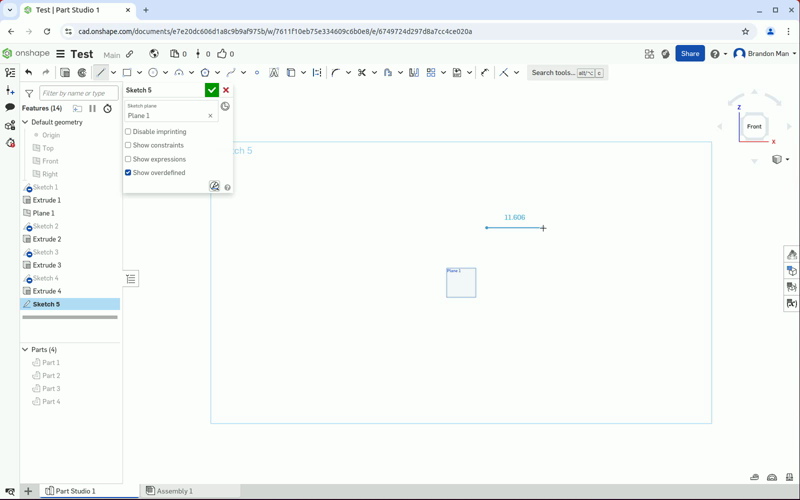
key_down(shift)
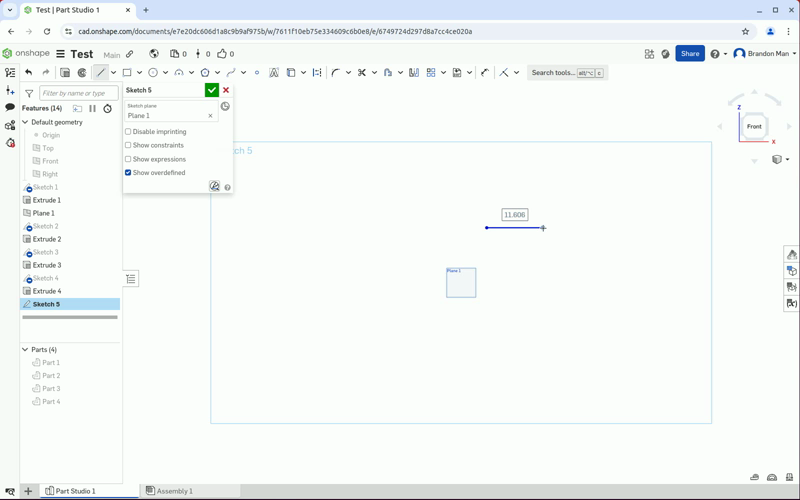
mouse_move(573, 227)
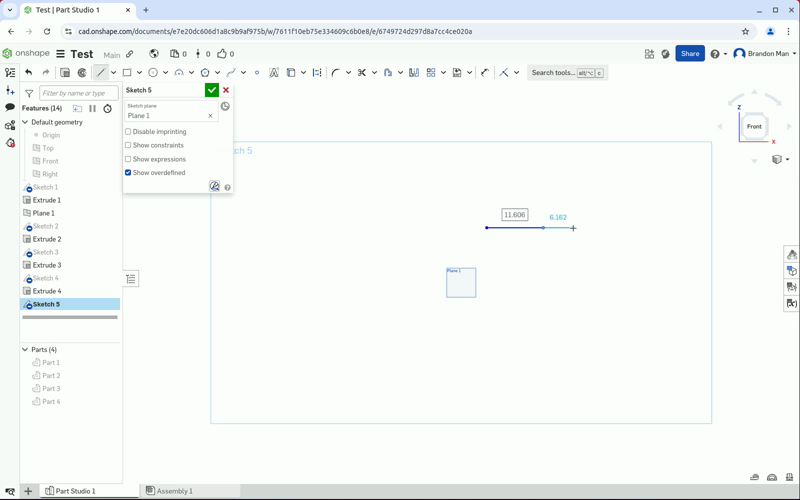
mouse_move(543, 207)
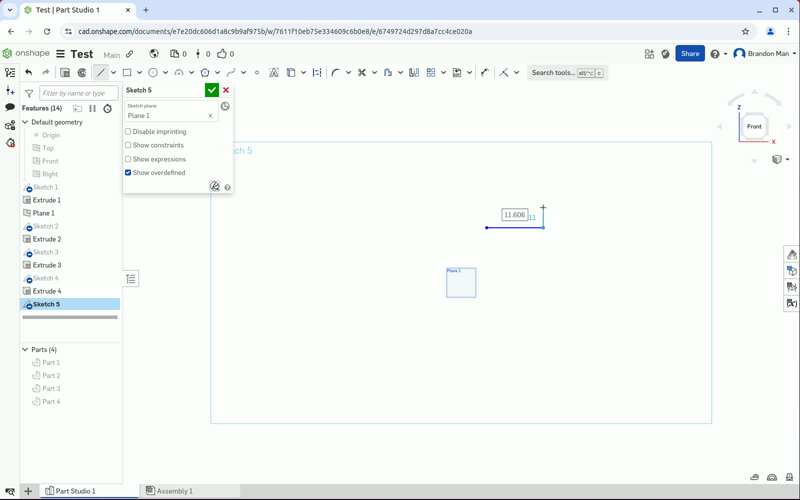
click(543, 207)
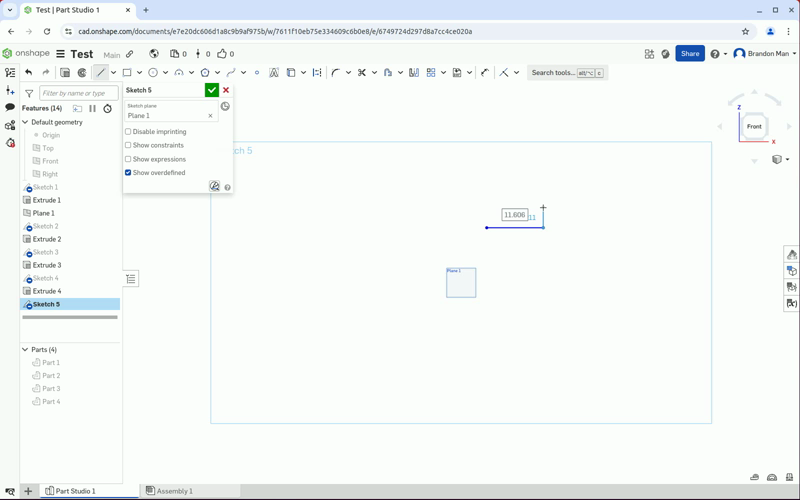
key_up(shift)
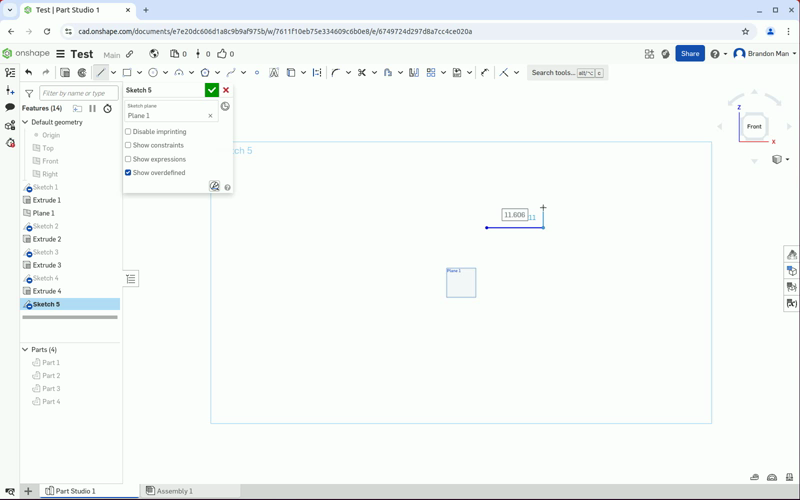
key_down(shift)
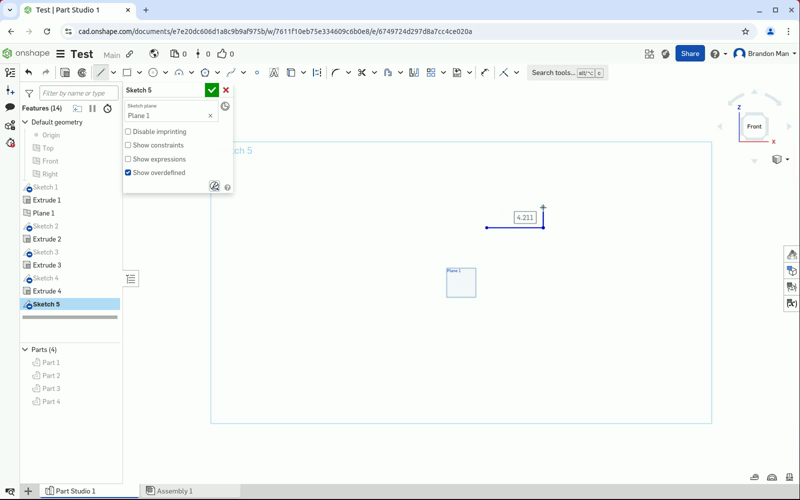
mouse_move(573, 207)
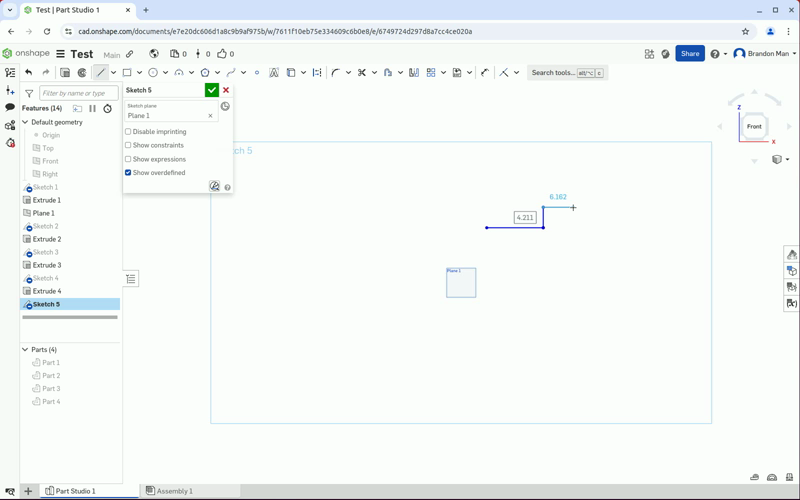
mouse_move(486, 207)
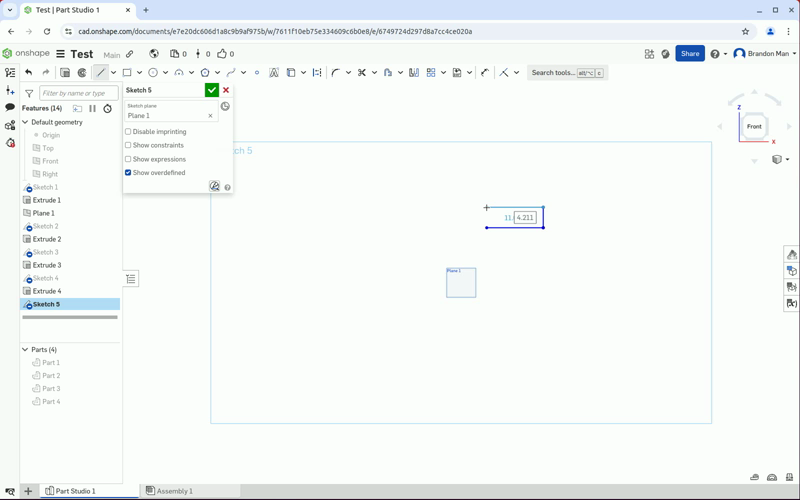
click(486, 207)
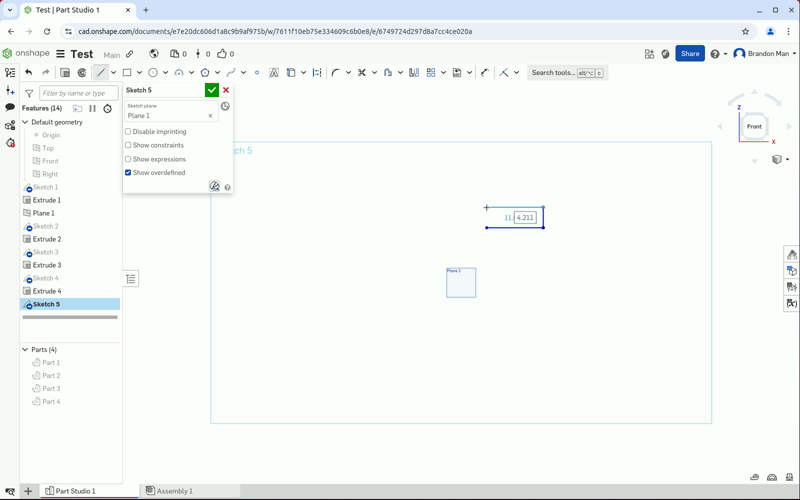
key_up(shift)
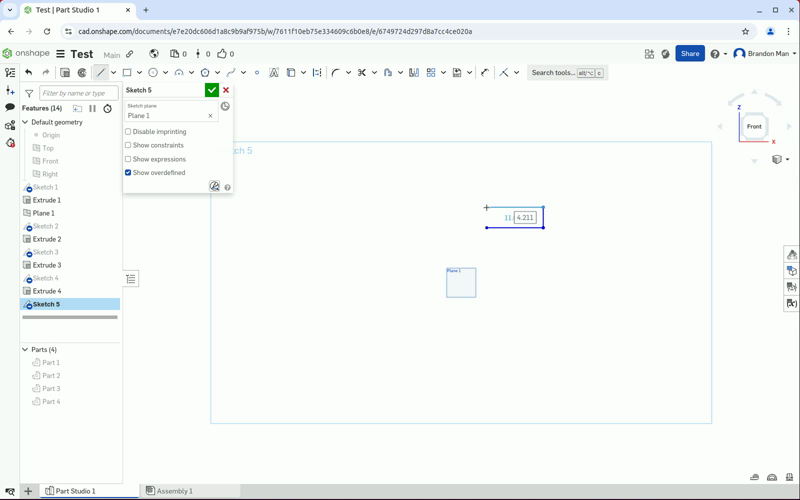
mouse_move(516, 207)
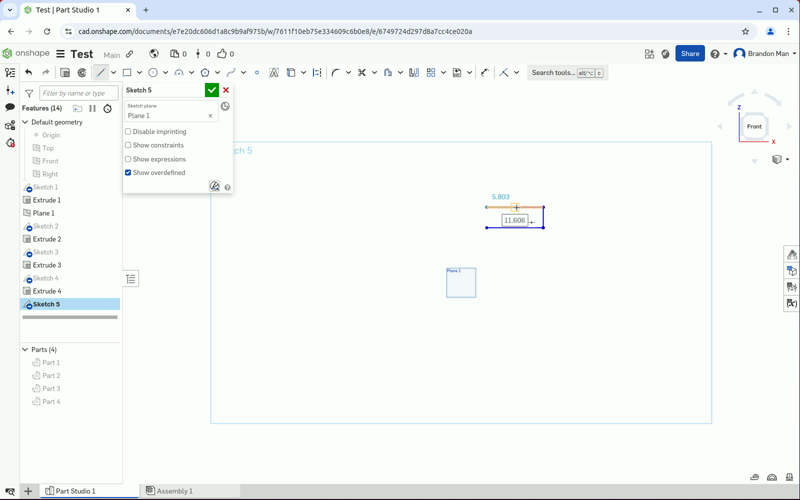
key_down(shift)
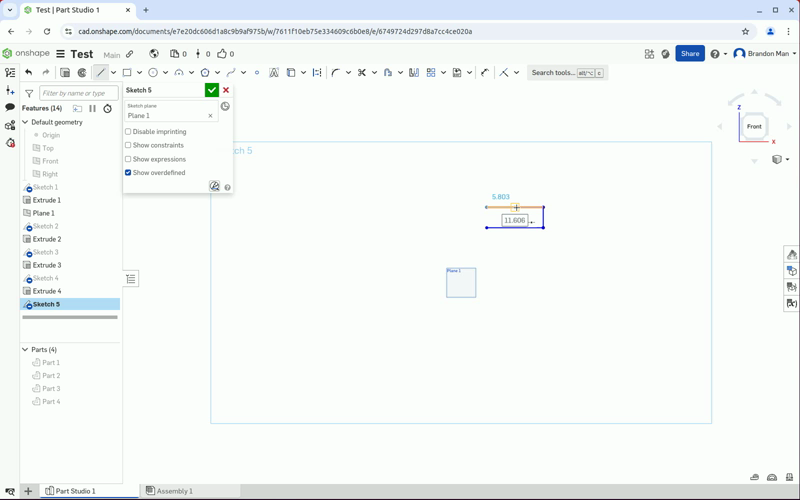
mouse_move(486, 227)
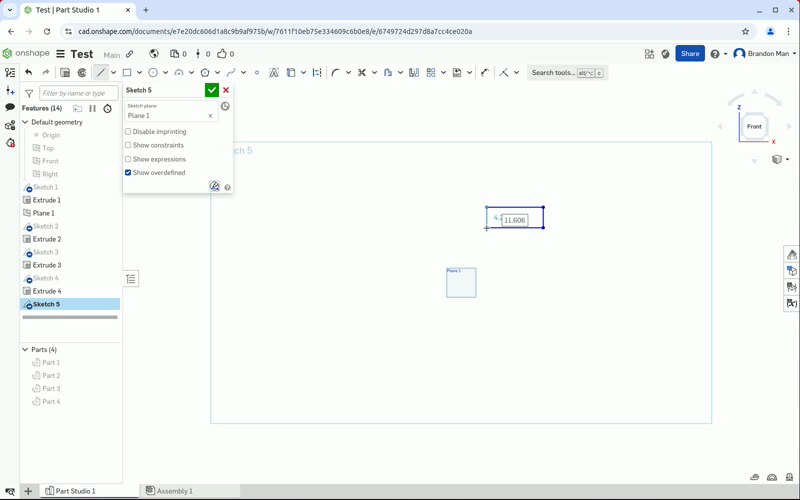
key_up(shift)
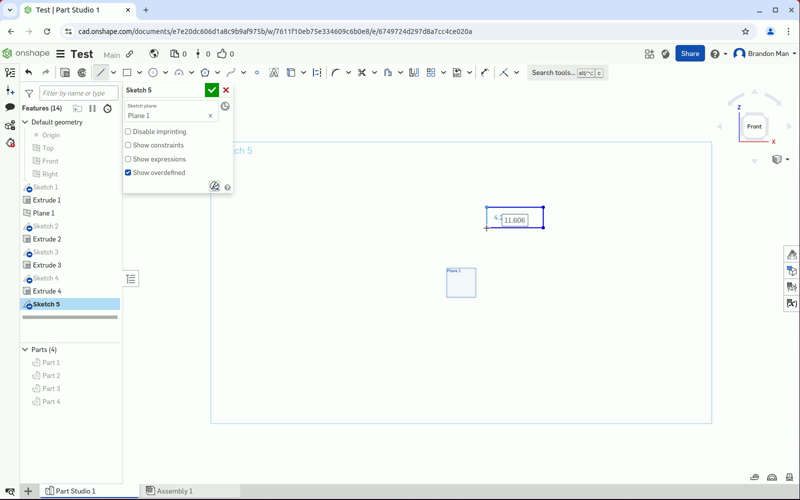
click(486, 227)
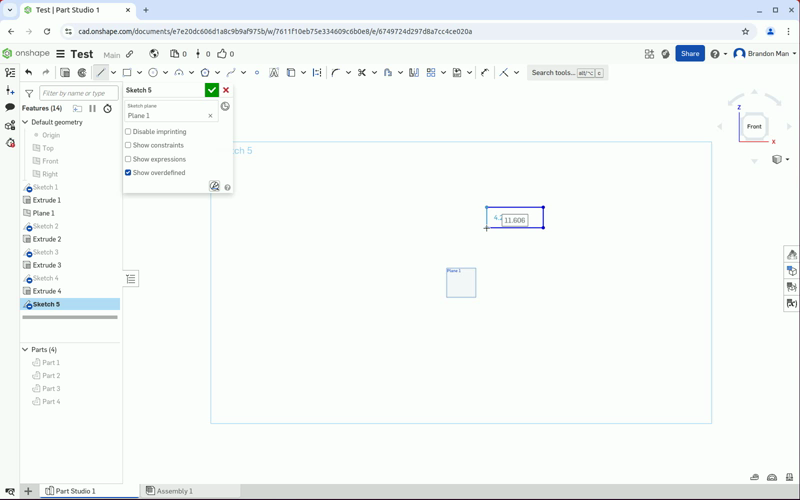
key(esc)
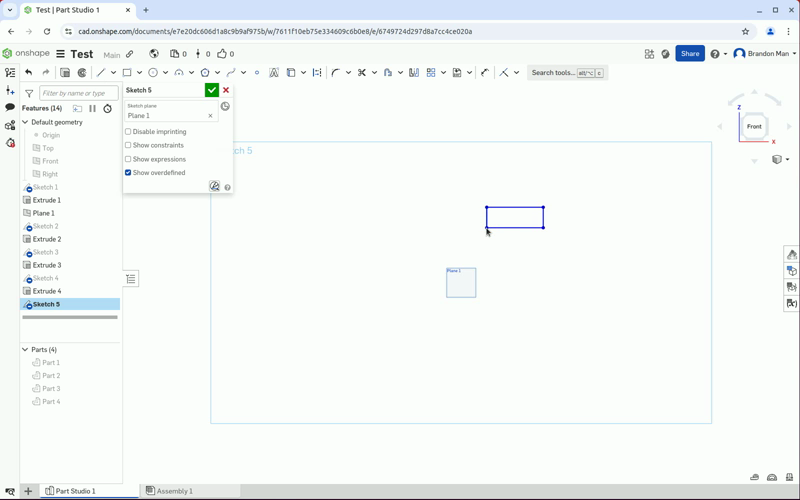
mouse_move(526, 208)
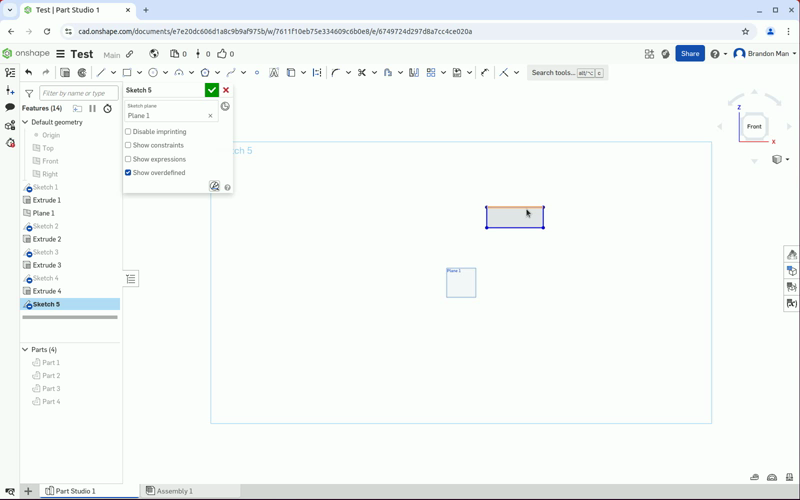
scroll(6)
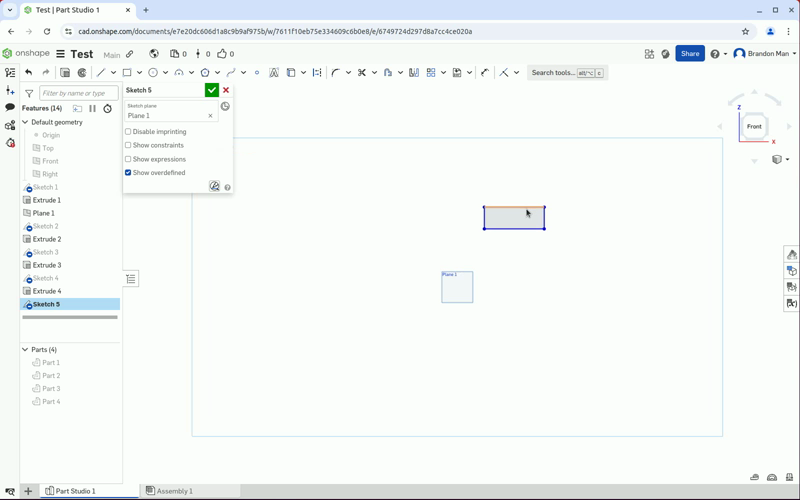
scroll(6)
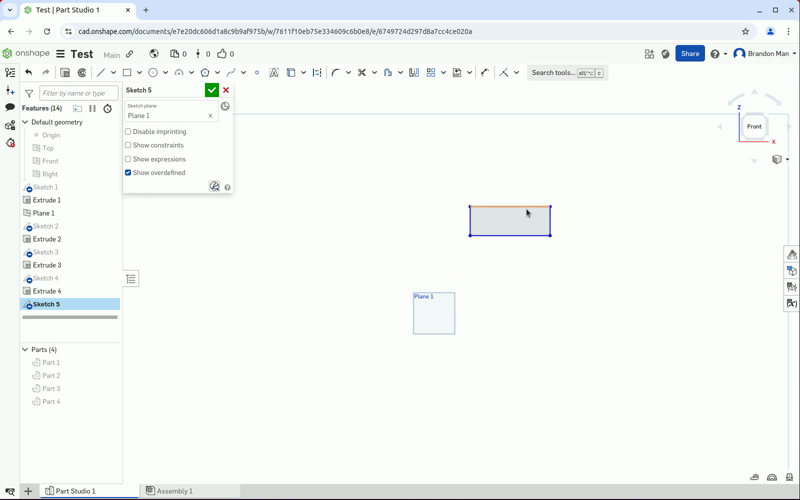
scroll(6)
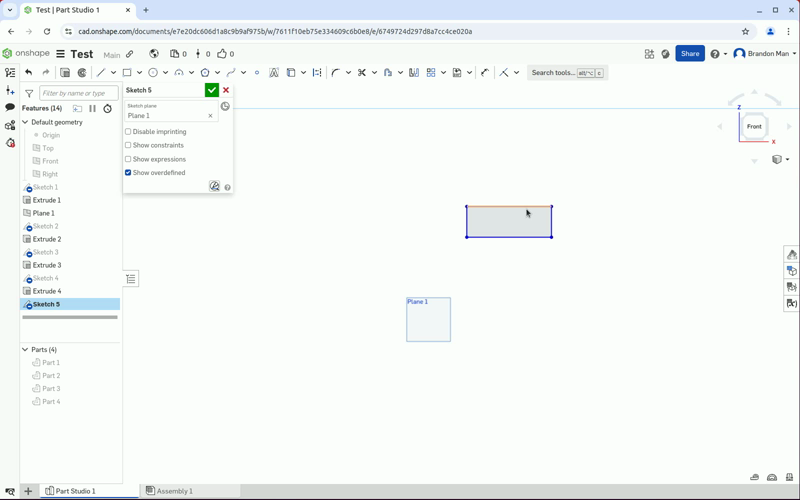
scroll(6)
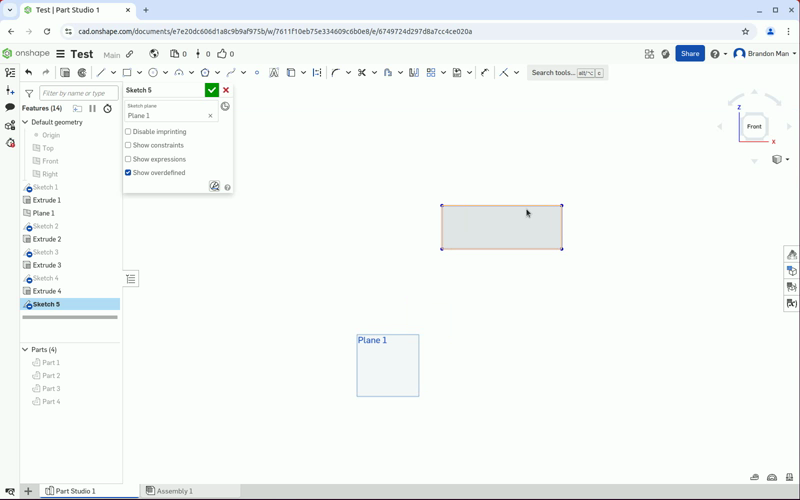
scroll(6)
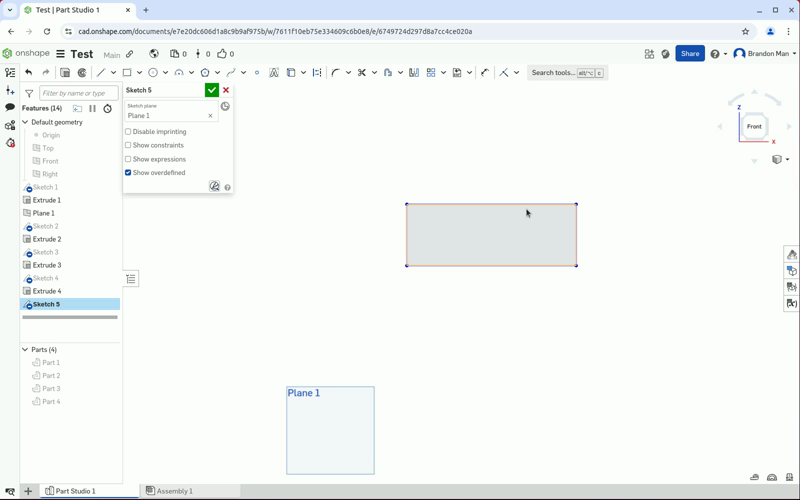
scroll(6)
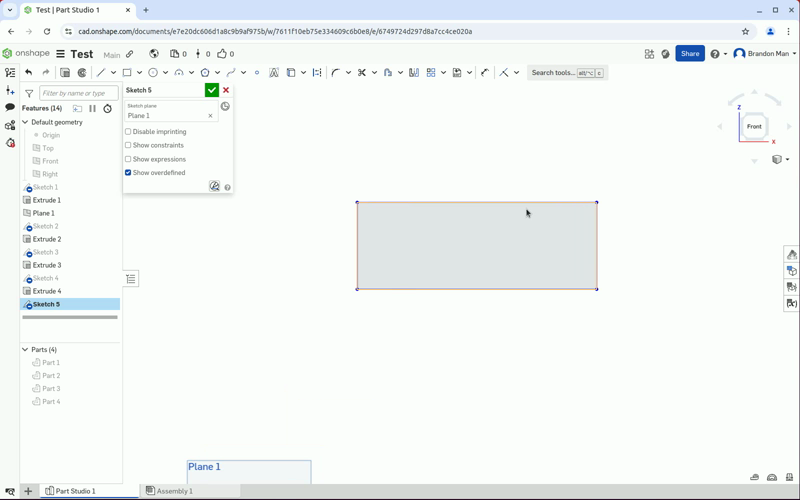
scroll(6)
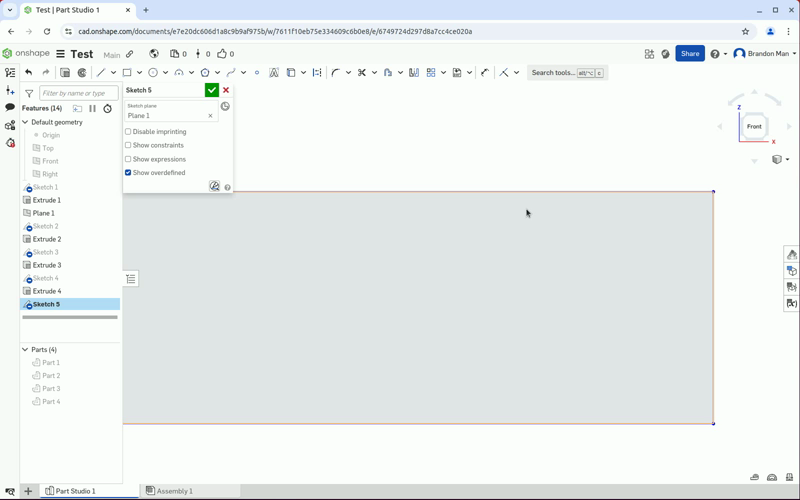
click(526, 208)
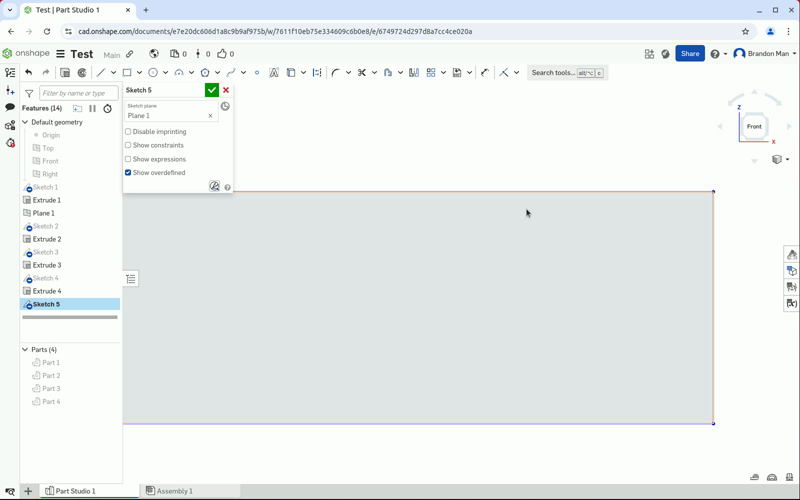
scroll(-6)
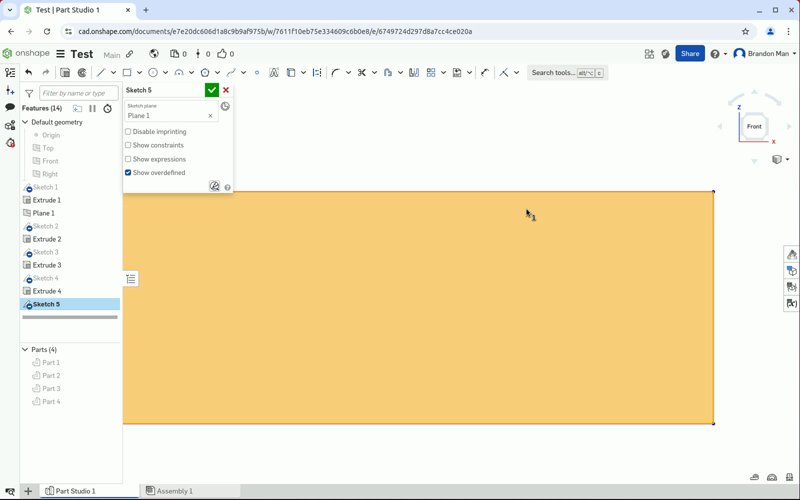
scroll(-6)
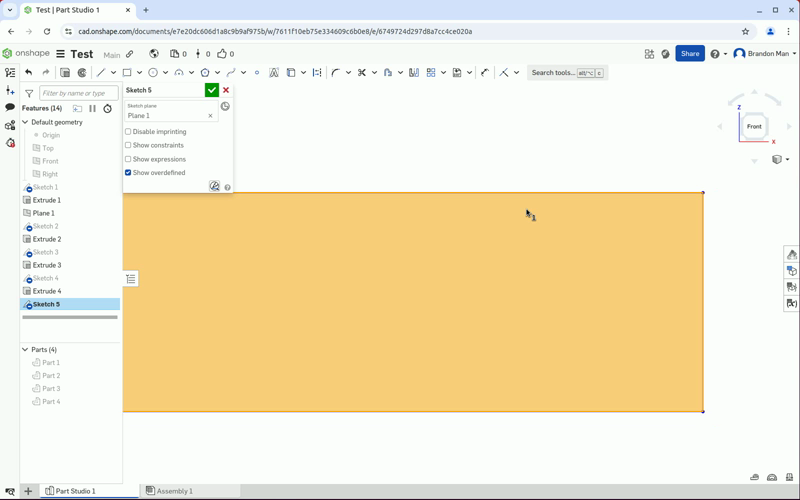
scroll(-6)
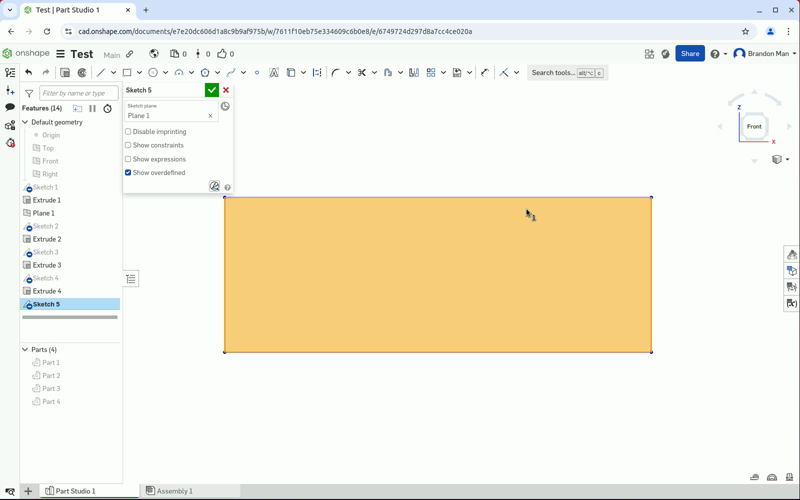
scroll(-6)
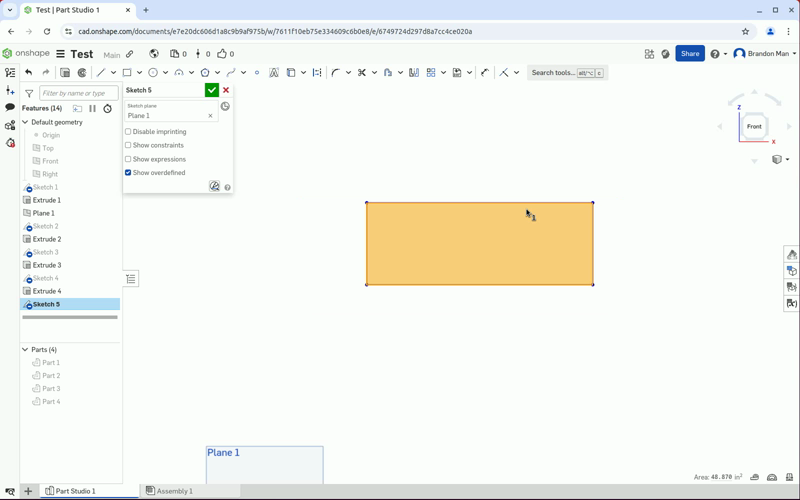
scroll(-6)
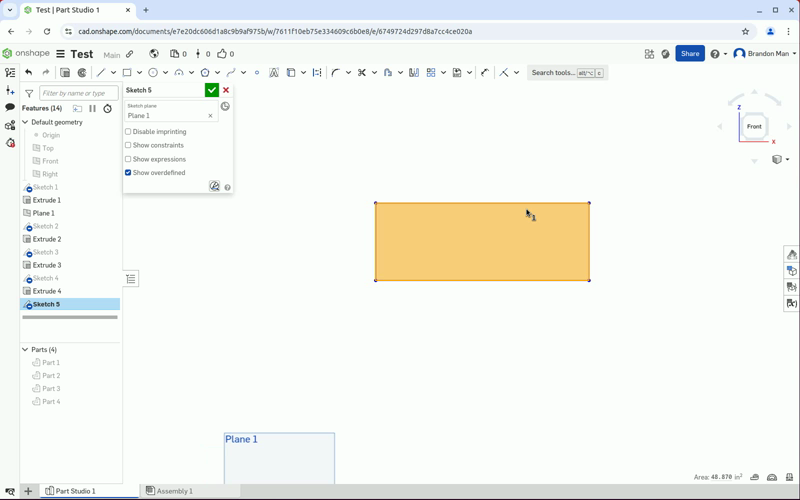
scroll(-6)
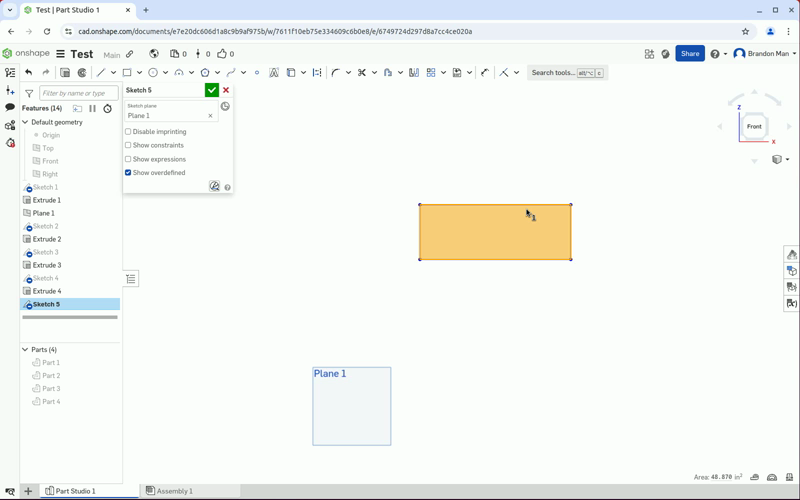
scroll(-6)
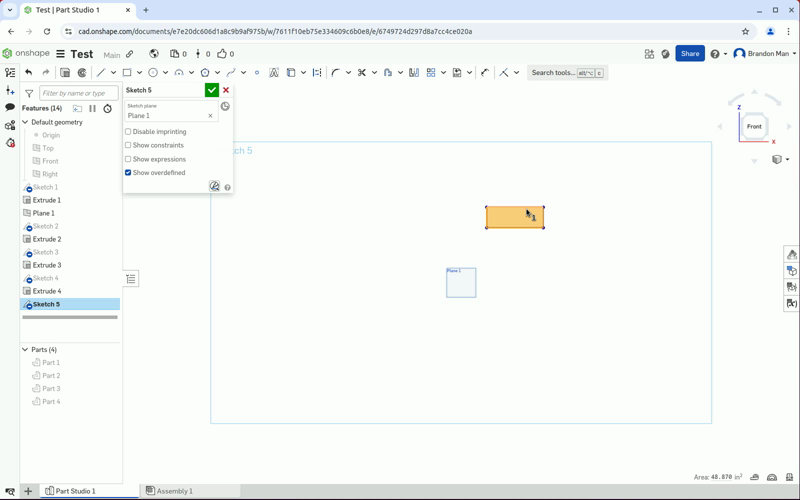
mouse_move(73, 352)
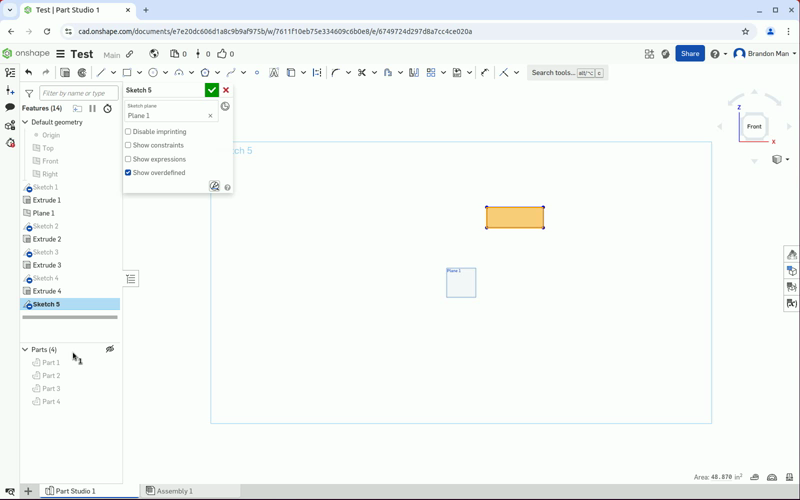
key(shift+y)
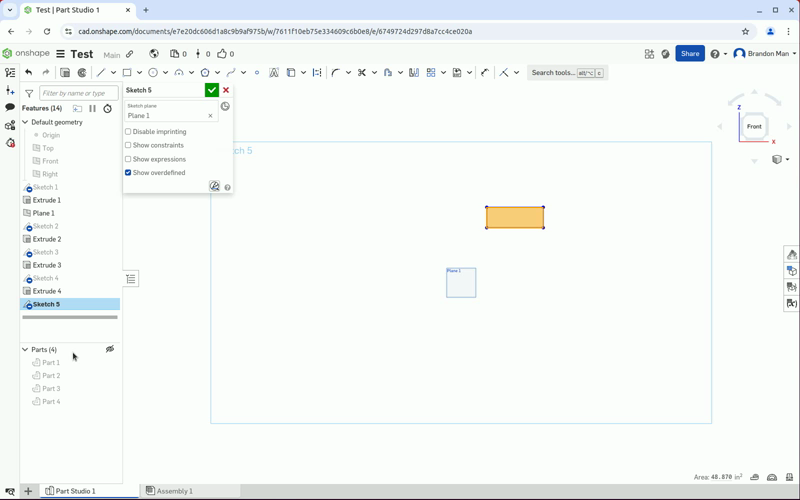
key(shift+e)
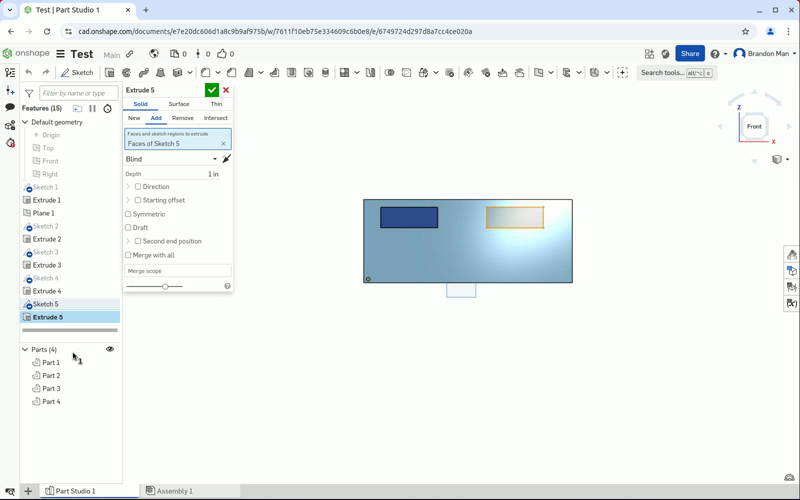
mouse_move(143, 106)
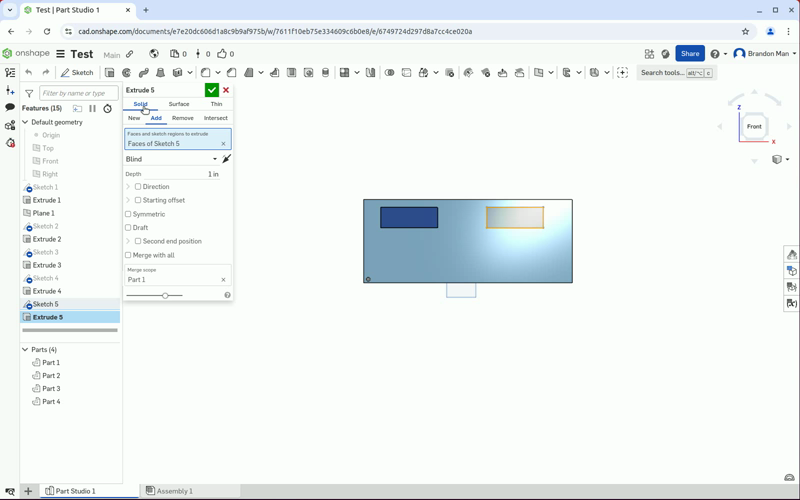
click(143, 106)
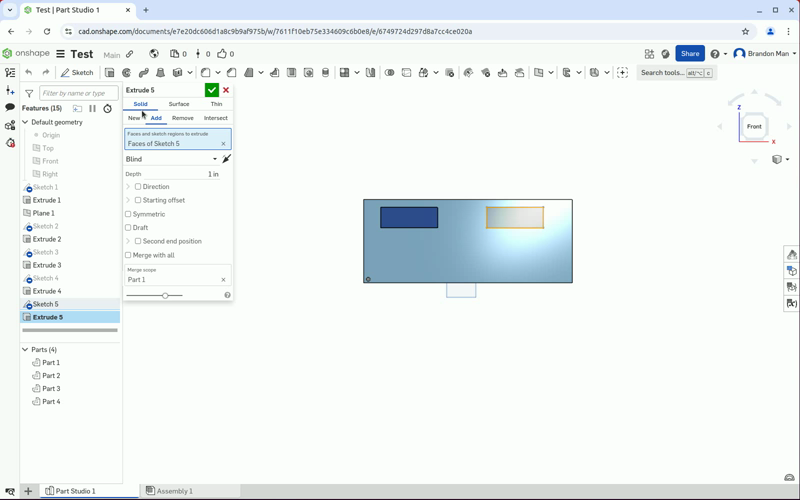
mouse_move(137, 120)
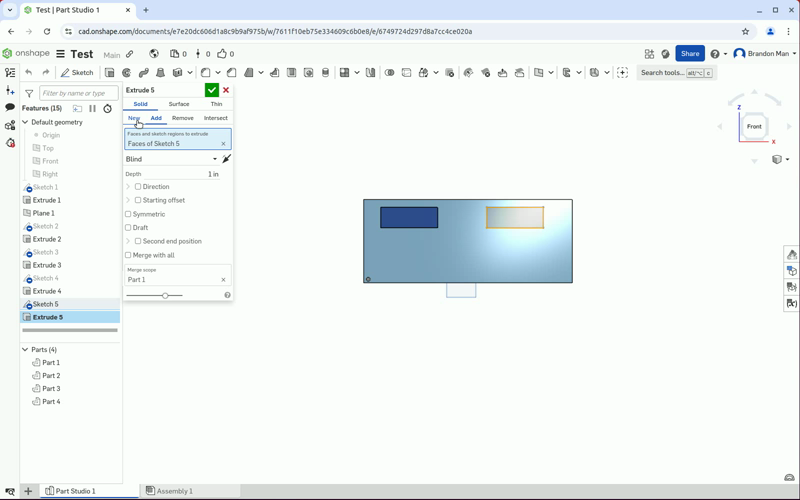
click(137, 120)
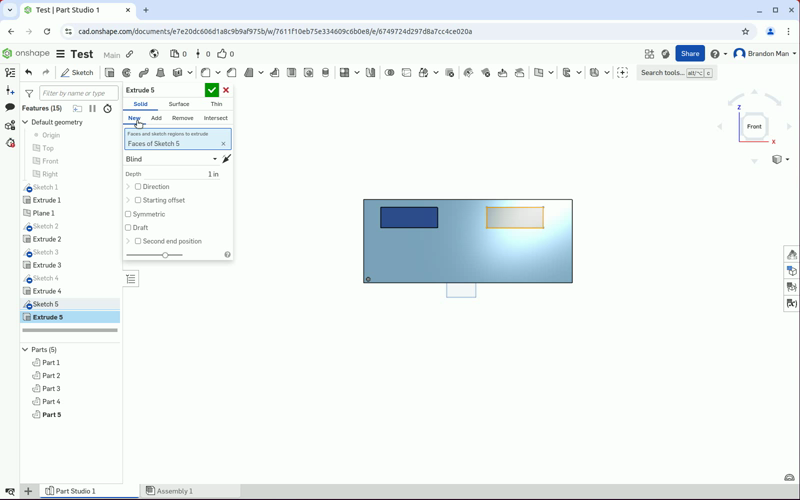
key(tab, 4)
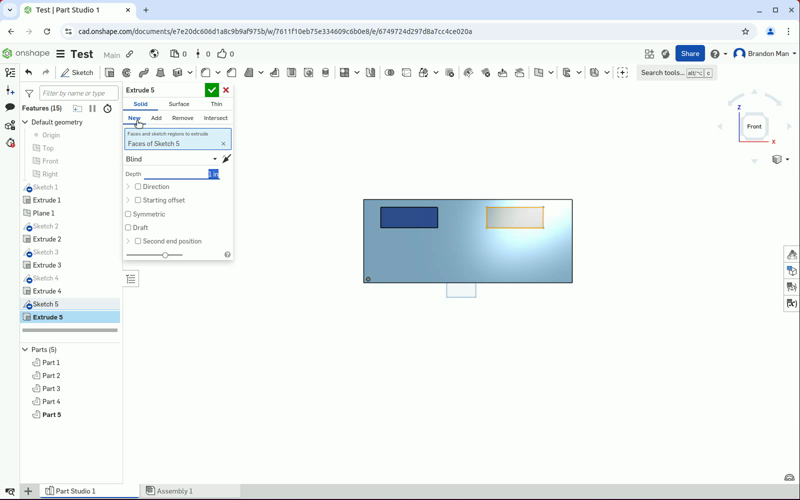
text(2.166)
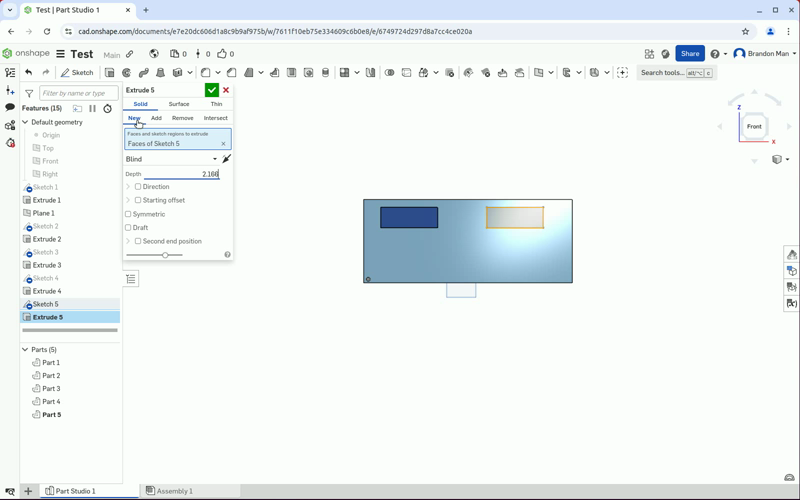
key(enter)
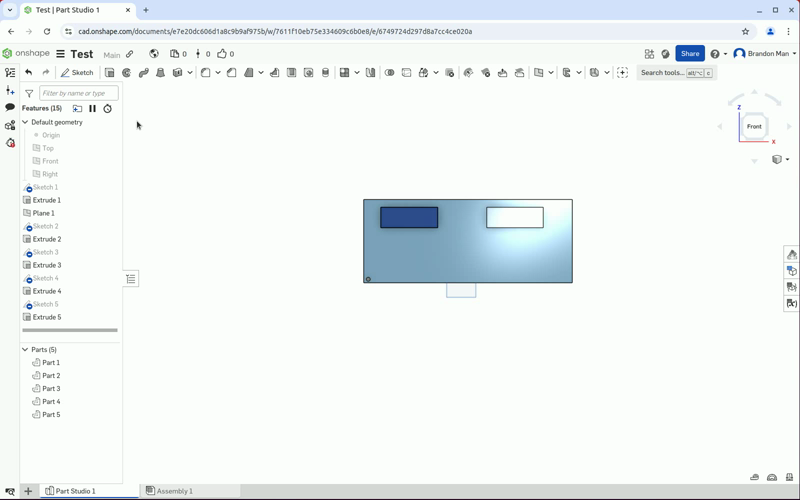
key(shift+h)
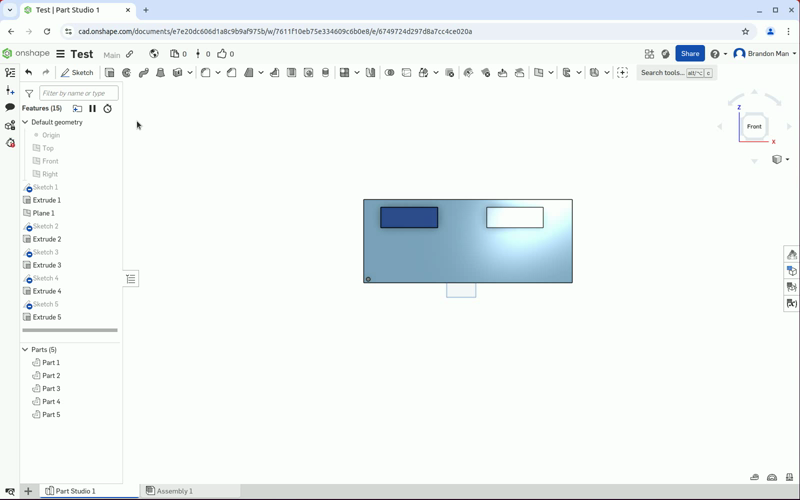
key(shift+h)
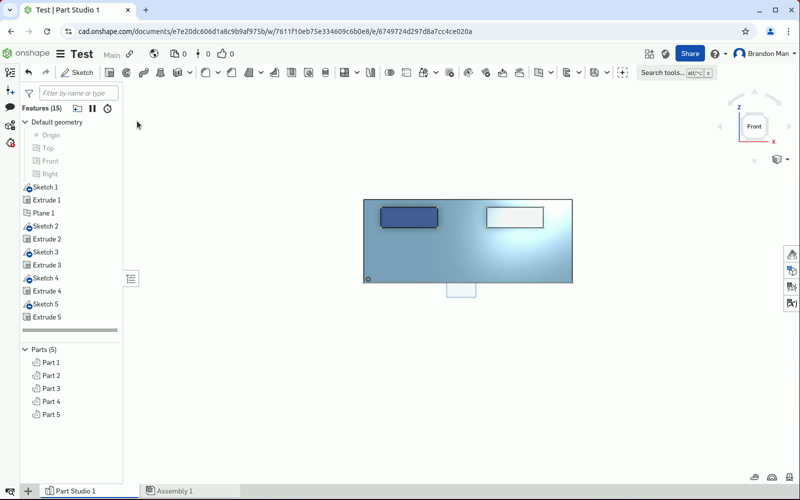
key(shift+7)
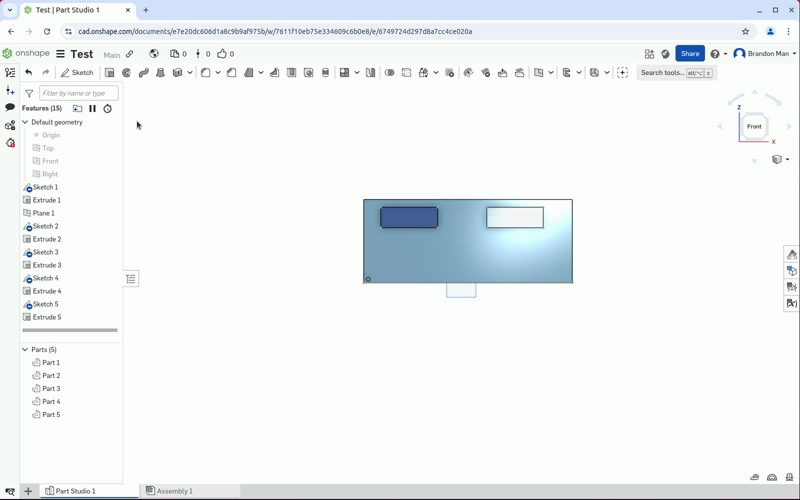
key(left, 2)
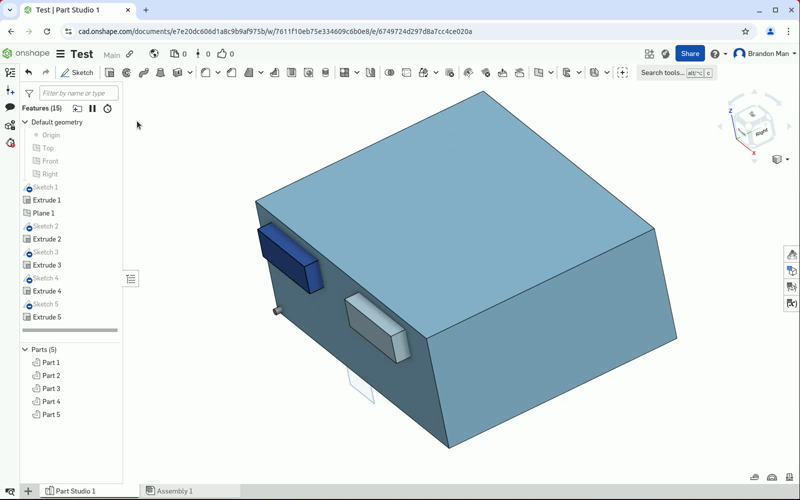
key(down, 2)
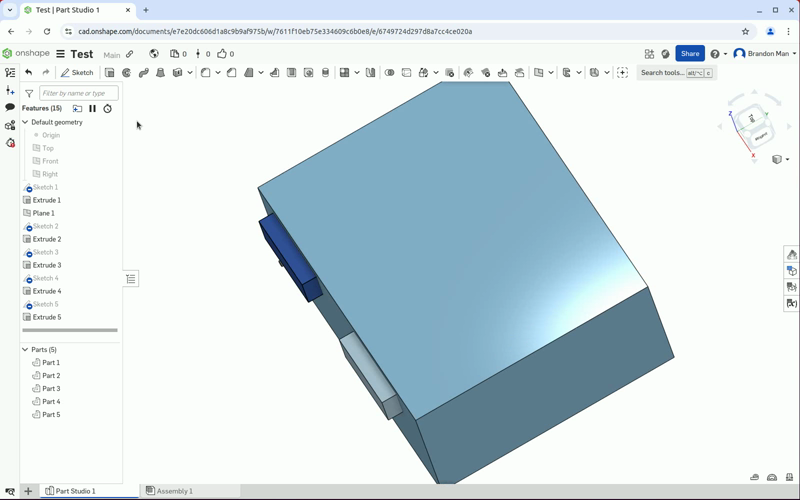
key(up, 2)
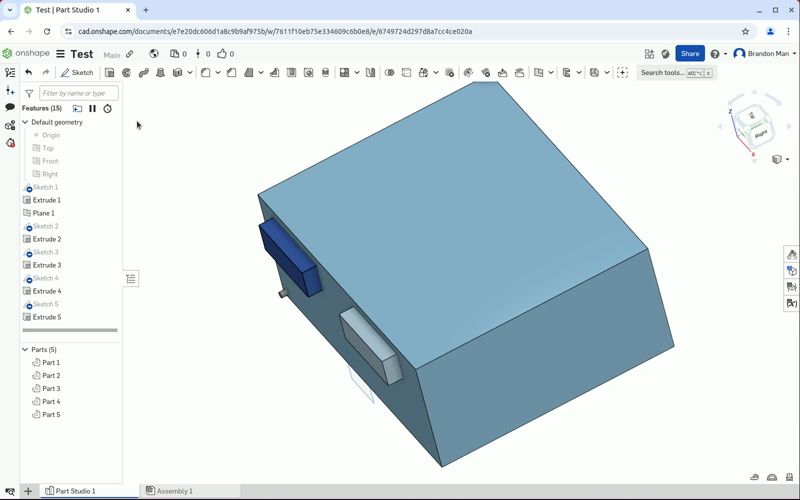
key(right, 2)
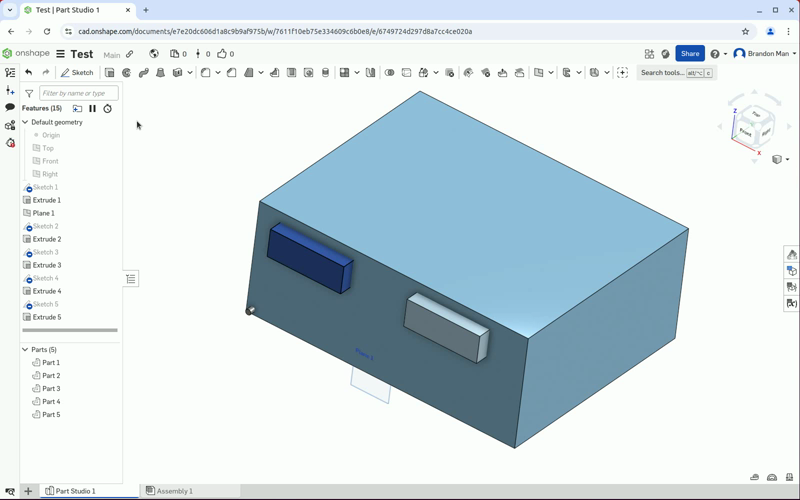
mouse_move(73, 189)
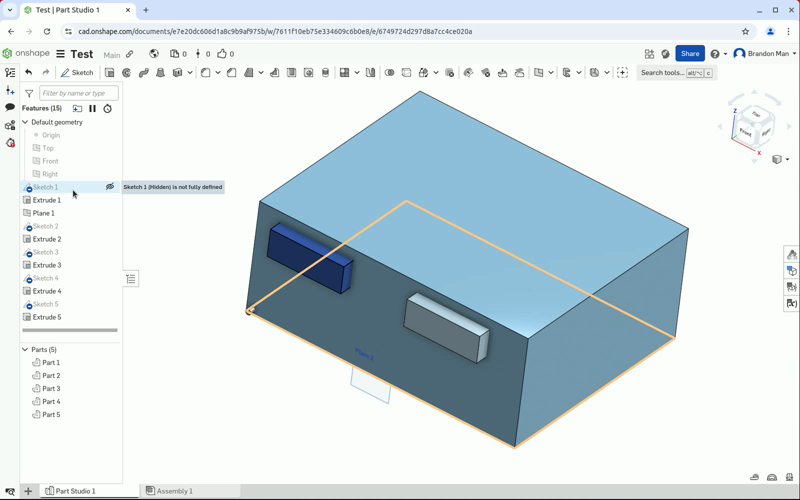
click(73, 189)